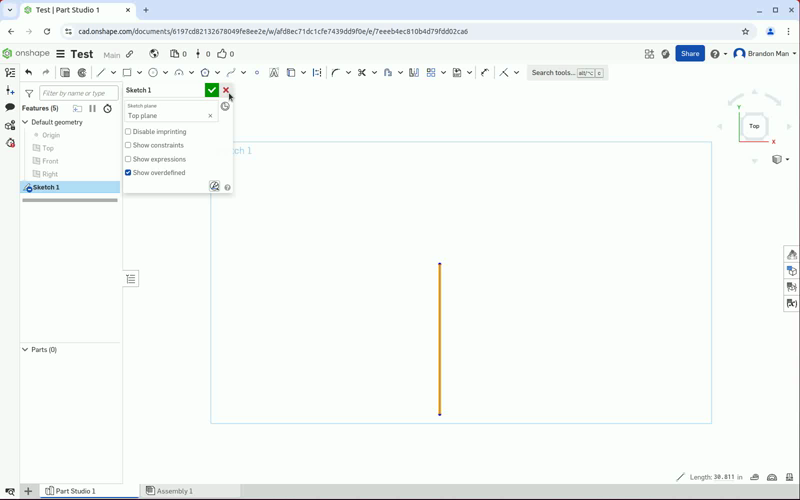
key(shift+h)
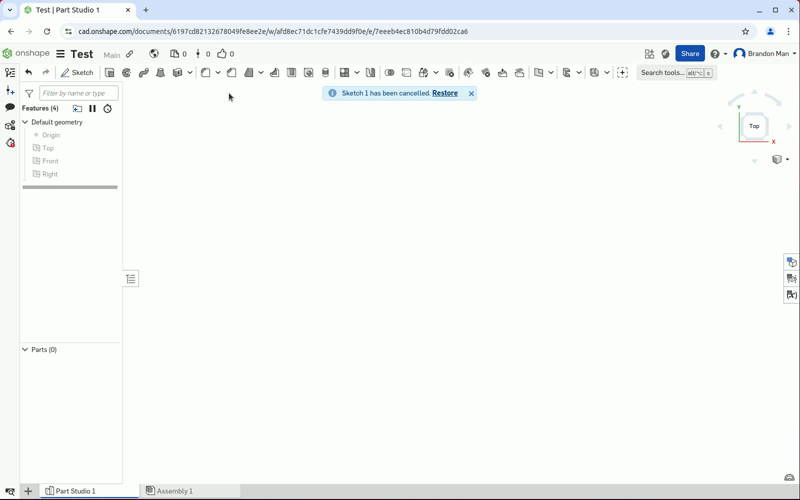
mouse_move(73, 352)
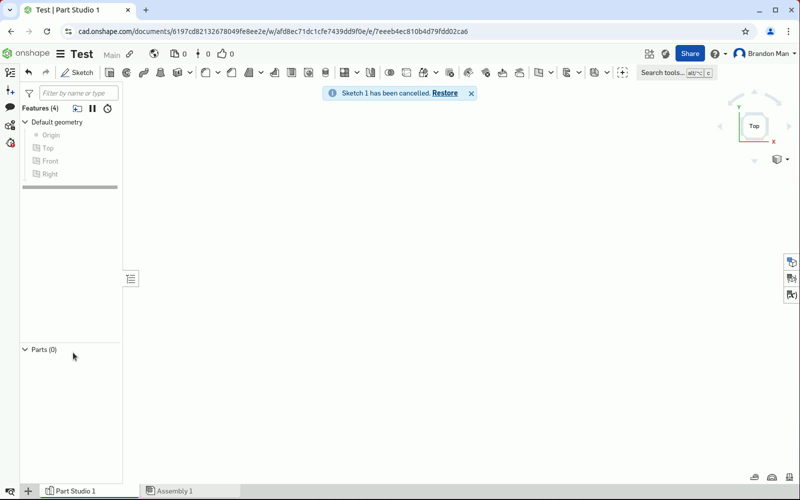
key(y)
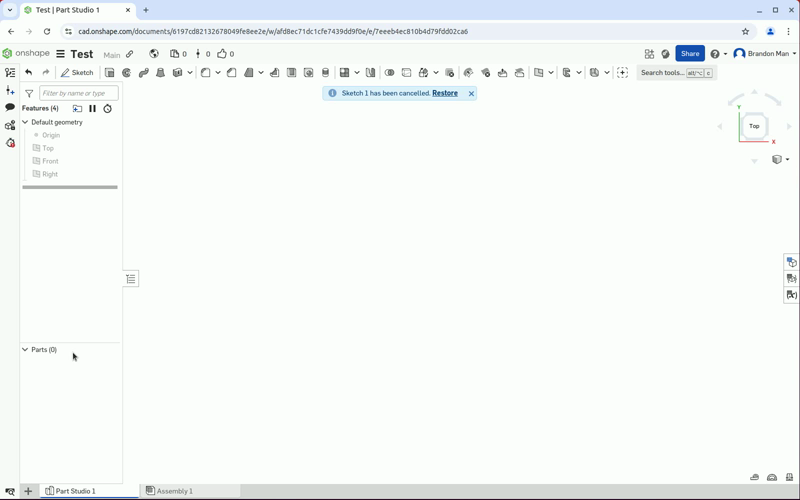
key(shift+p)
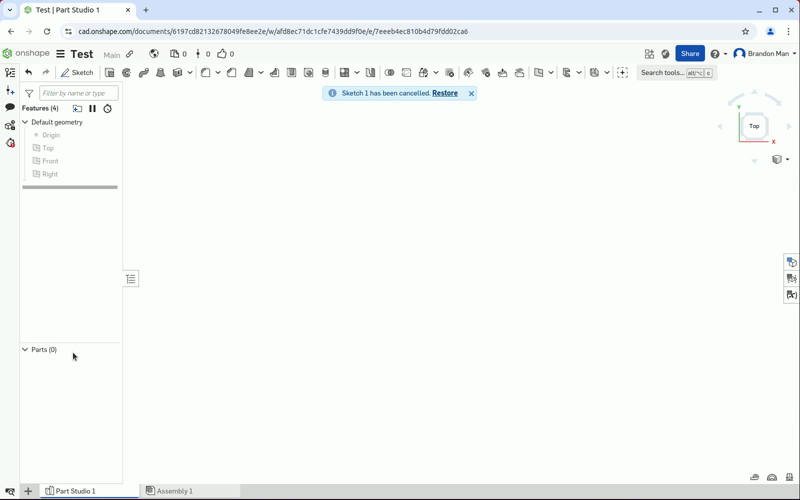
key(space)
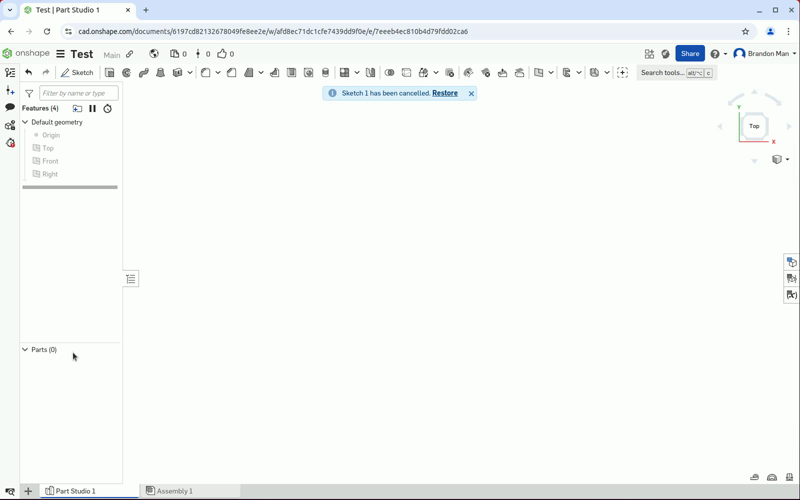
key_down(shift)
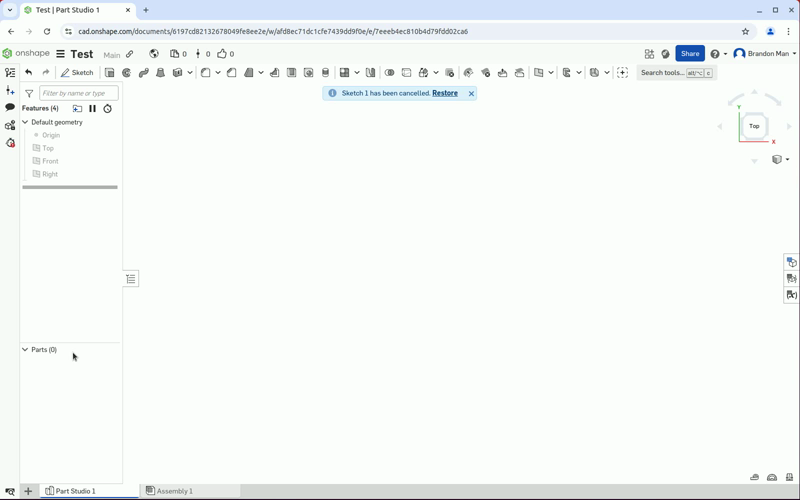
key(up)
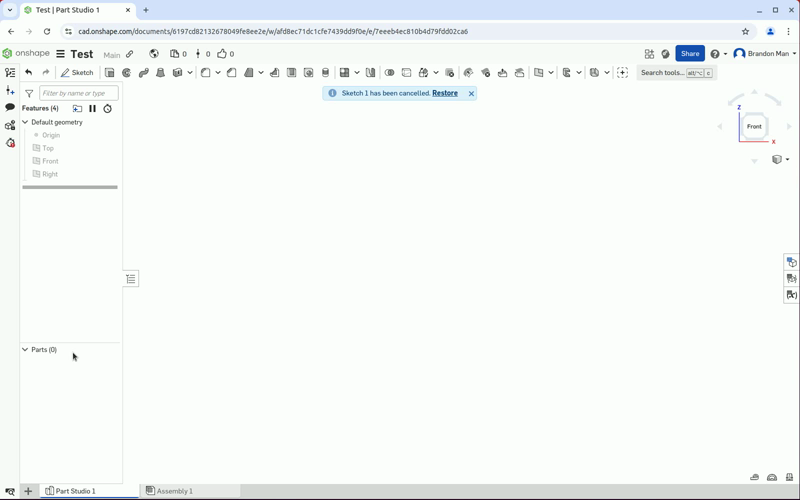
key_up(shift)
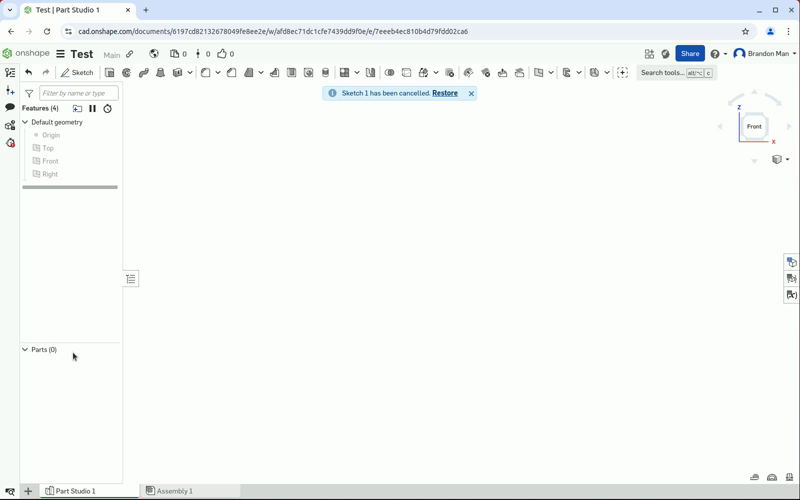
mouse_move(73, 352)
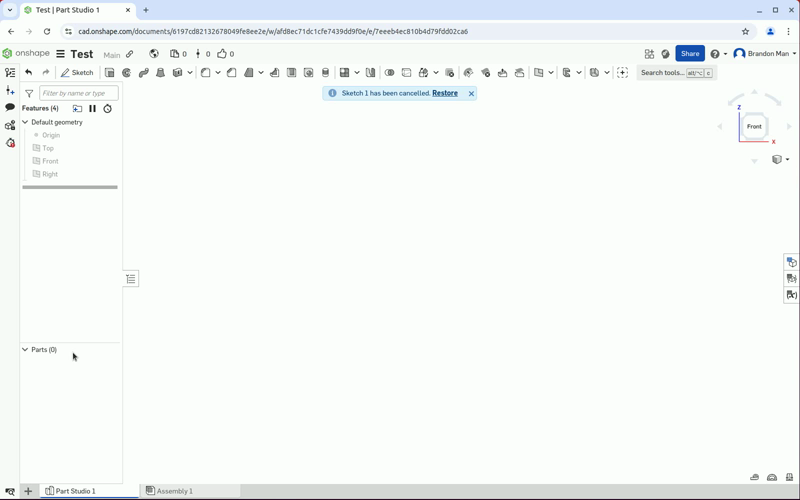
key(shift+y)
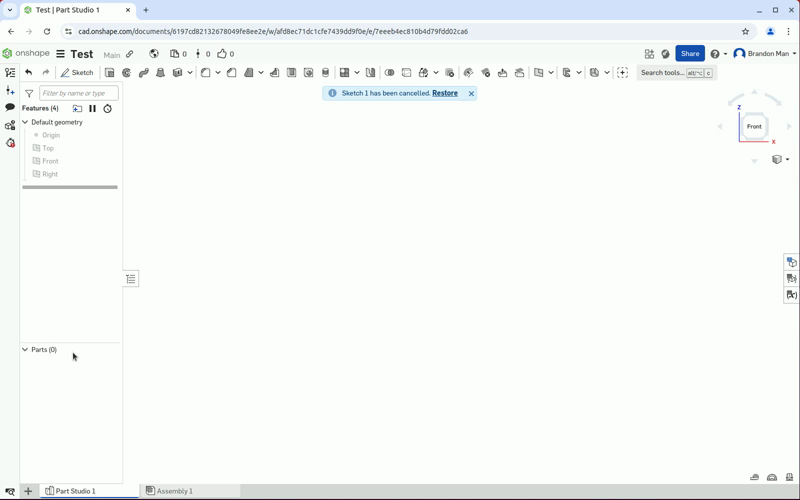
key(shift+s)
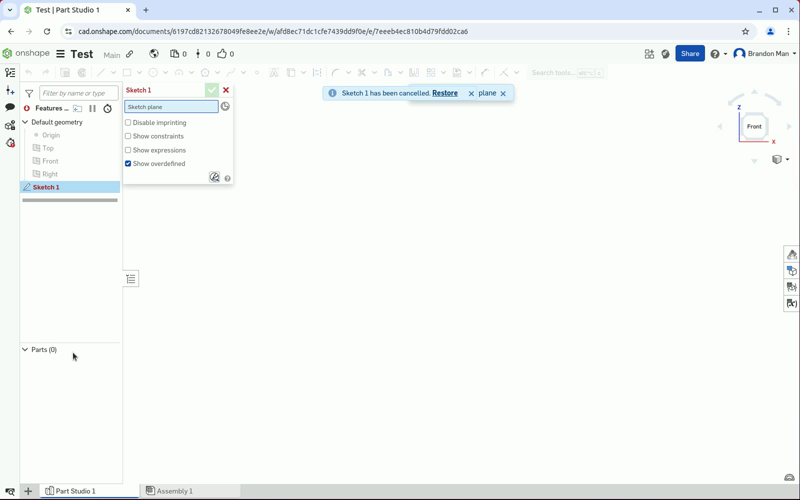
mouse_move(73, 163)
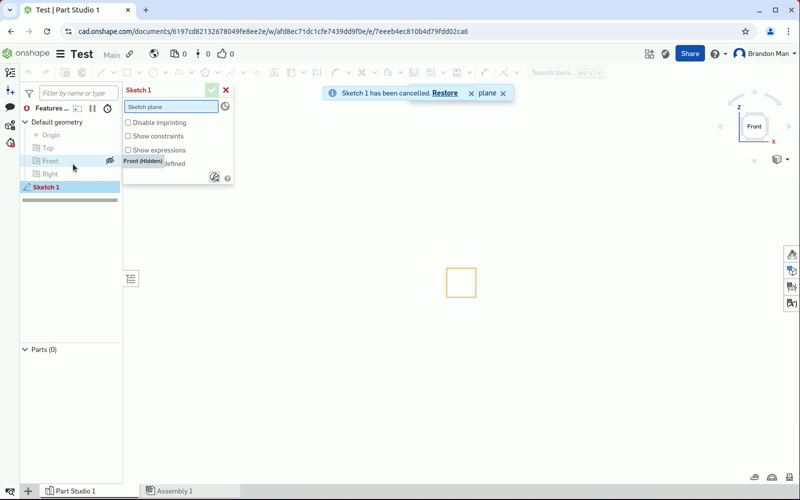
click(73, 163)
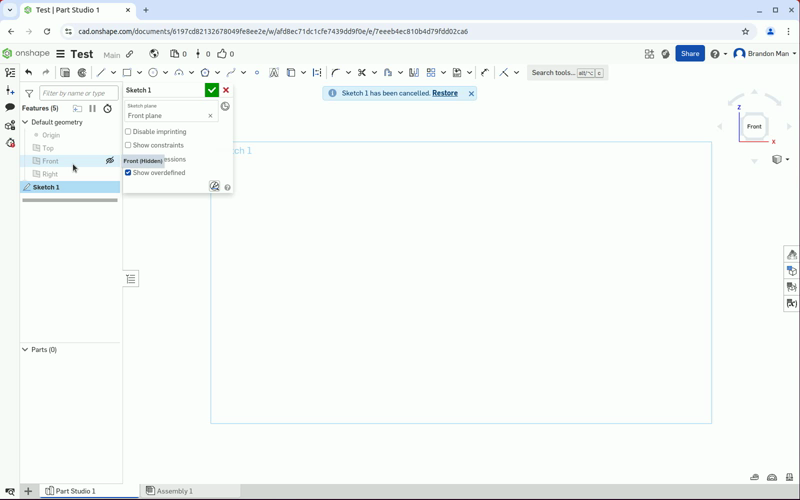
mouse_move(73, 352)
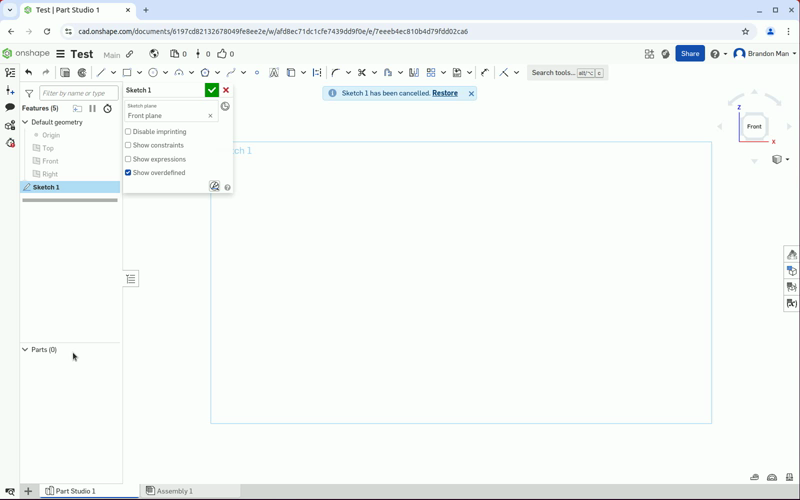
key(y)
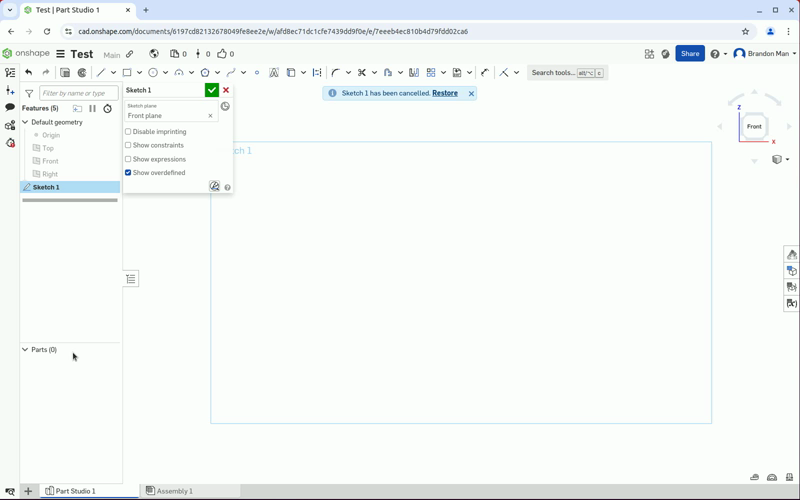
key(l)
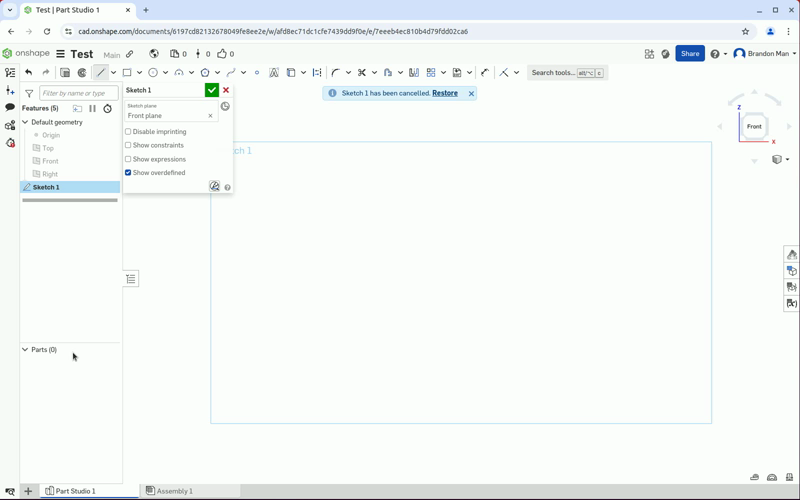
key_down(shift)
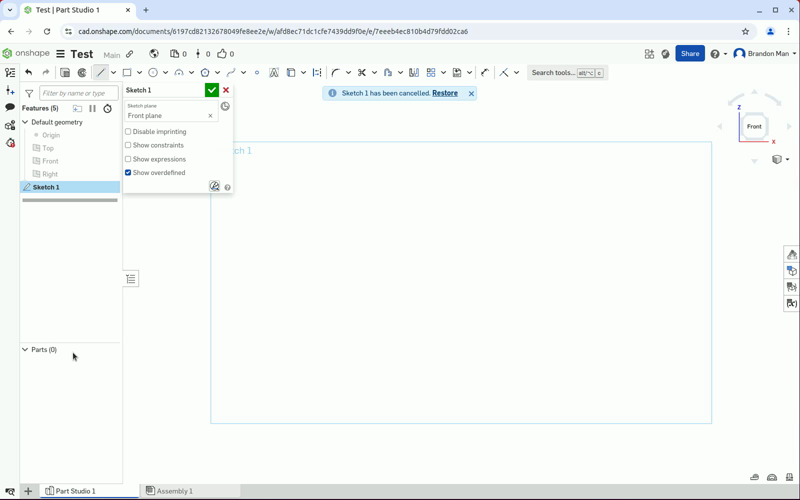
mouse_move(457, 365)
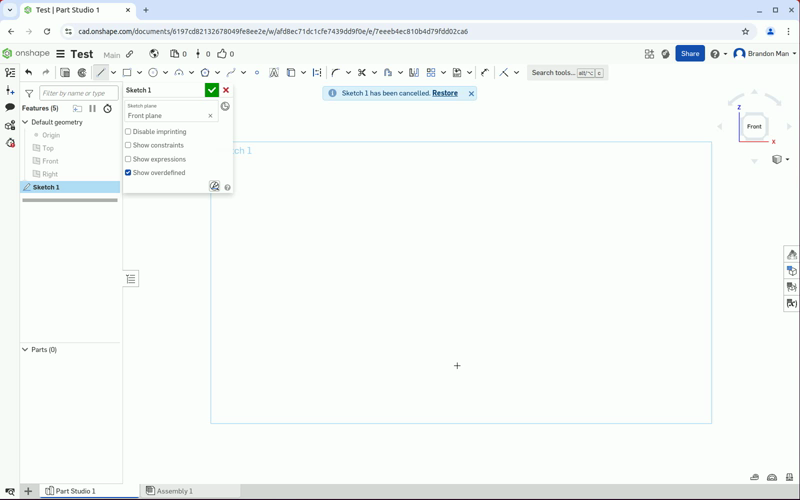
click(457, 365)
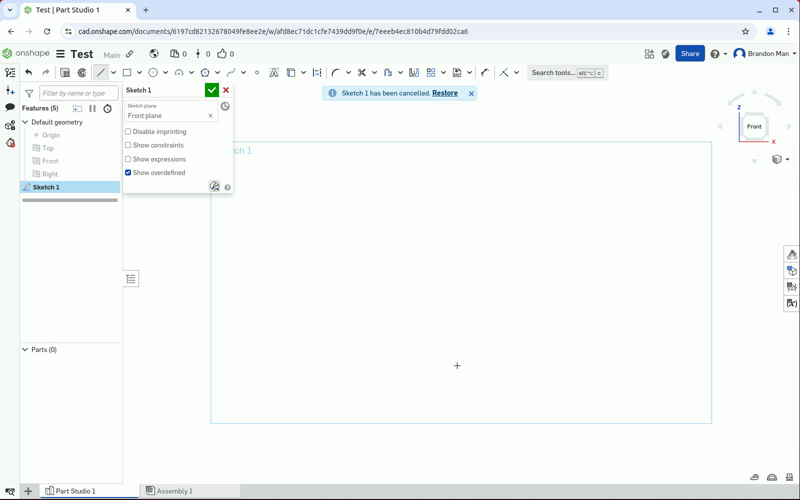
key_up(shift)
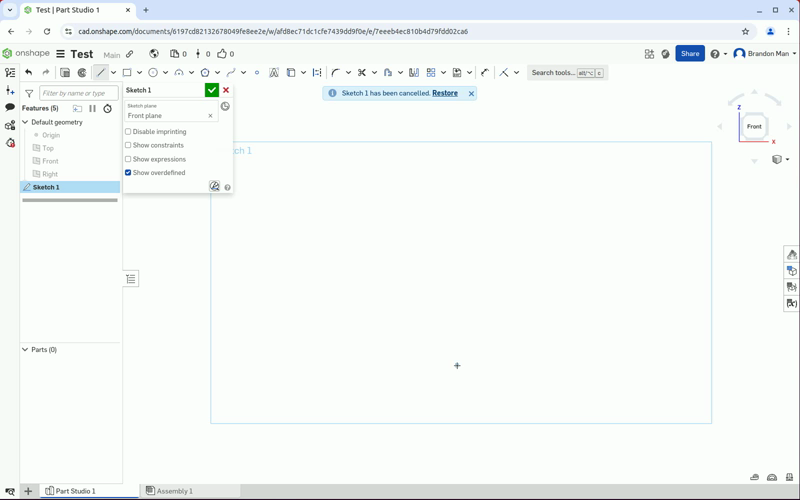
key_down(shift)
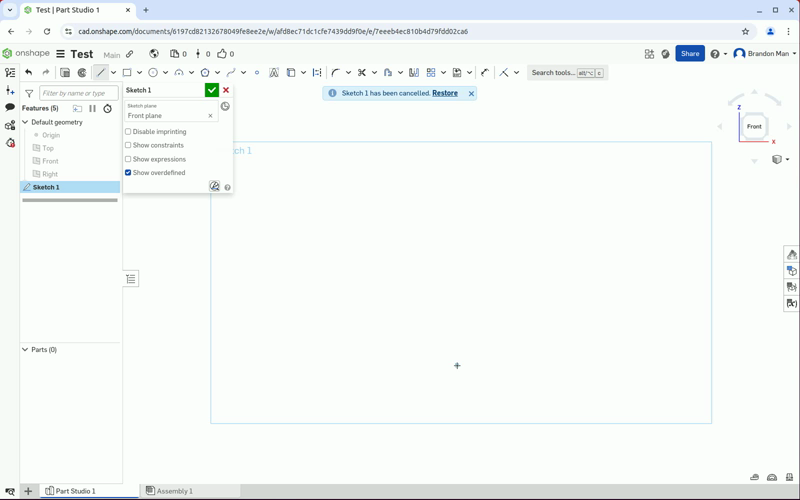
mouse_move(487, 365)
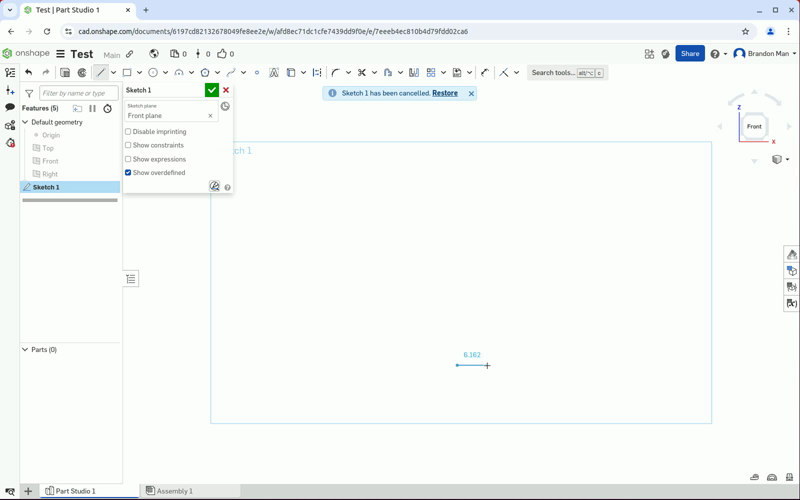
mouse_move(464, 365)
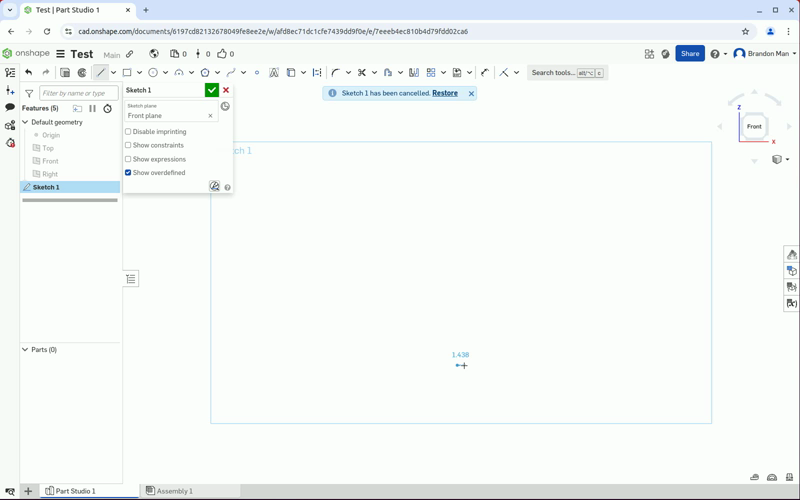
scroll(6)
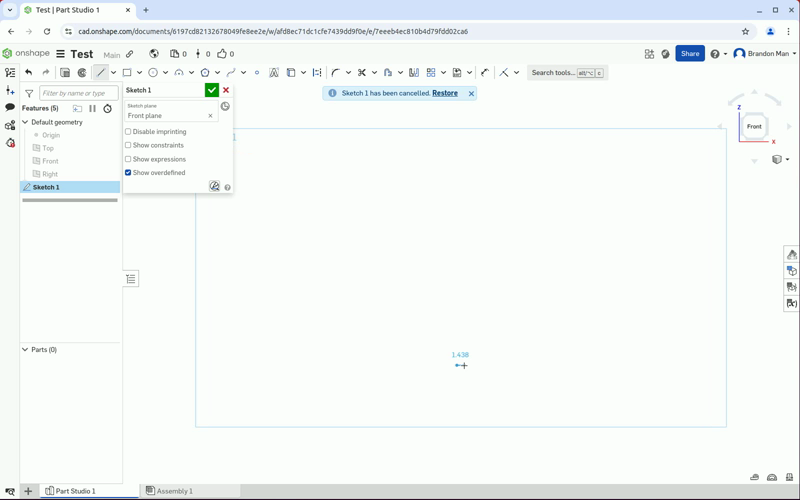
scroll(6)
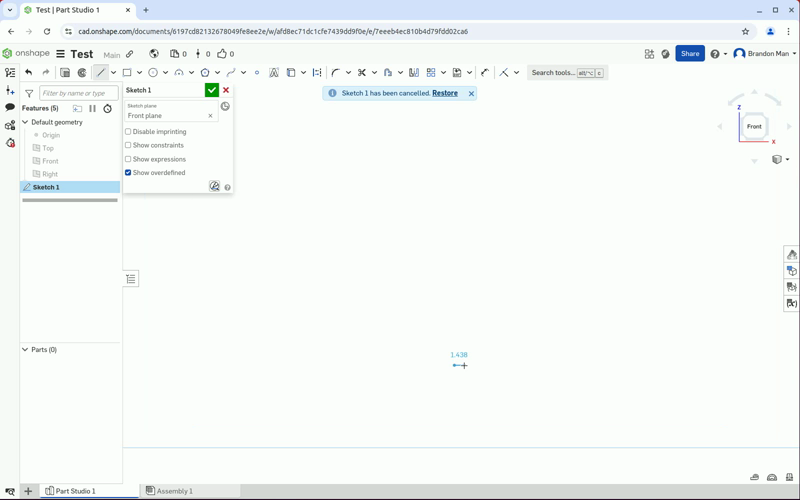
scroll(6)
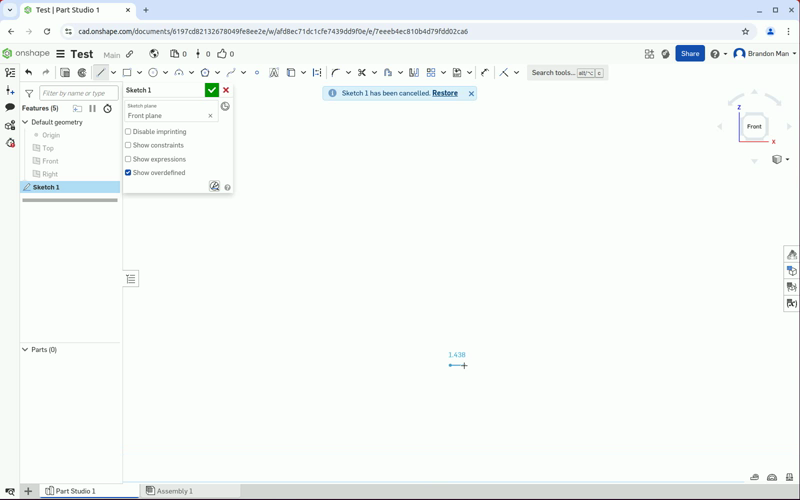
scroll(6)
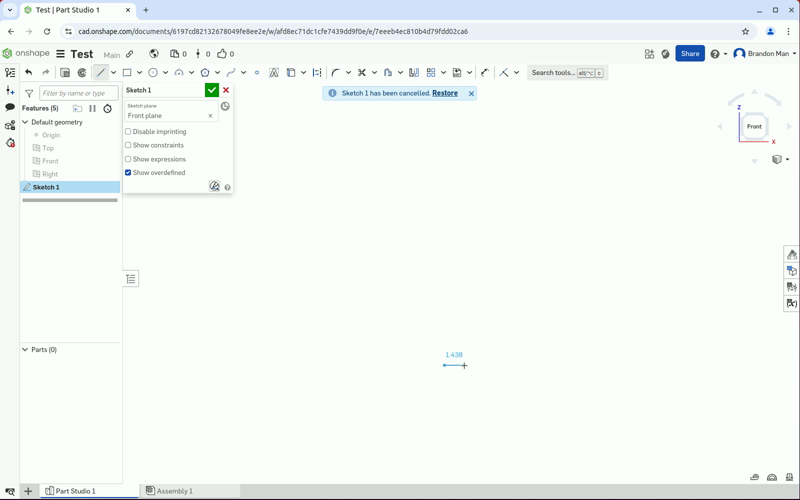
scroll(6)
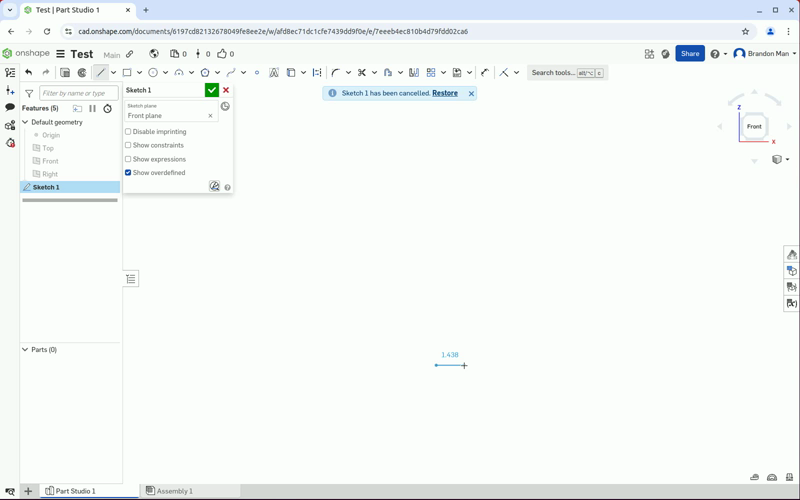
scroll(6)
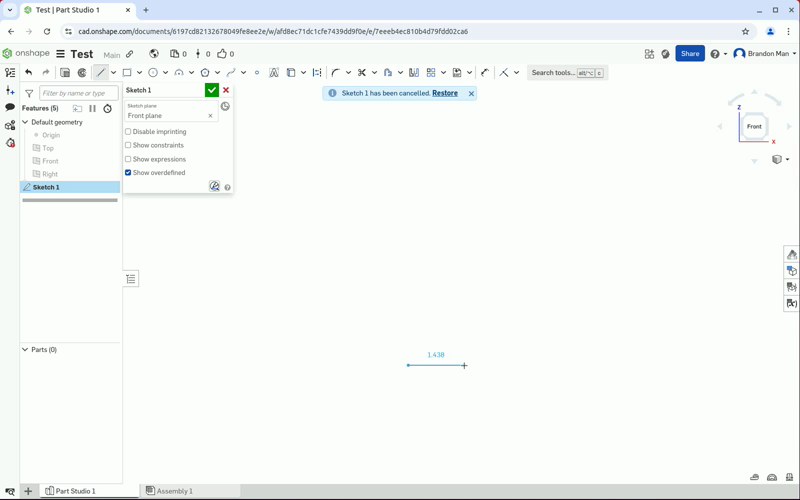
scroll(6)
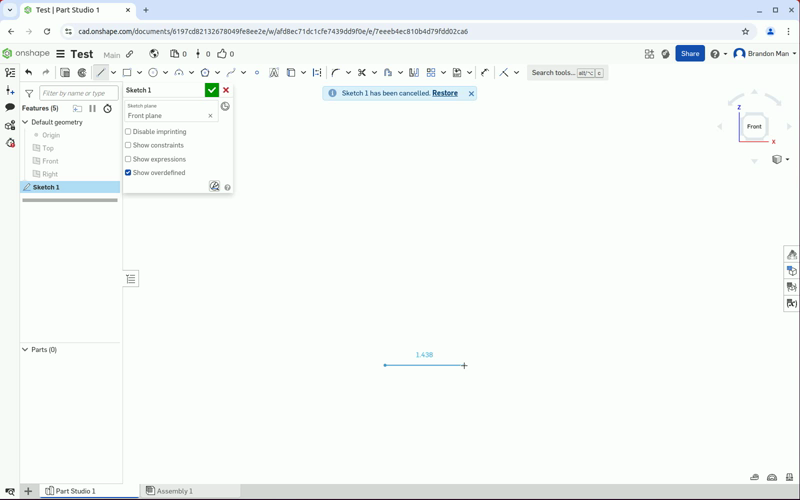
click(464, 365)
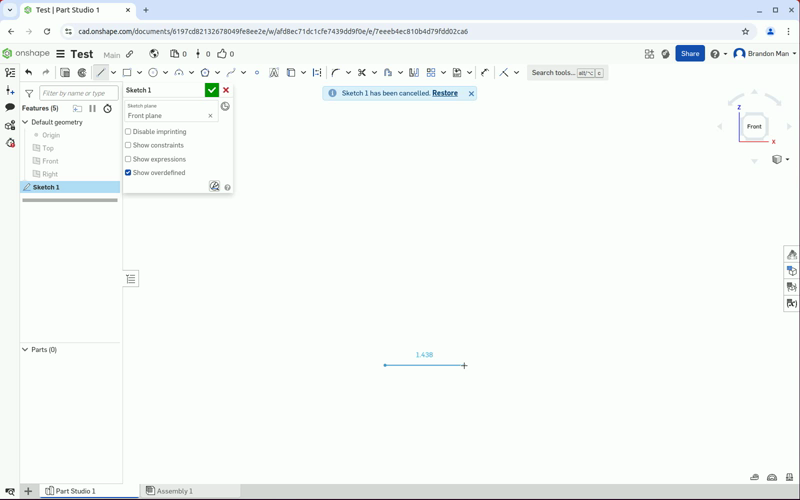
scroll(-6)
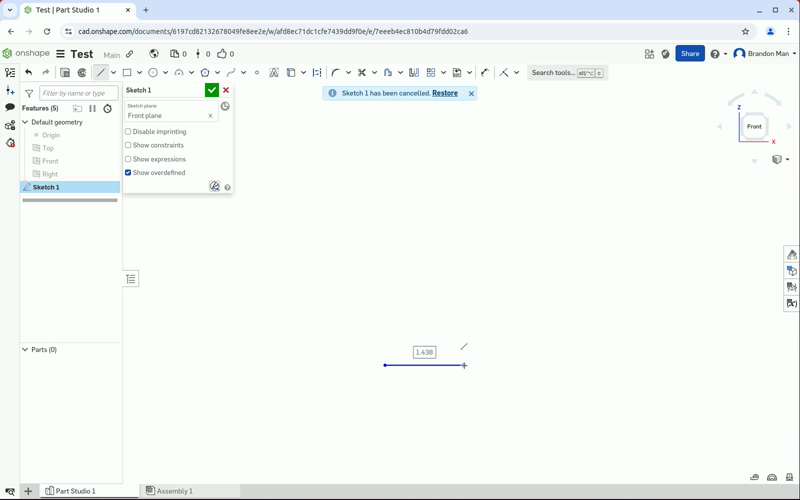
scroll(-6)
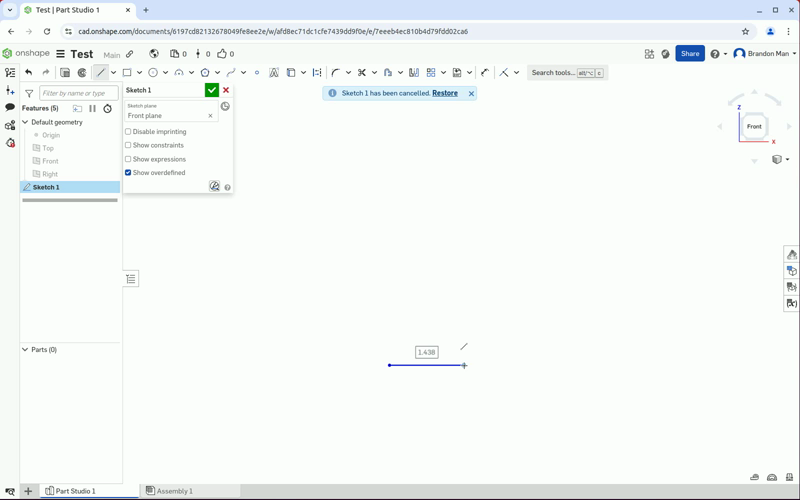
scroll(-6)
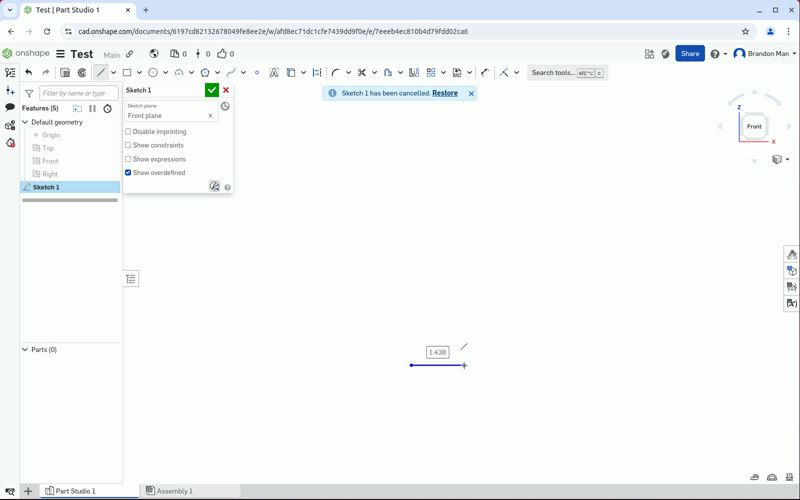
scroll(-6)
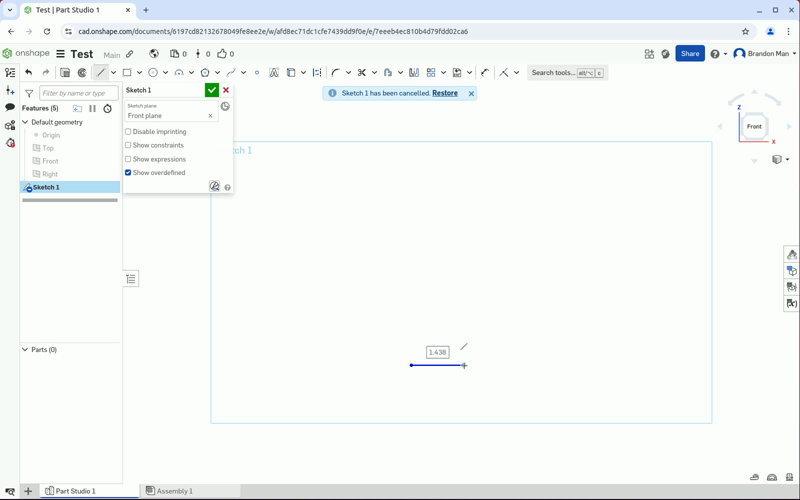
scroll(-6)
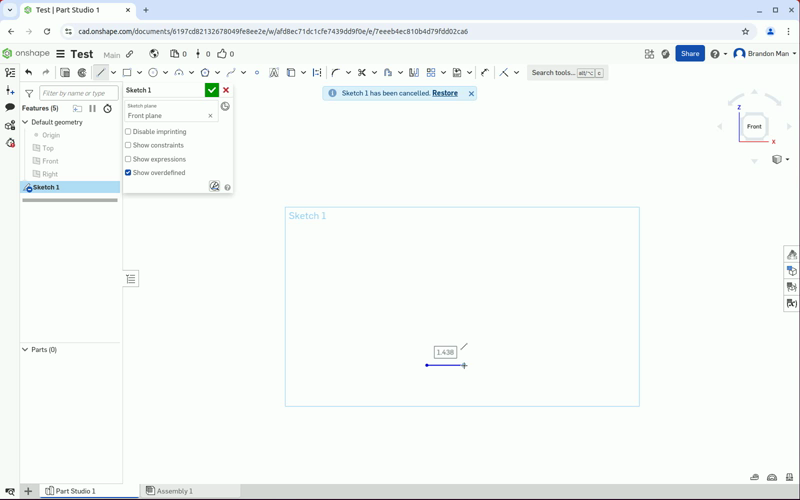
scroll(-6)
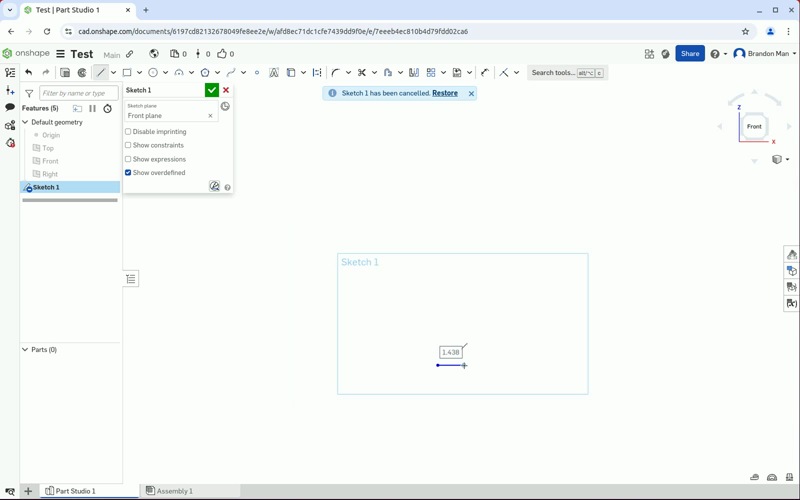
scroll(-6)
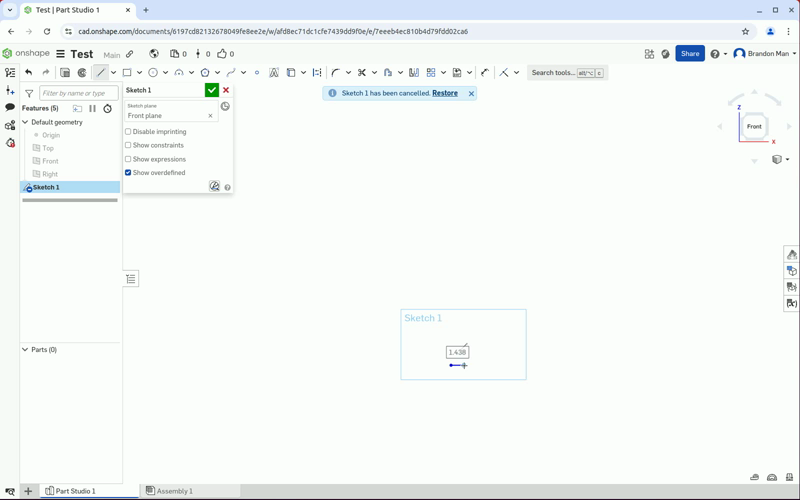
key_up(shift)
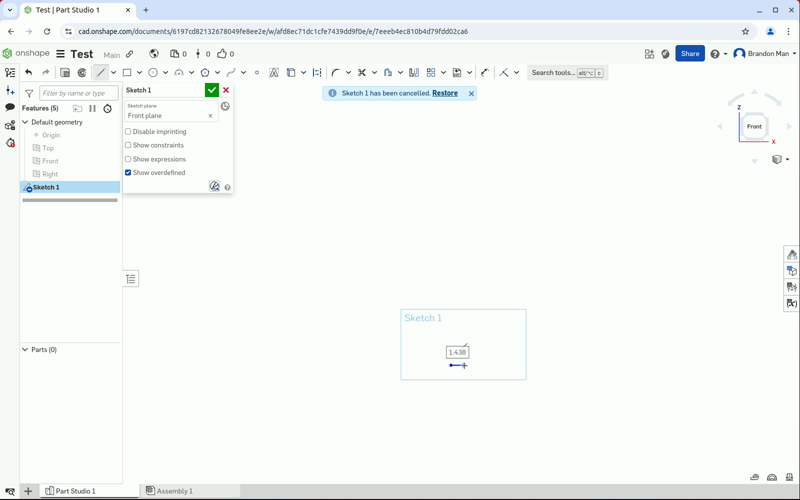
key_down(shift)
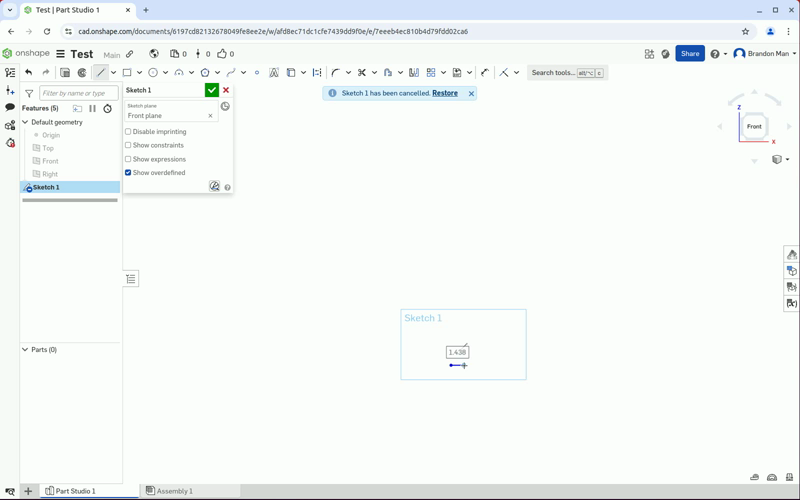
mouse_move(464, 201)
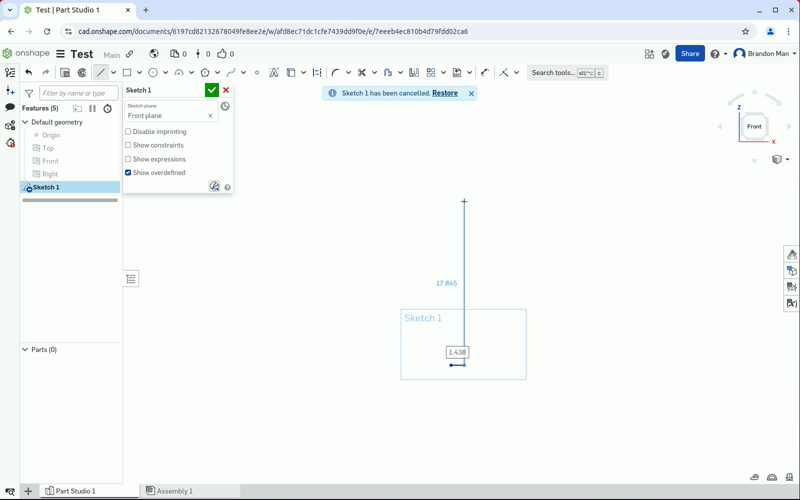
click(464, 201)
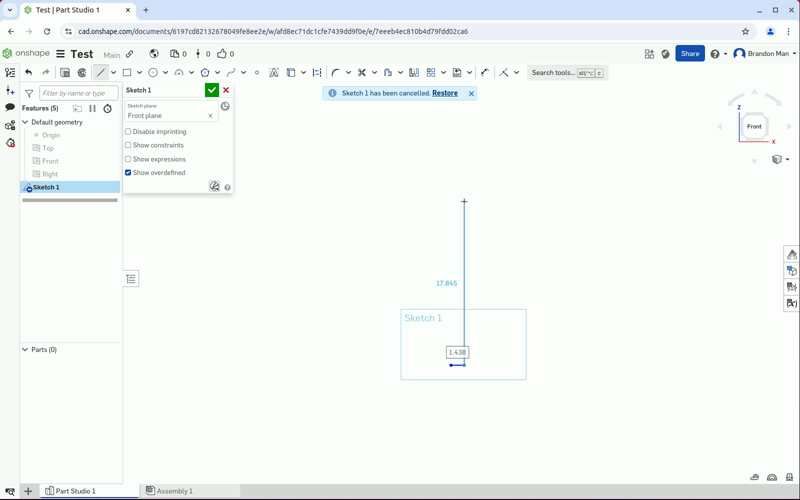
key_up(shift)
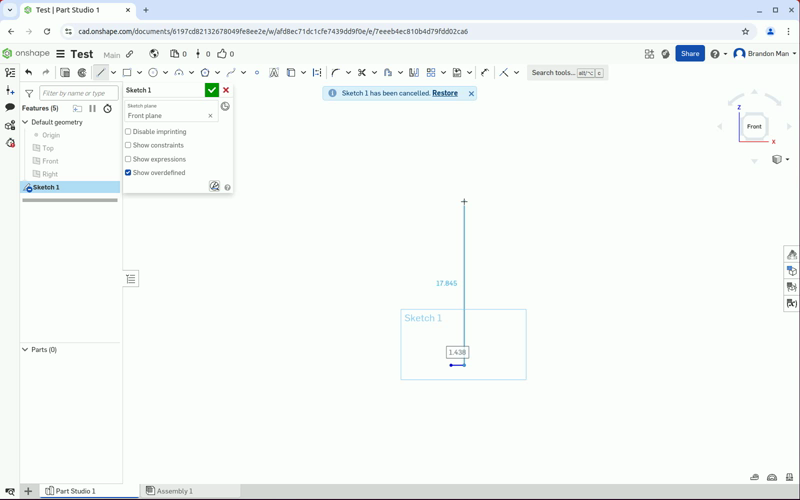
key_down(shift)
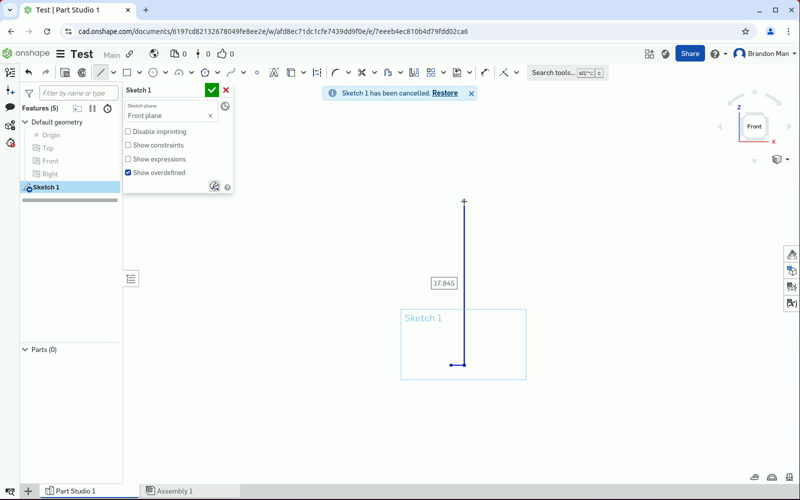
mouse_move(494, 201)
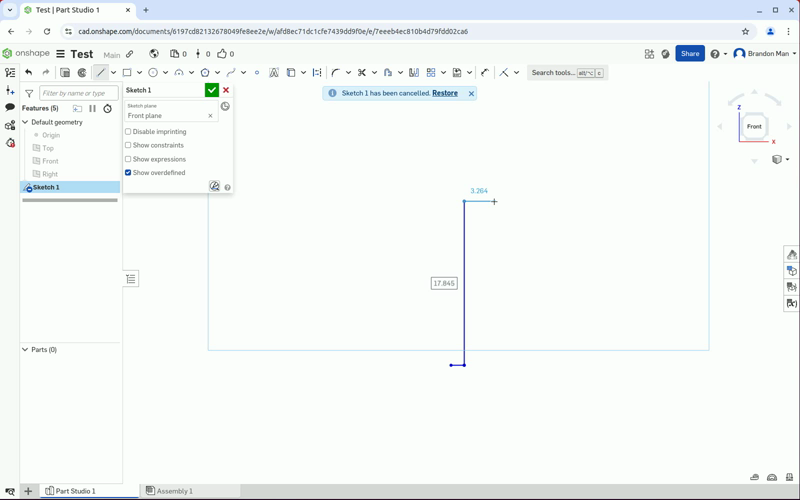
mouse_move(457, 201)
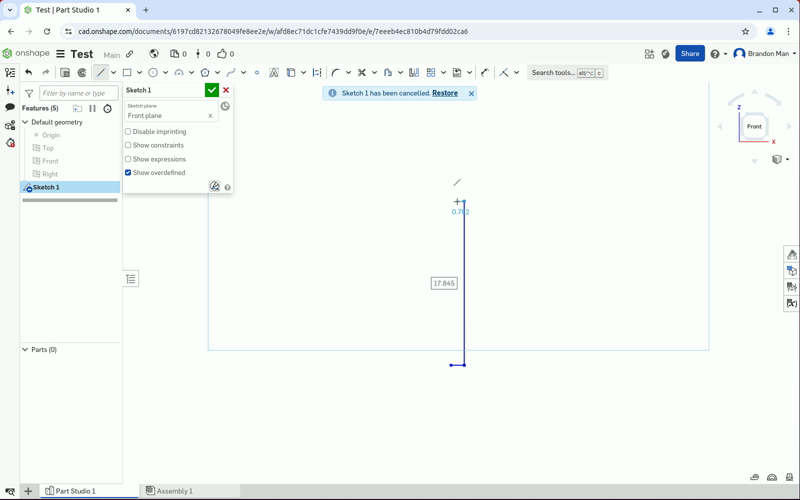
scroll(6)
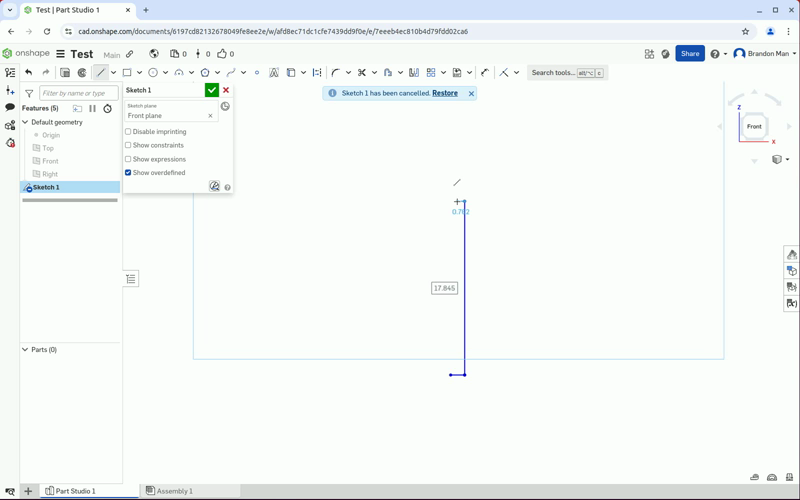
scroll(6)
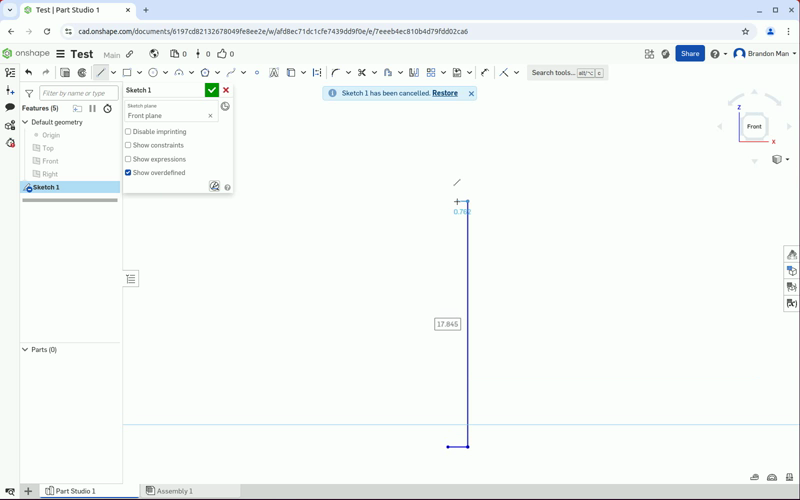
scroll(6)
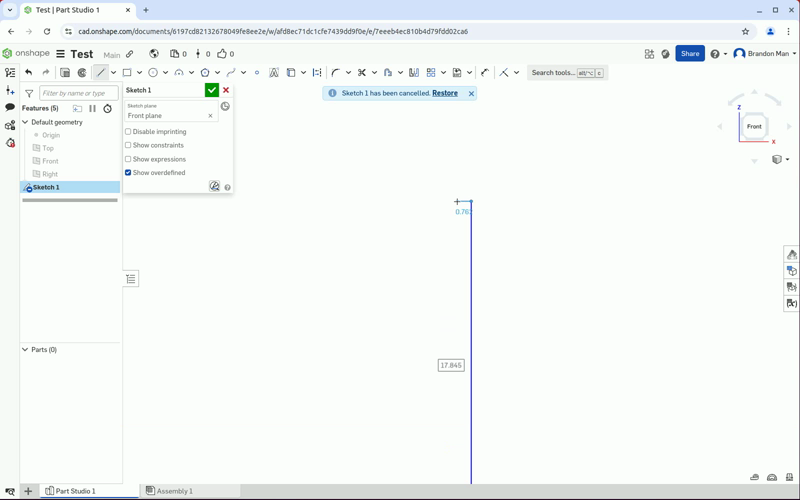
scroll(6)
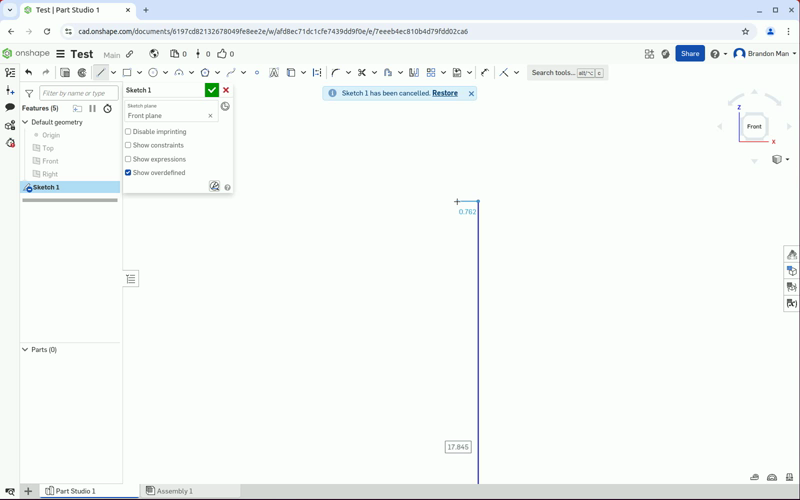
scroll(6)
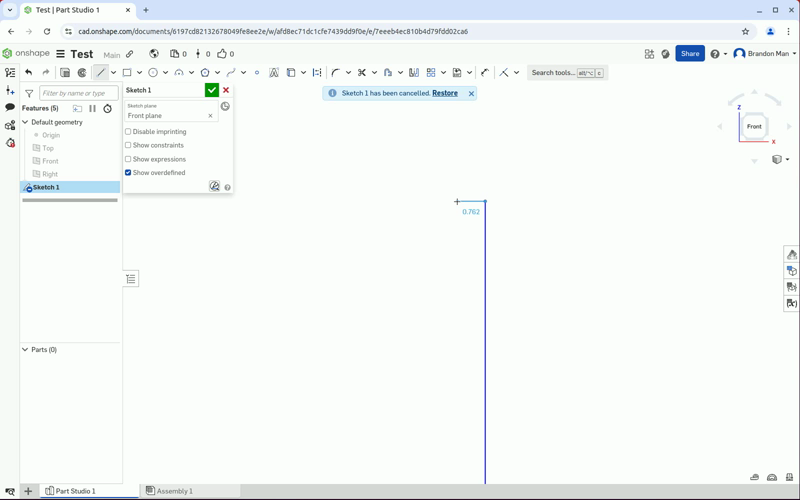
scroll(6)
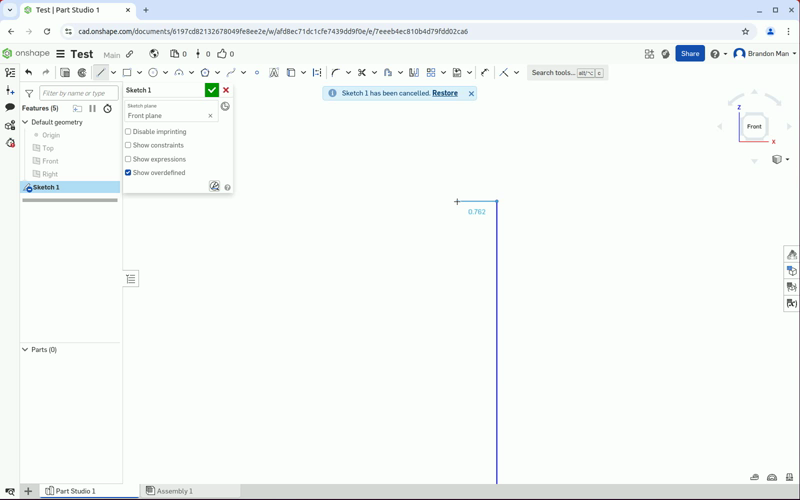
scroll(6)
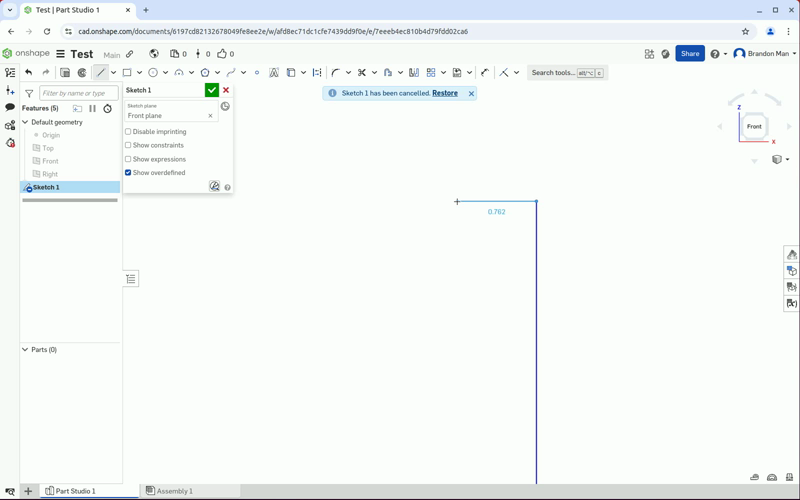
click(457, 201)
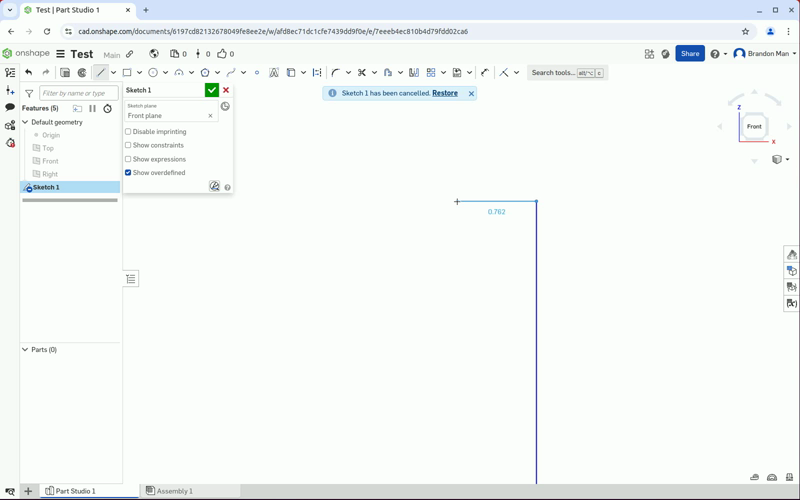
scroll(-6)
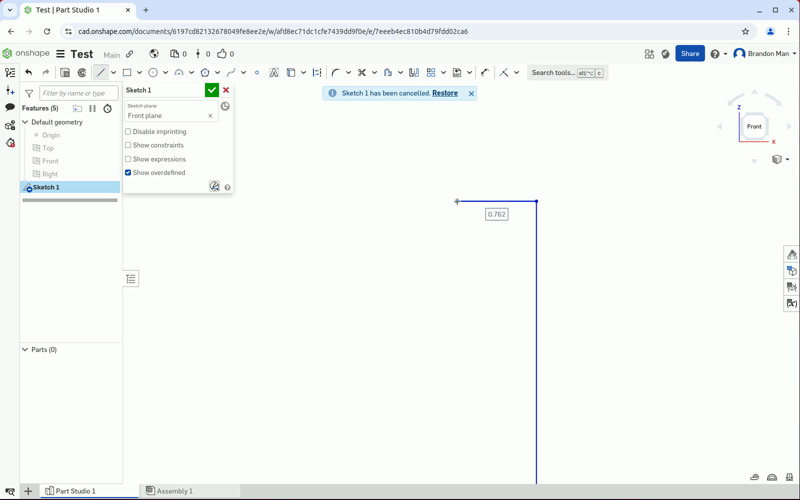
scroll(-6)
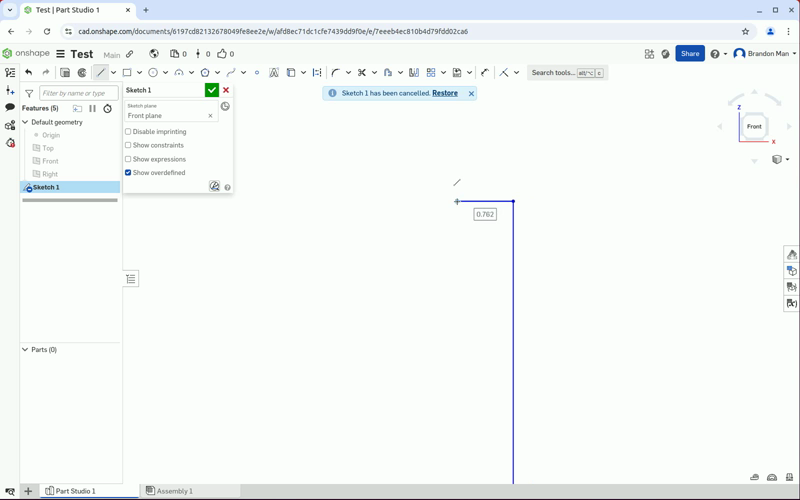
scroll(-6)
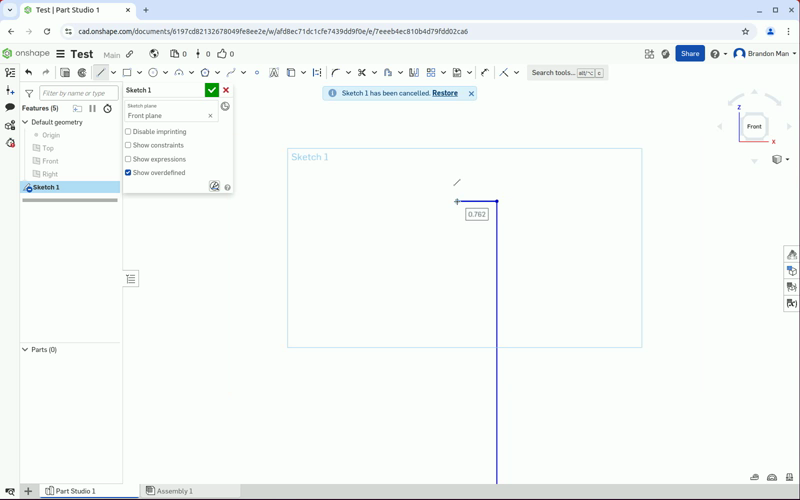
scroll(-6)
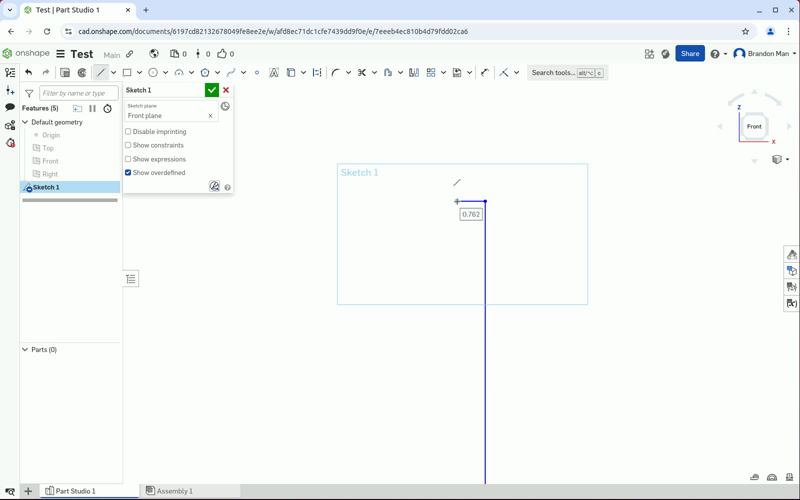
scroll(-6)
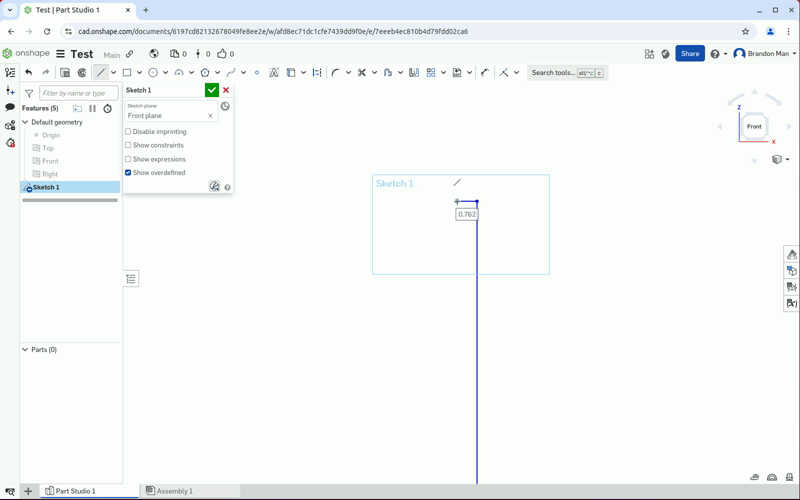
scroll(-6)
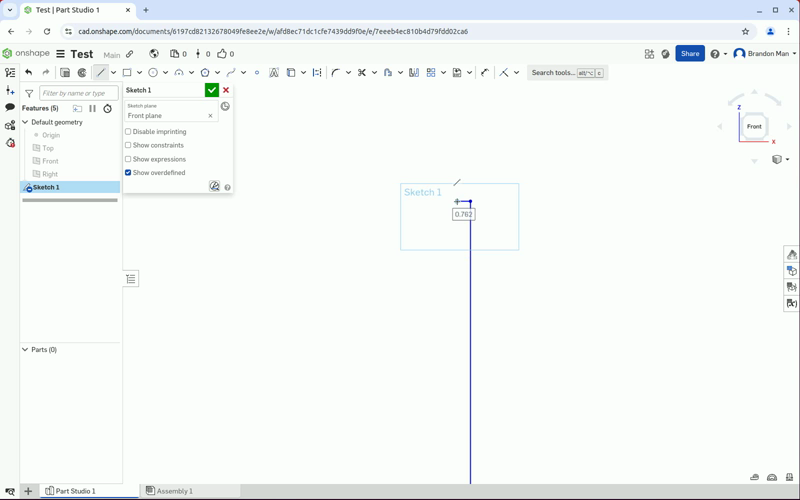
scroll(-6)
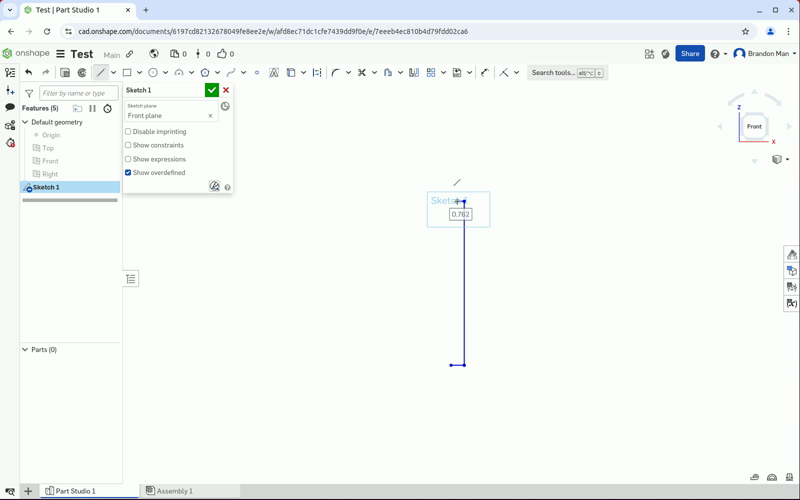
key_up(shift)
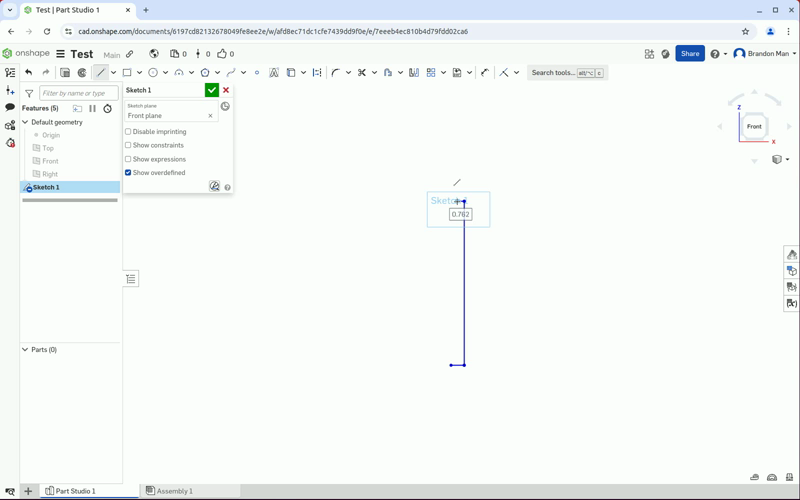
key_down(shift)
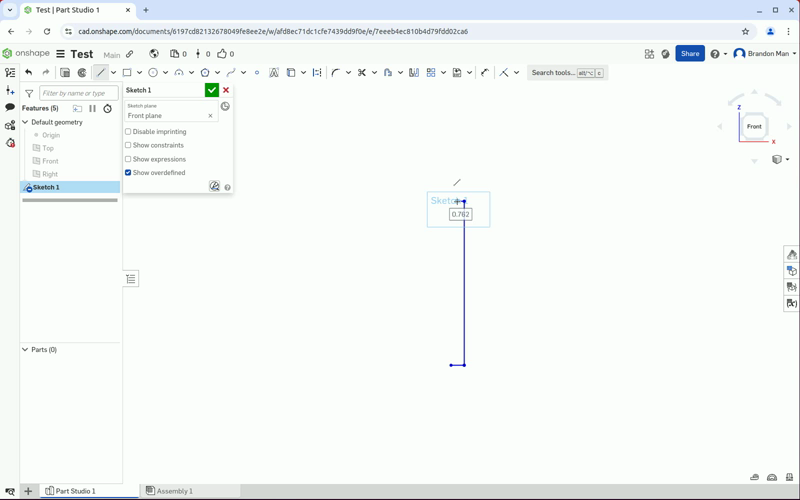
mouse_move(457, 365)
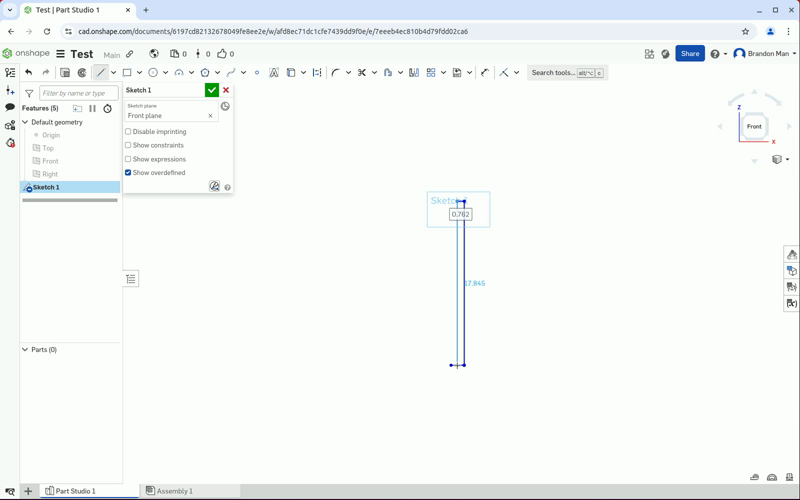
key_up(shift)
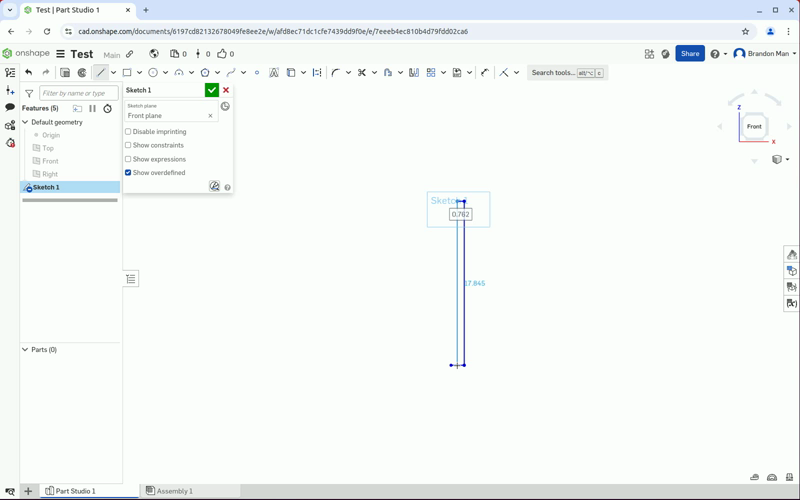
click(457, 365)
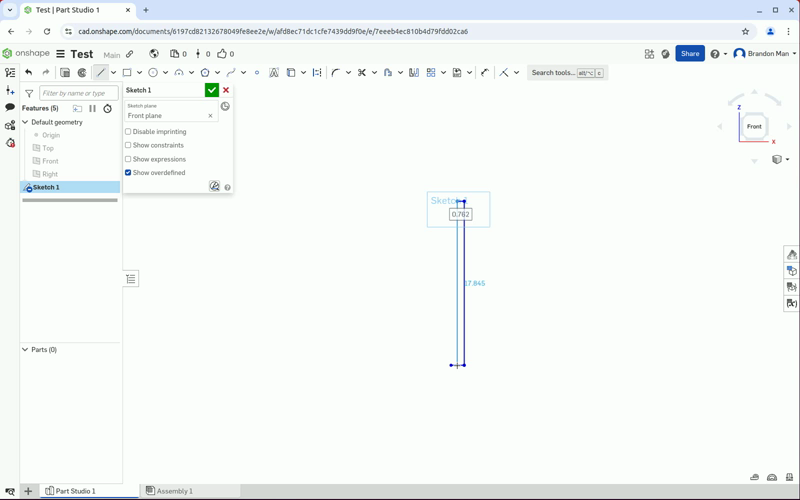
key(esc)
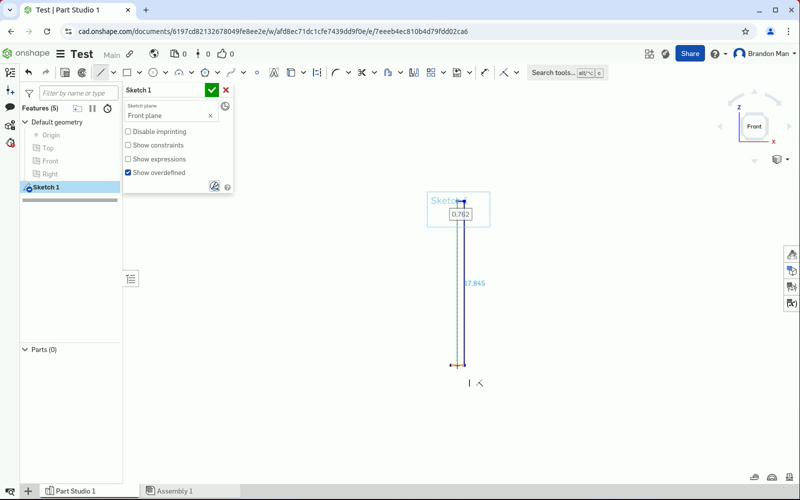
mouse_move(460, 238)
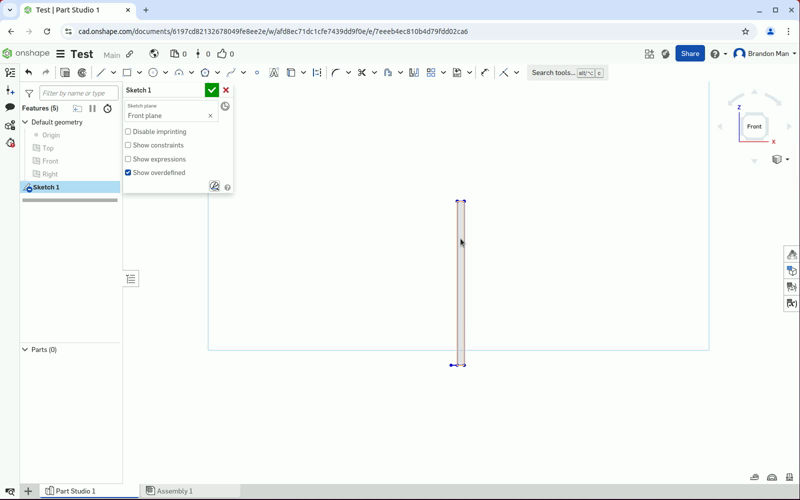
scroll(6)
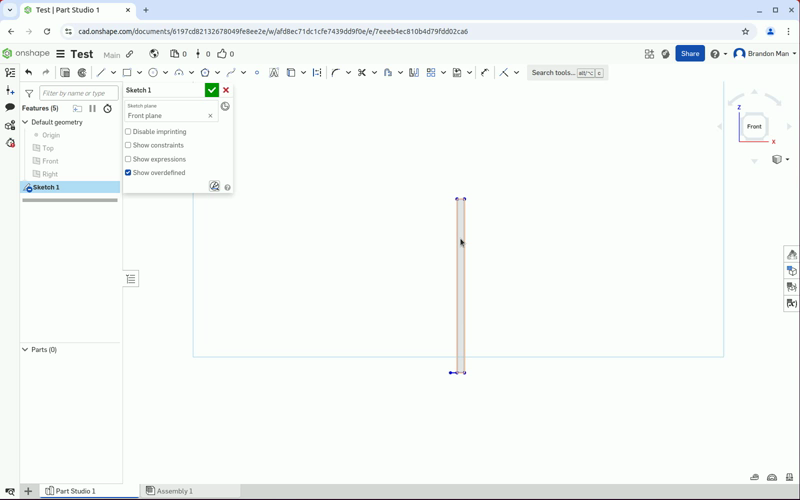
scroll(6)
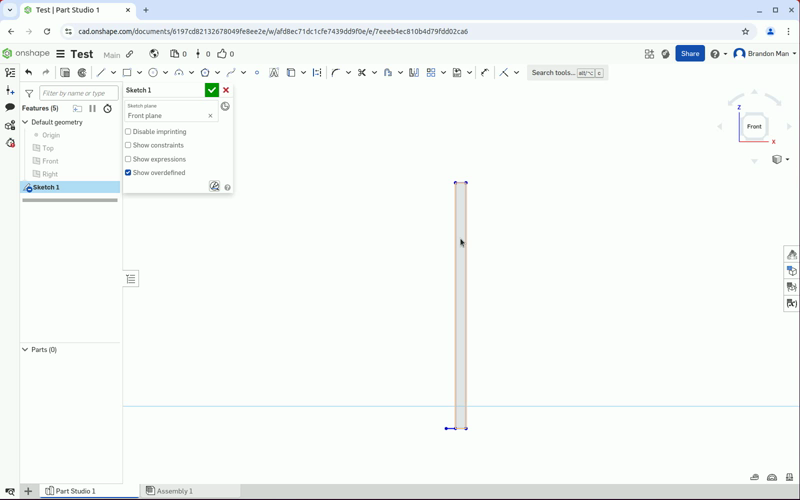
scroll(6)
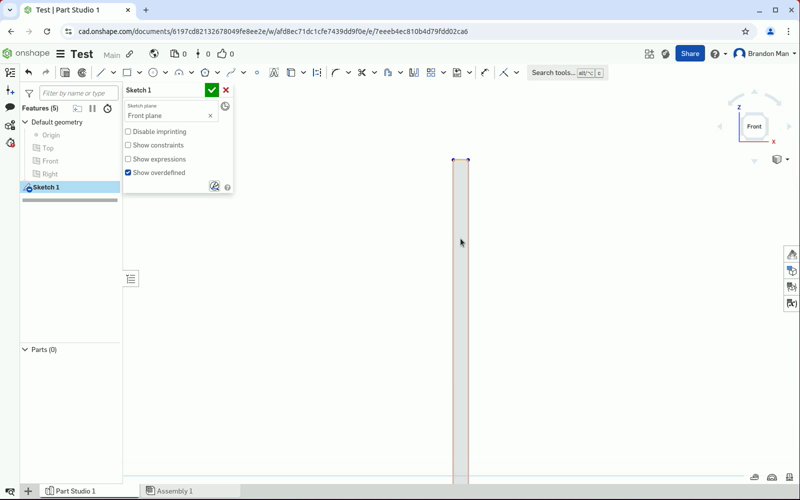
scroll(6)
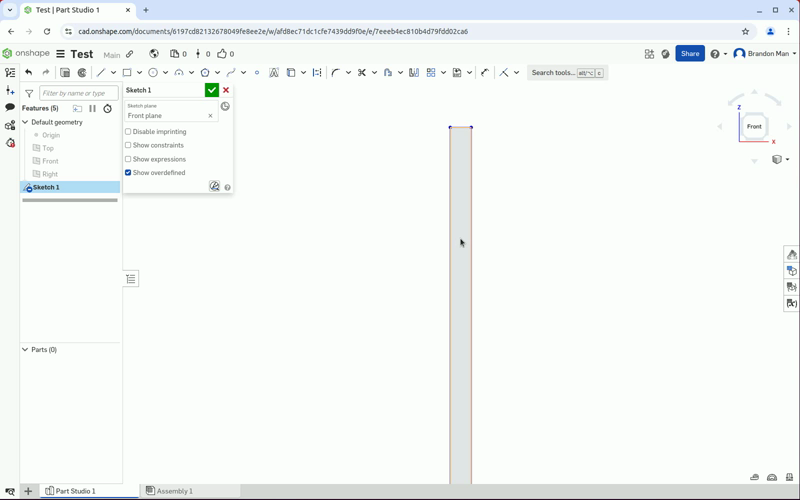
scroll(6)
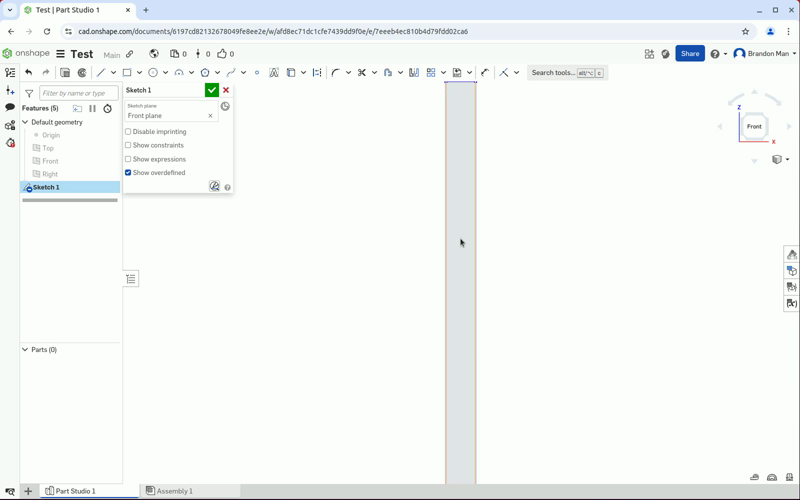
scroll(6)
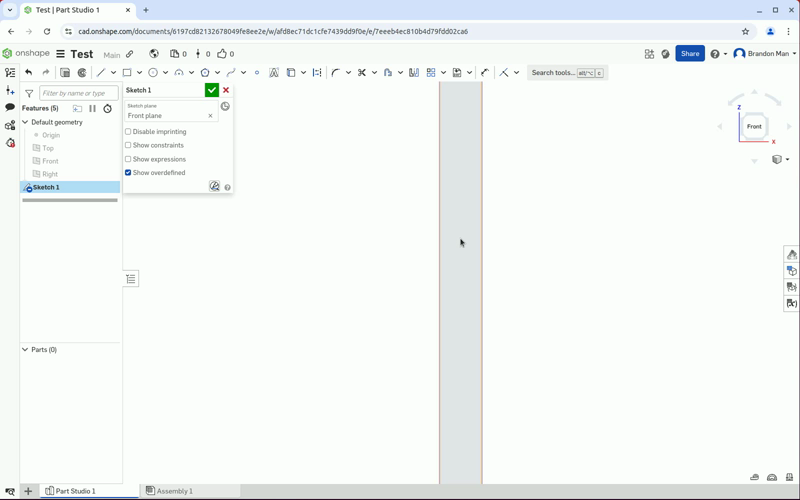
scroll(6)
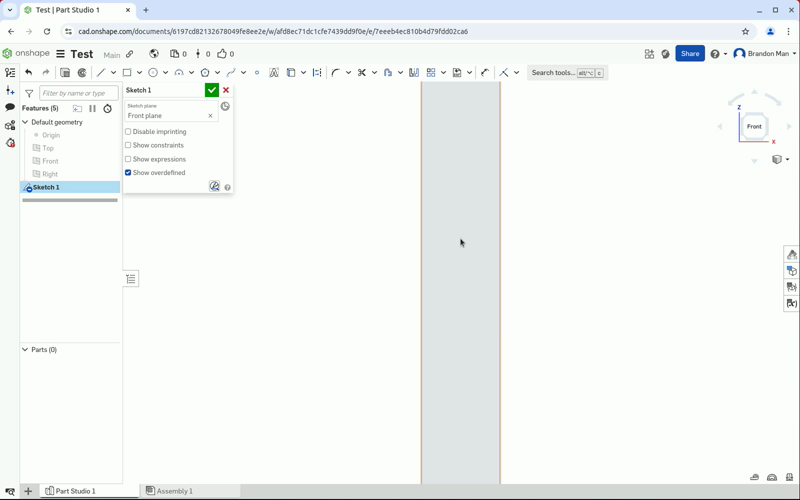
click(460, 238)
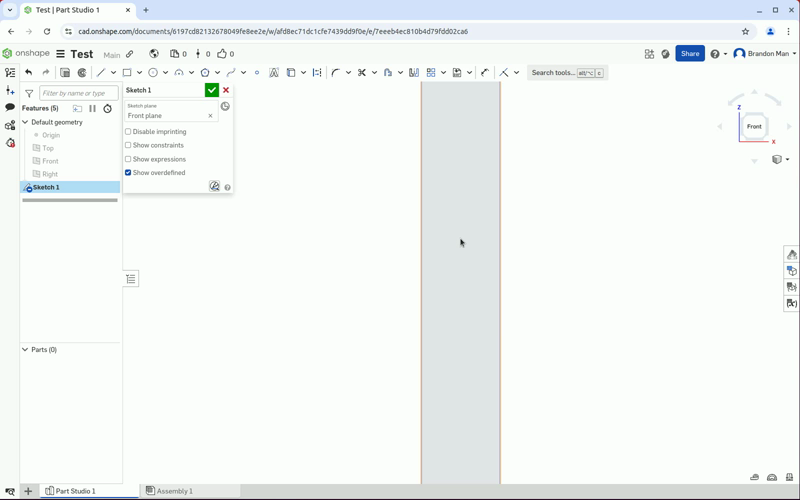
scroll(-6)
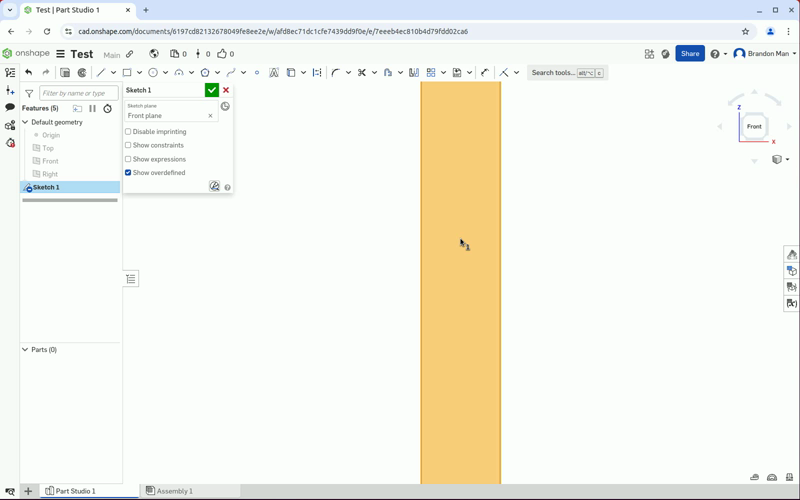
scroll(-6)
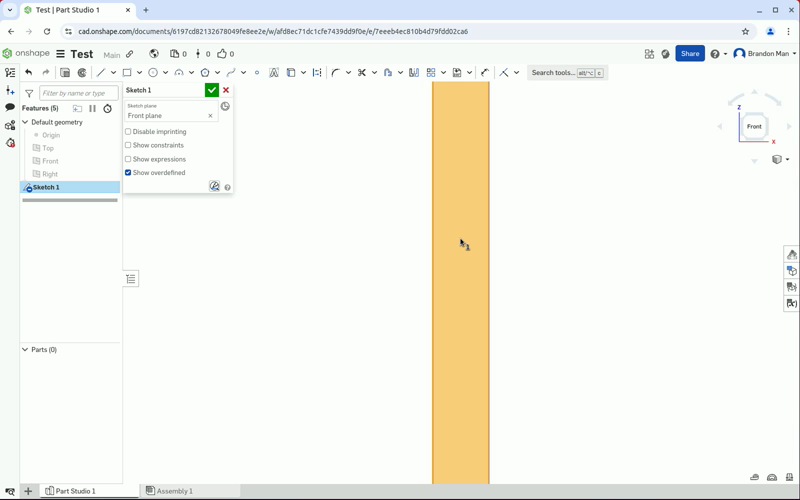
scroll(-6)
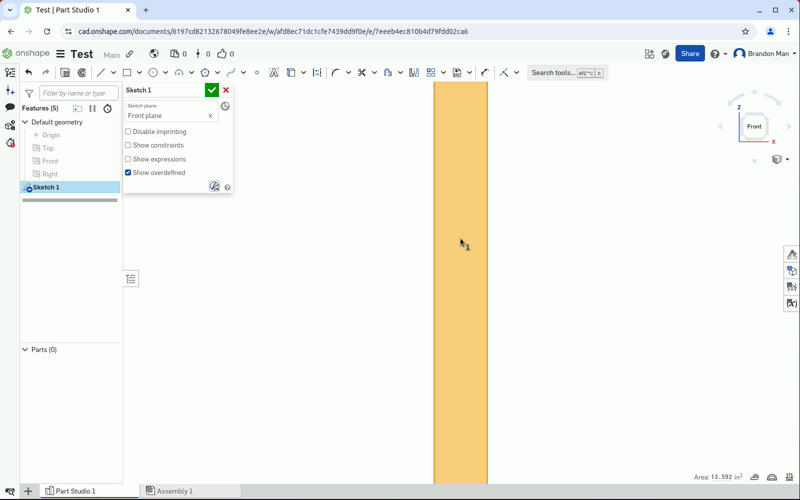
scroll(-6)
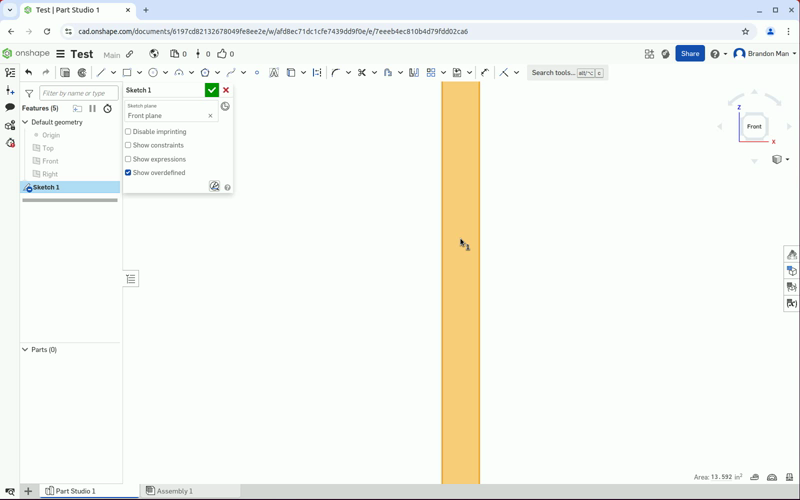
scroll(-6)
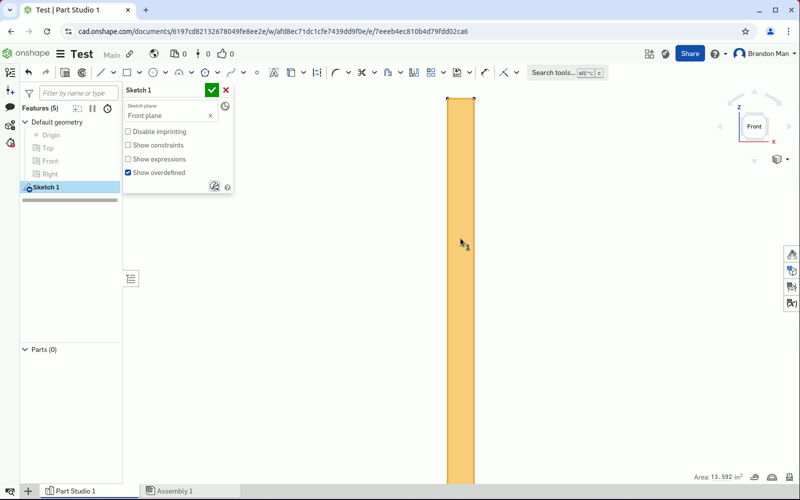
scroll(-6)
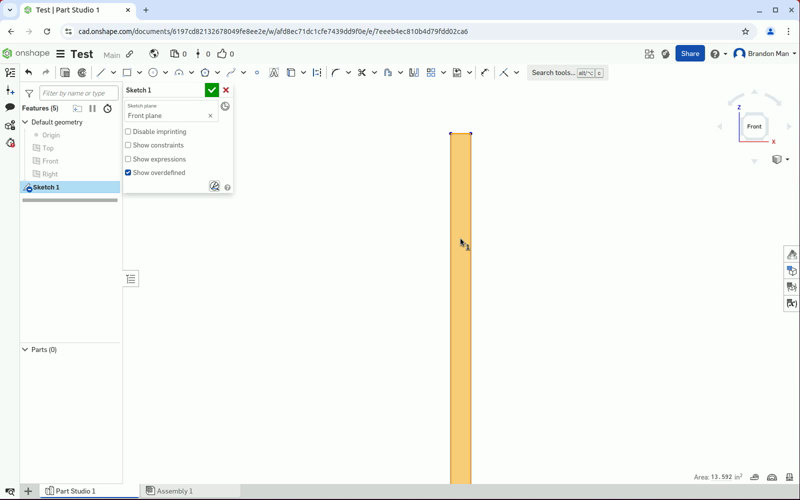
scroll(-6)
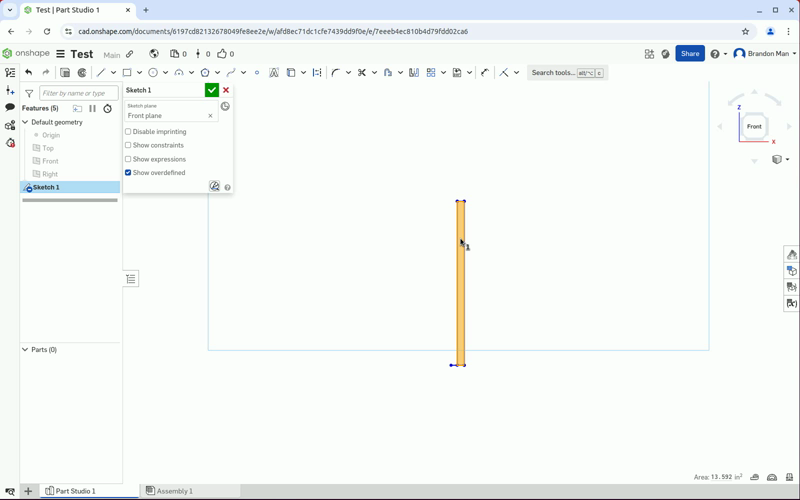
mouse_move(73, 352)
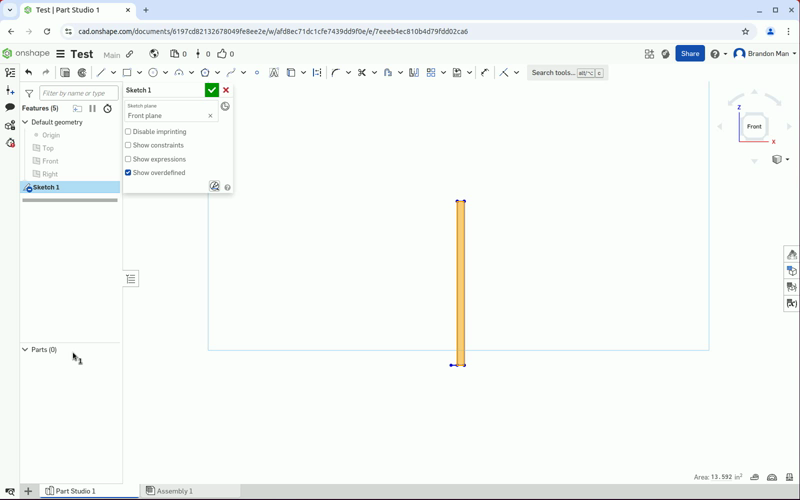
key(shift+y)
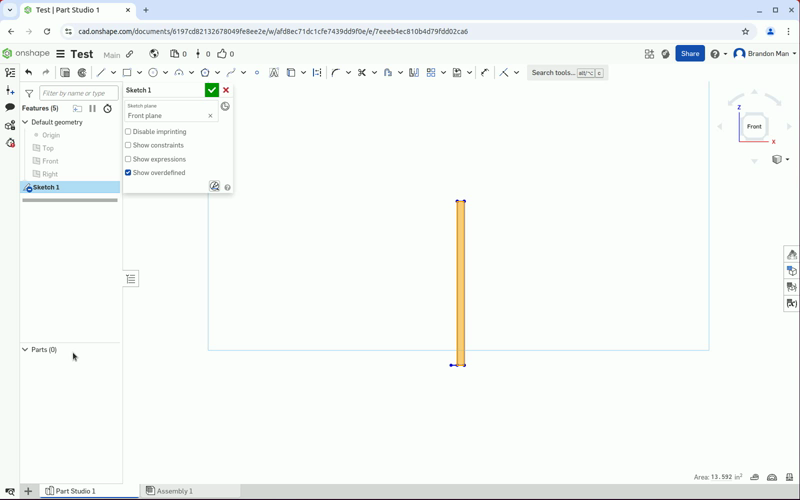
key(shift+e)
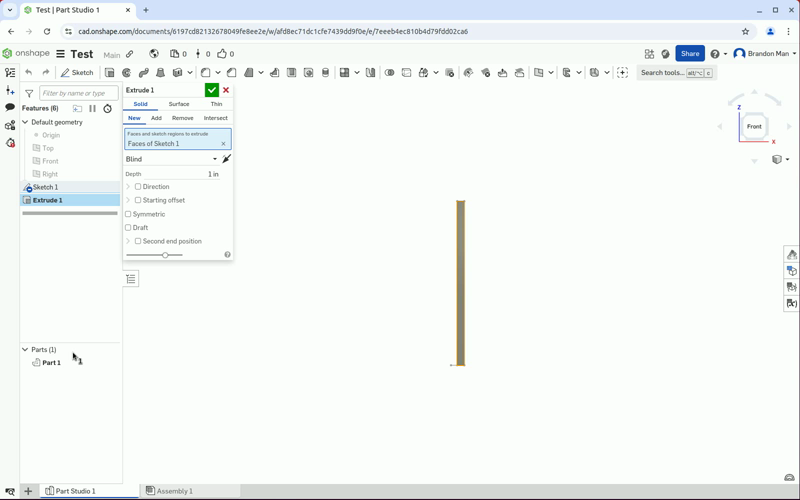
mouse_move(143, 106)
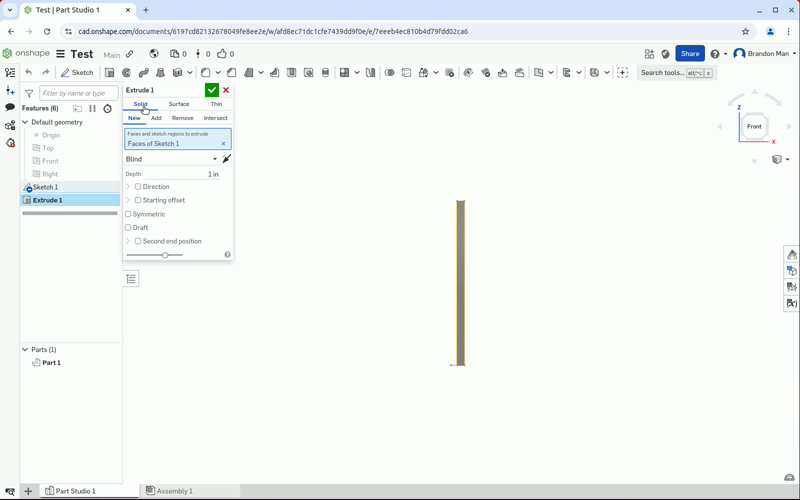
click(143, 106)
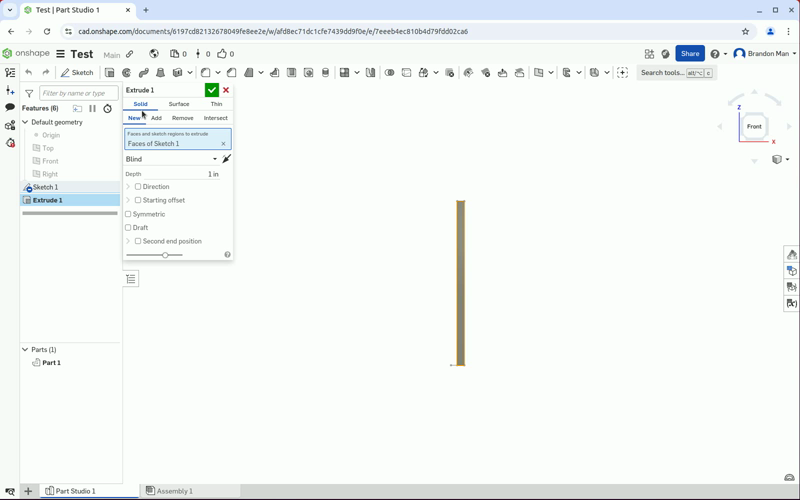
mouse_move(137, 120)
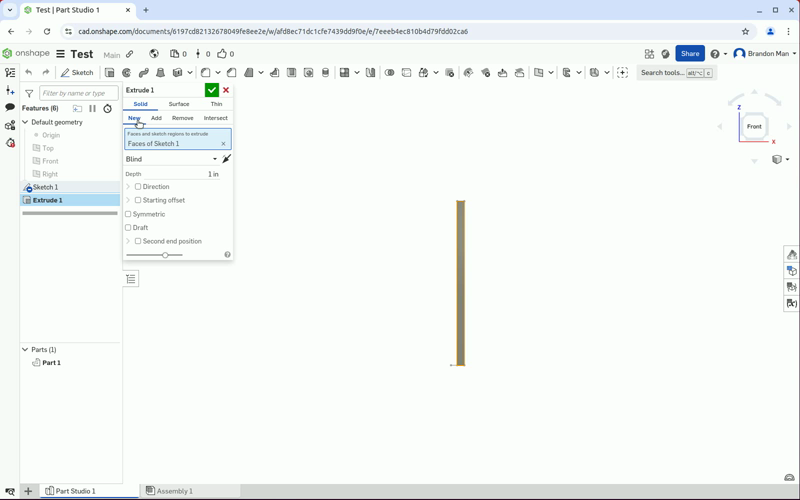
click(137, 120)
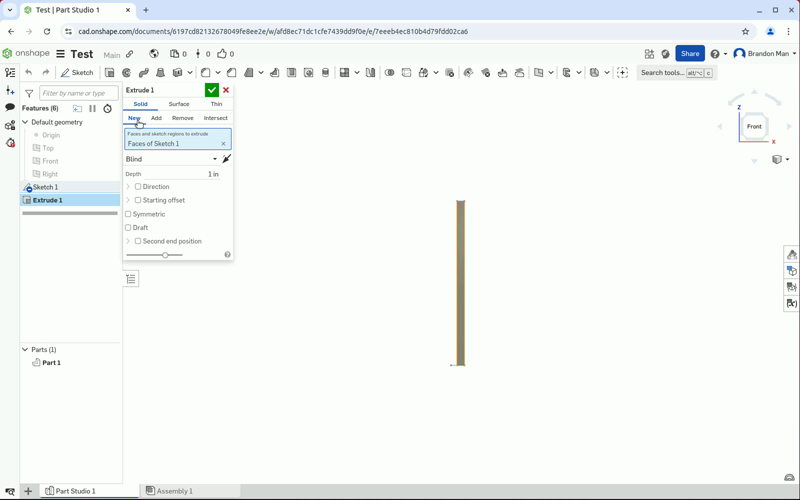
key(tab, 4)
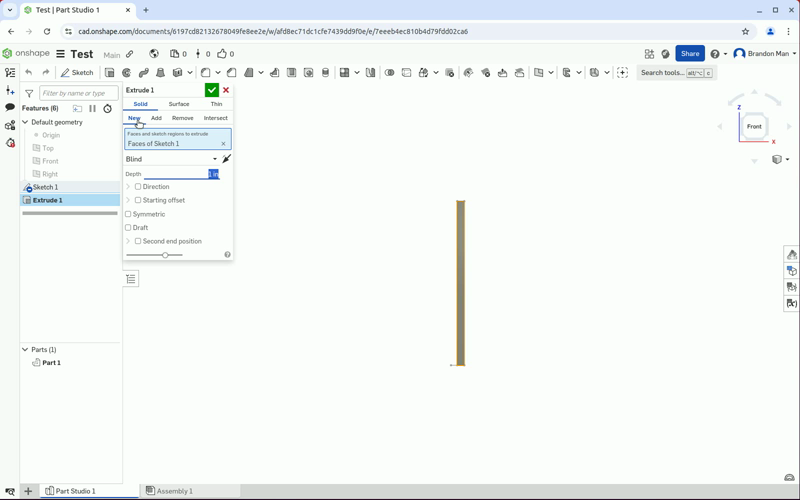
text(12.036)
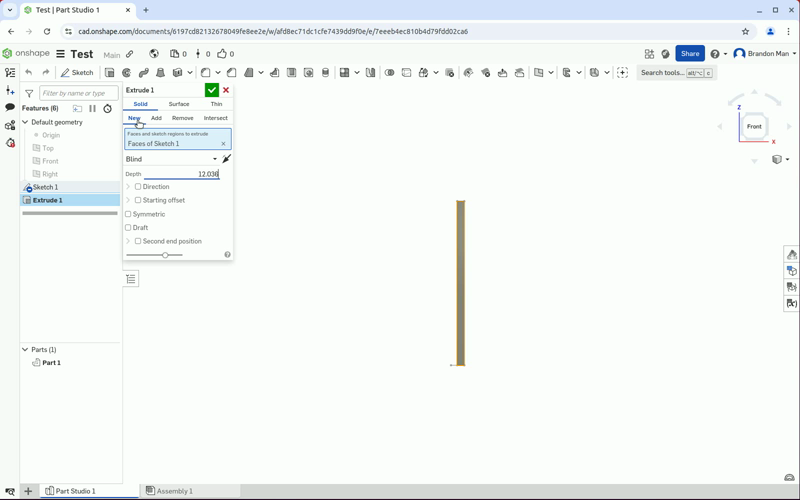
key(enter)
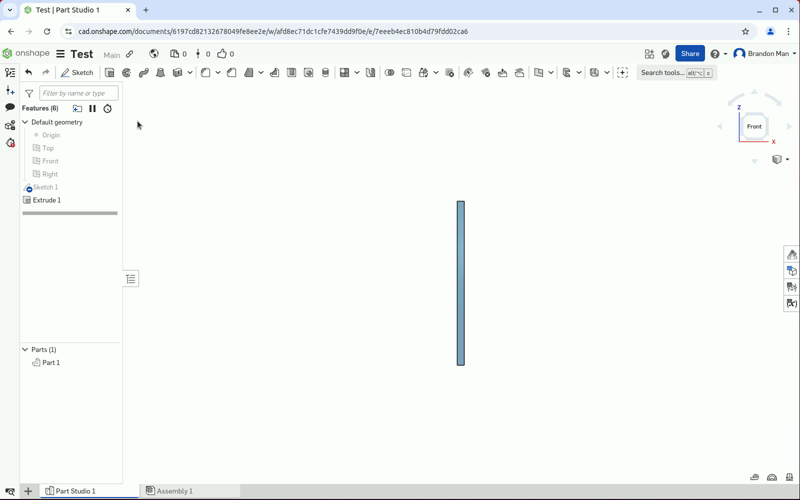
key(shift+h)
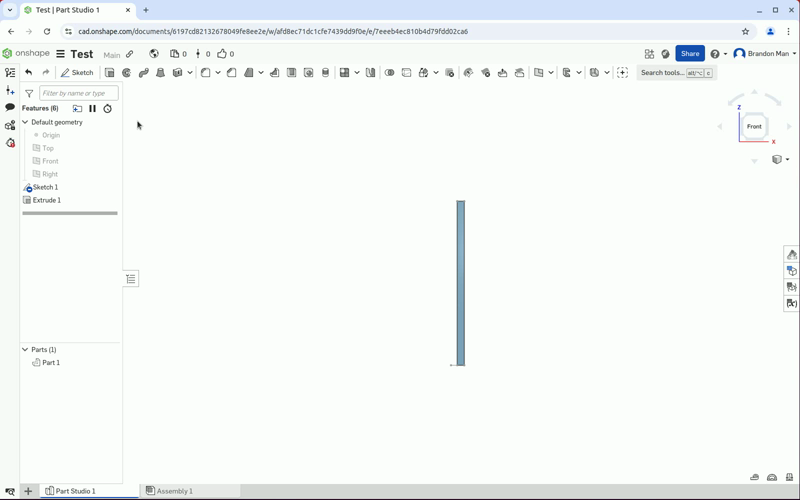
key(shift+h)
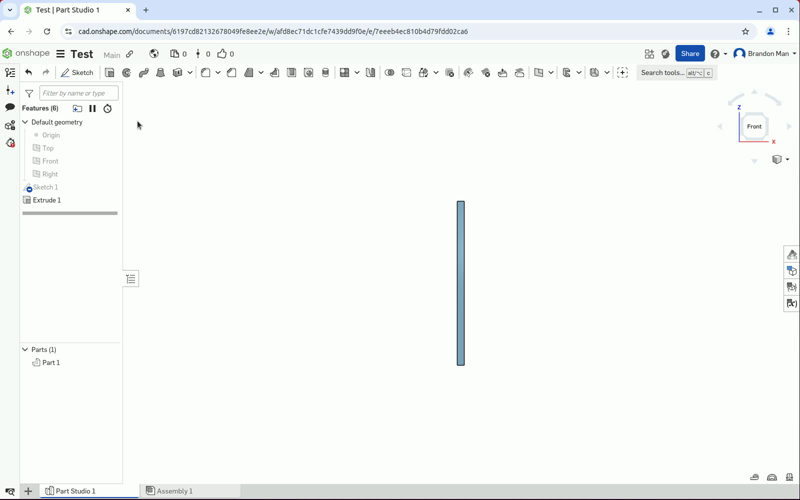
mouse_move(73, 189)
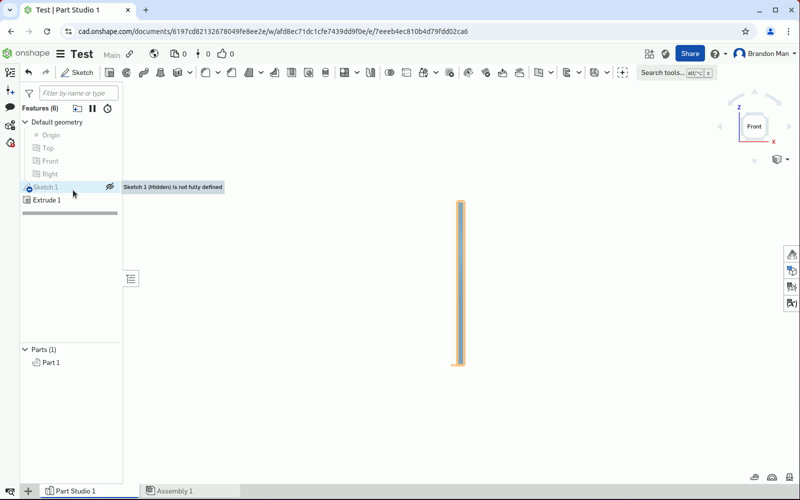
click(73, 189)
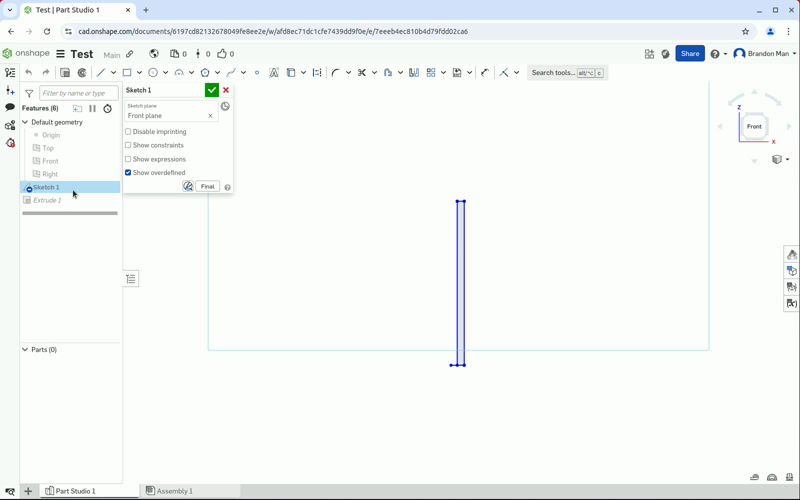
mouse_move(229, 92)
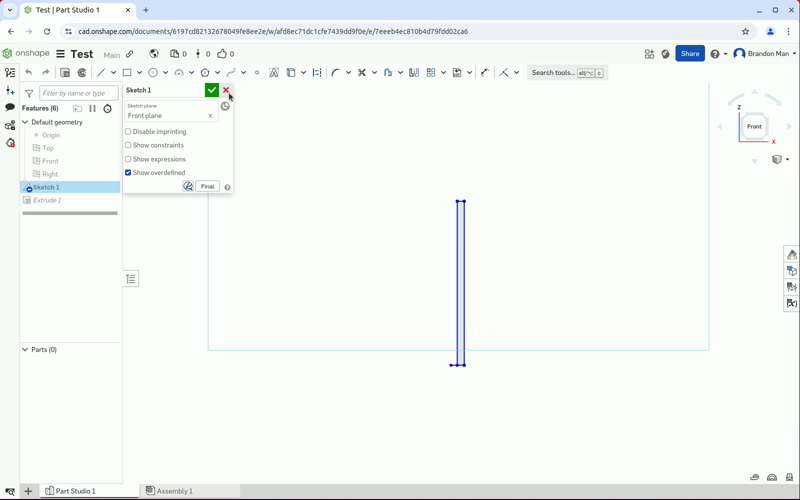
click(229, 92)
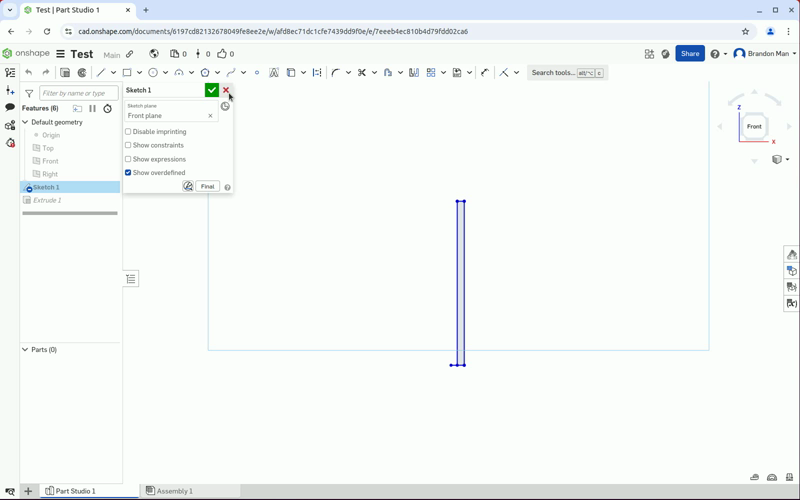
key(shift+s)
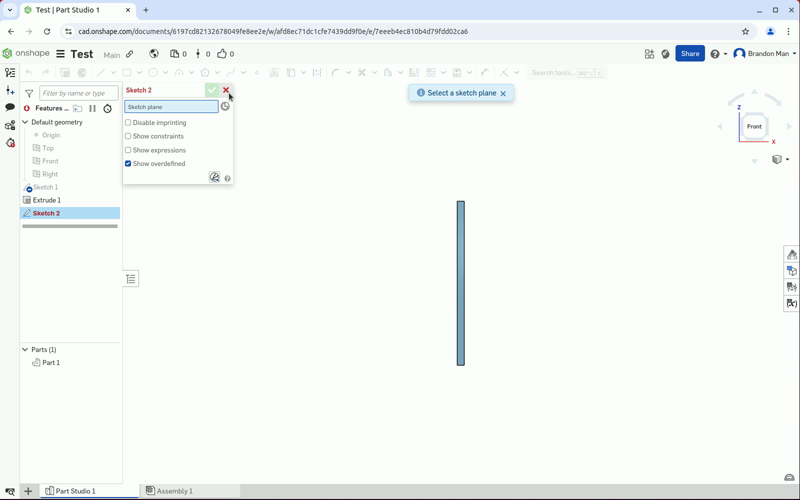
mouse_move(73, 163)
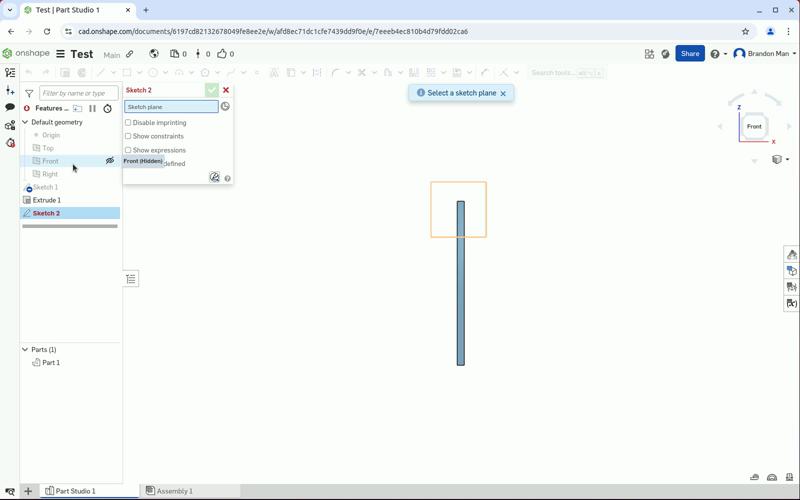
click(73, 163)
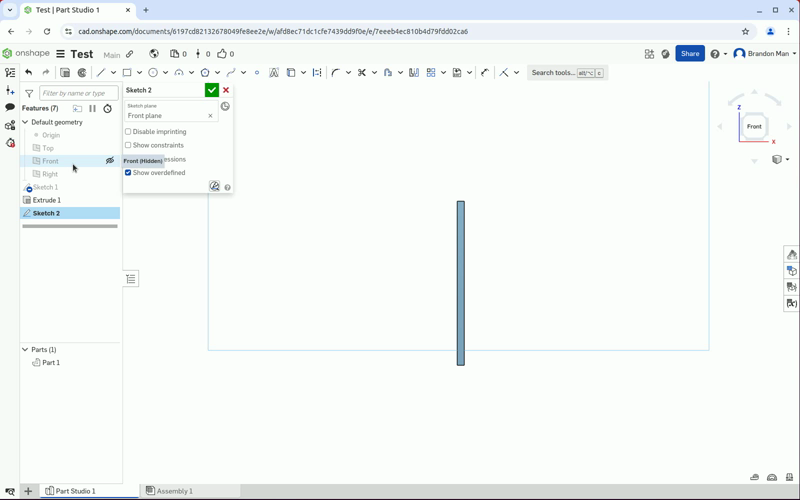
mouse_move(73, 352)
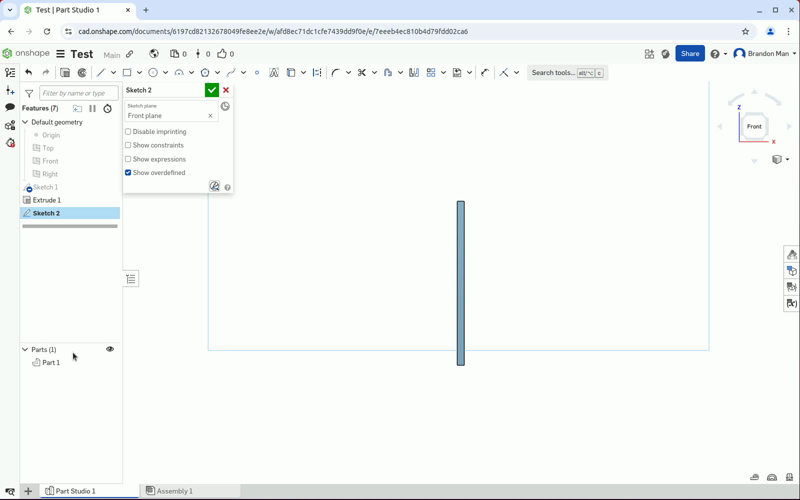
key(y)
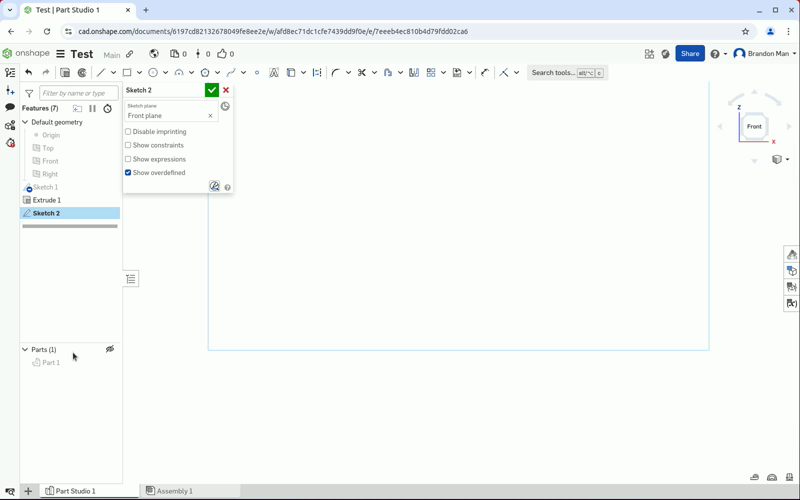
key(l)
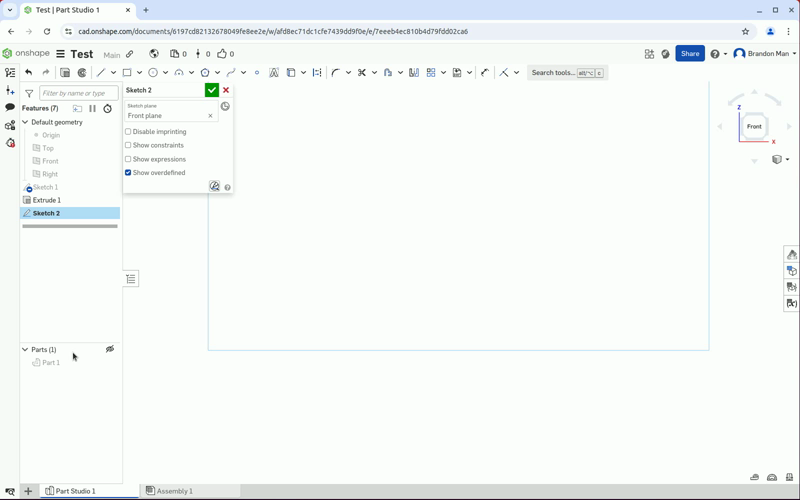
key_down(shift)
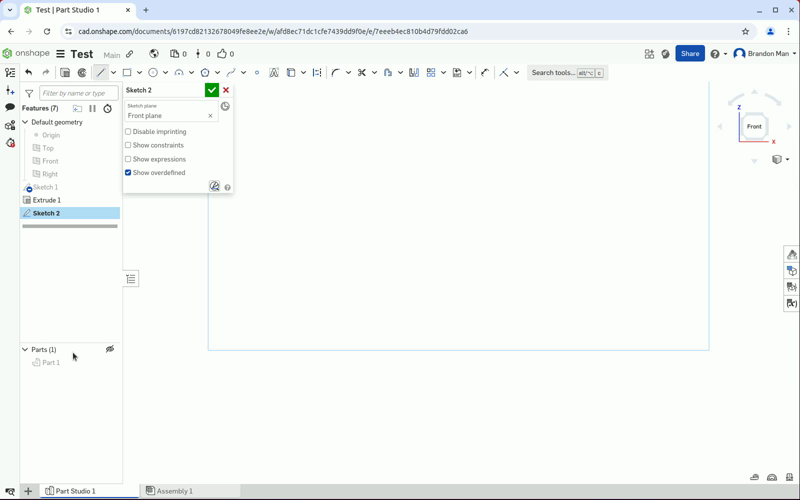
mouse_move(403, 224)
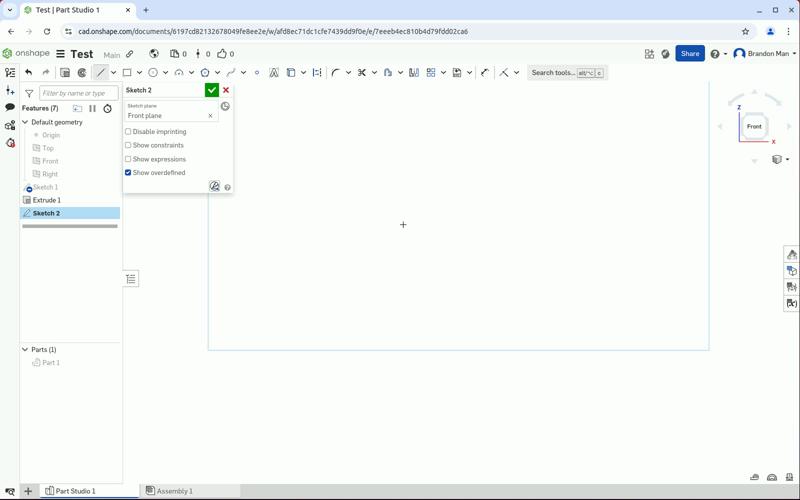
click(403, 224)
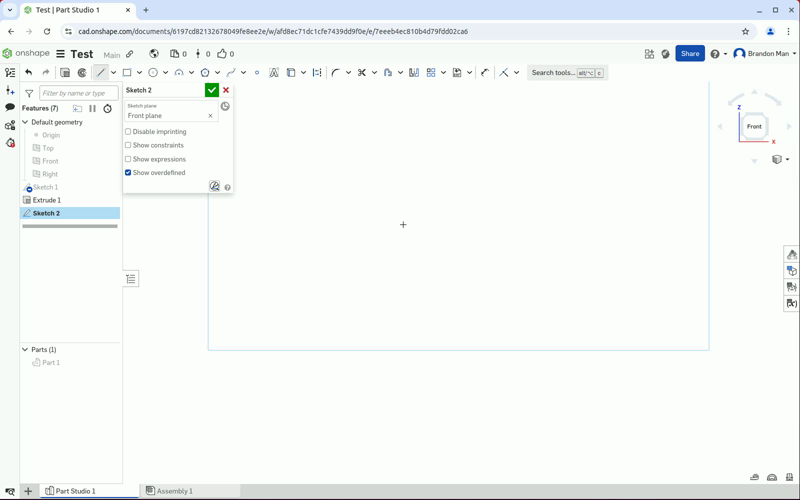
key_up(shift)
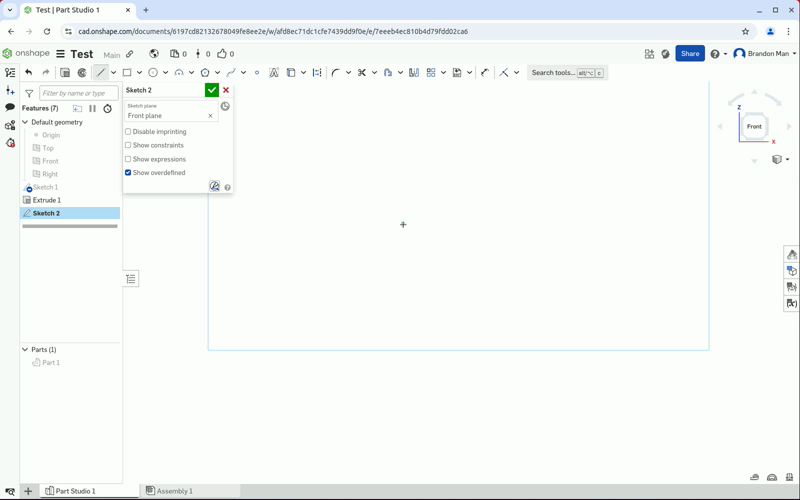
key_down(shift)
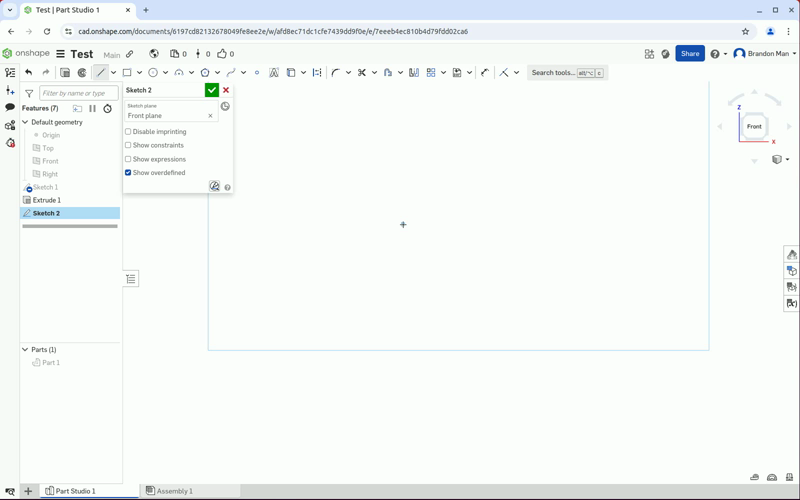
mouse_move(433, 224)
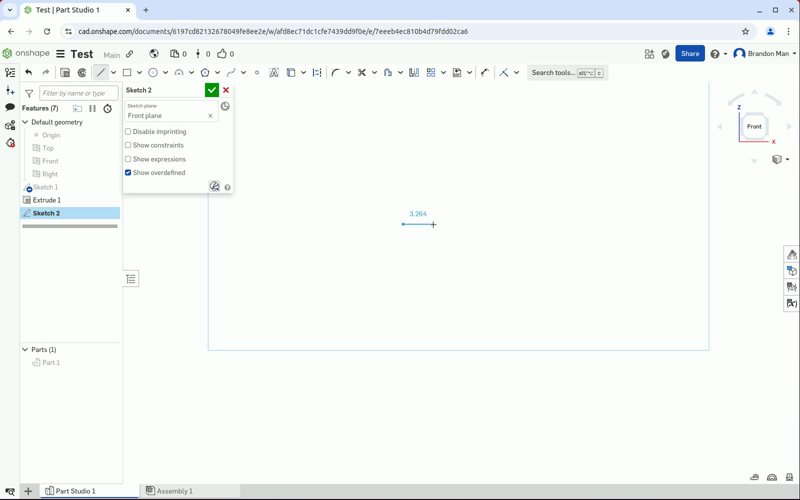
mouse_move(410, 224)
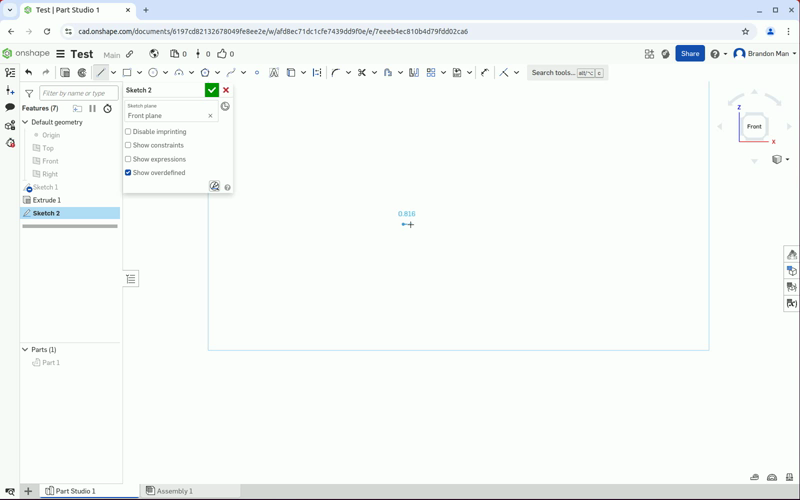
click(410, 224)
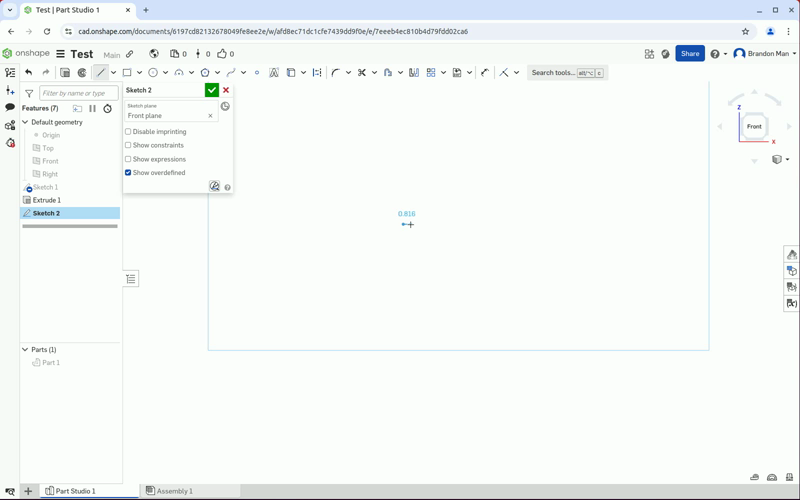
key_up(shift)
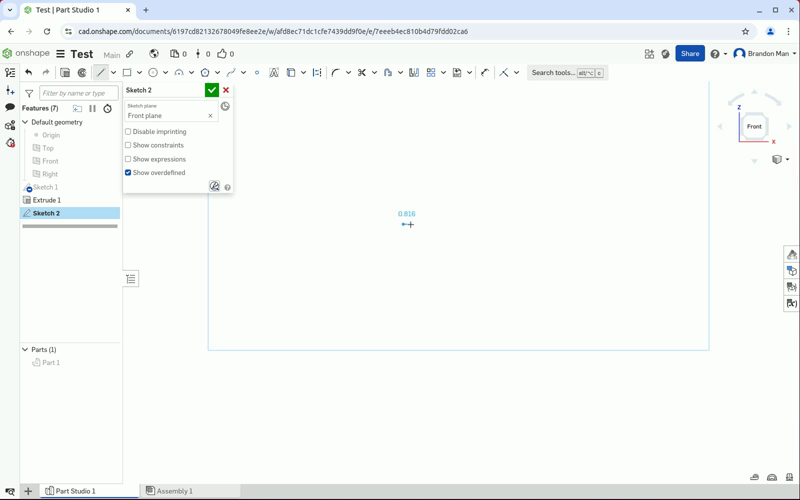
key_down(shift)
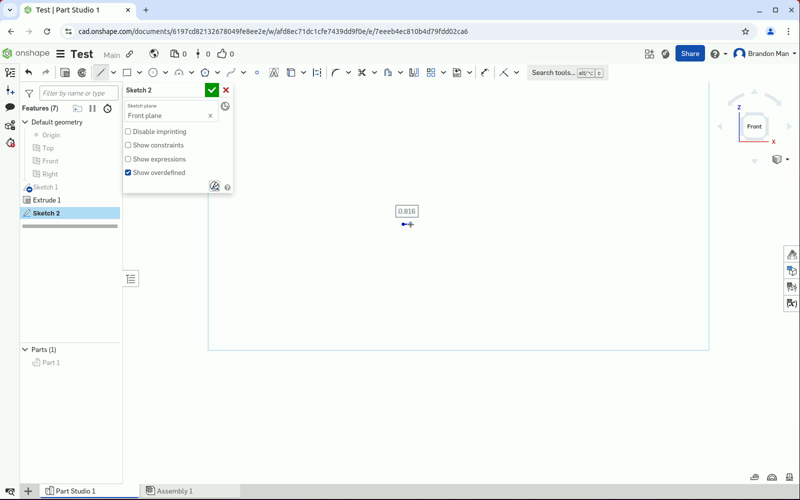
mouse_move(440, 224)
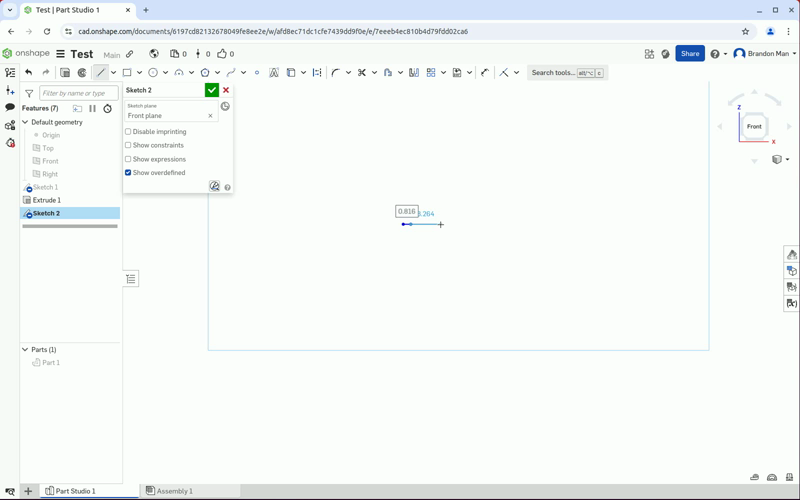
mouse_move(410, 199)
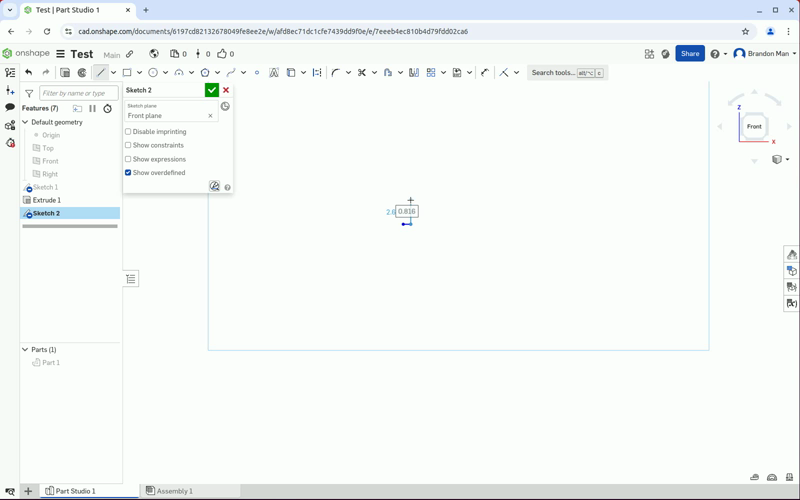
click(410, 199)
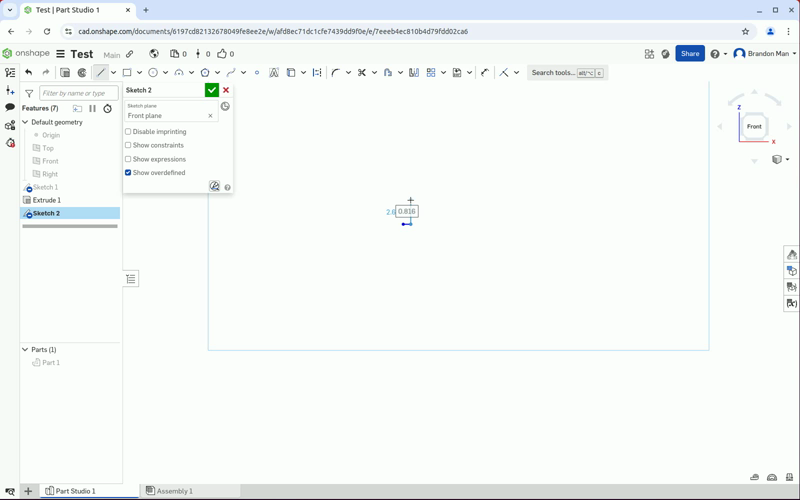
key_up(shift)
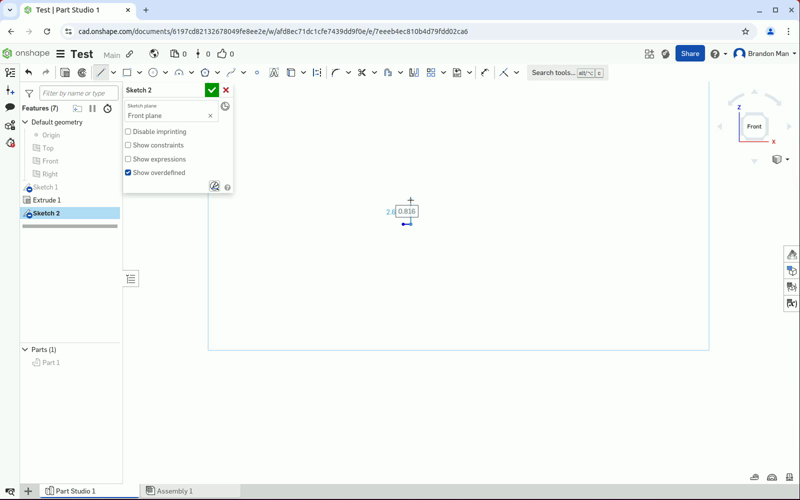
key_down(shift)
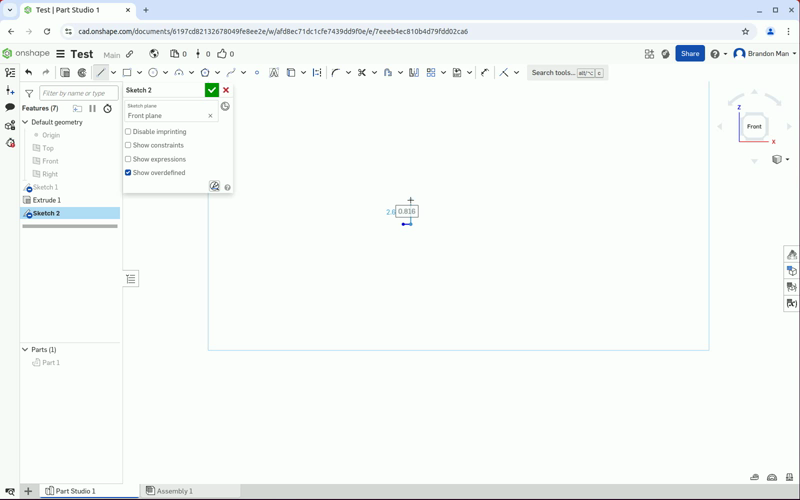
mouse_move(440, 199)
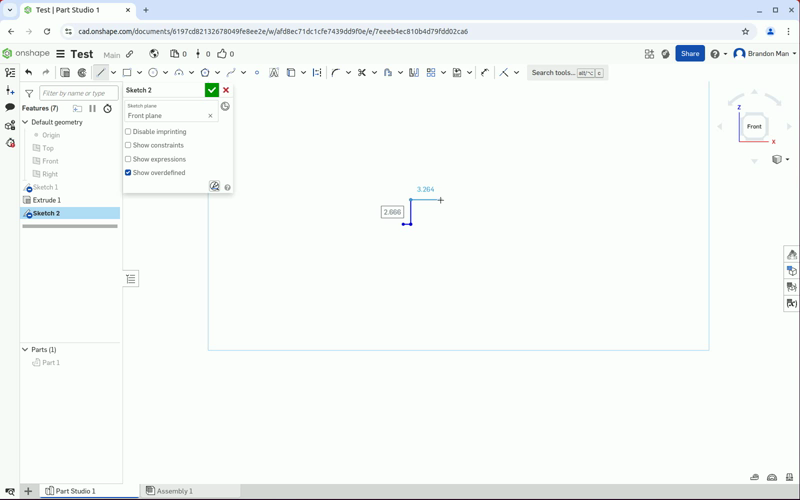
mouse_move(403, 199)
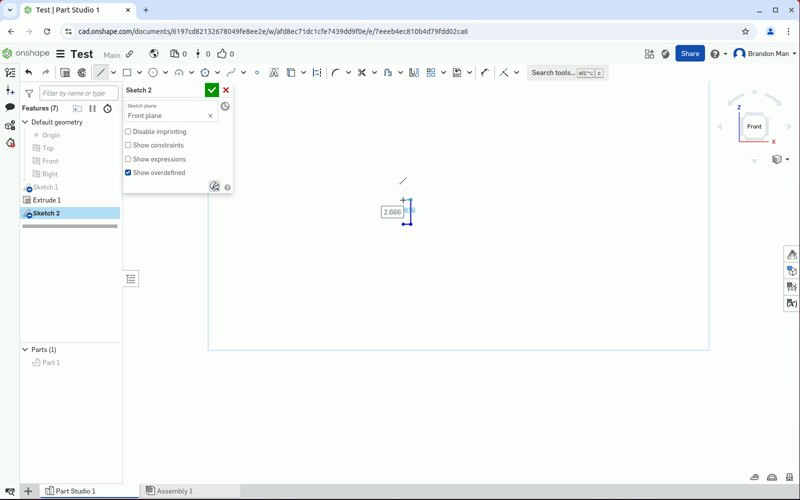
click(403, 199)
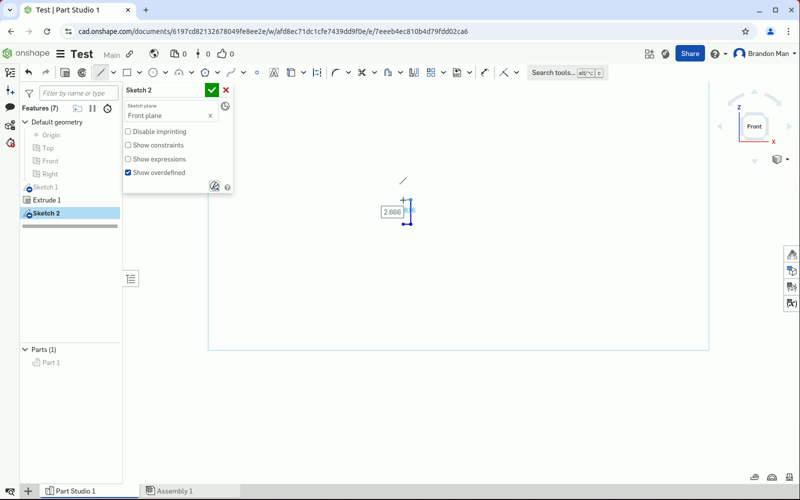
key_up(shift)
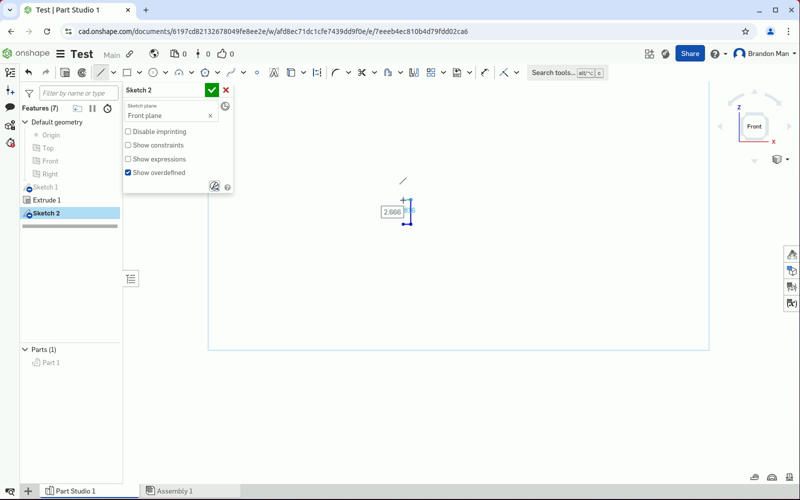
mouse_move(433, 199)
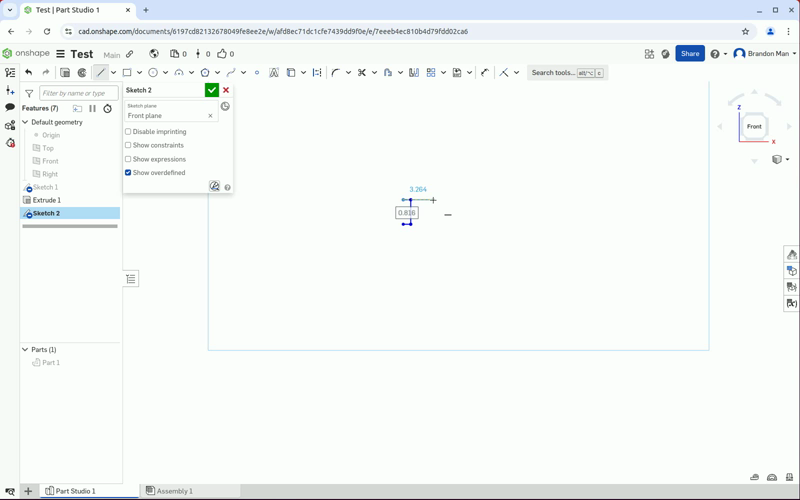
key_down(shift)
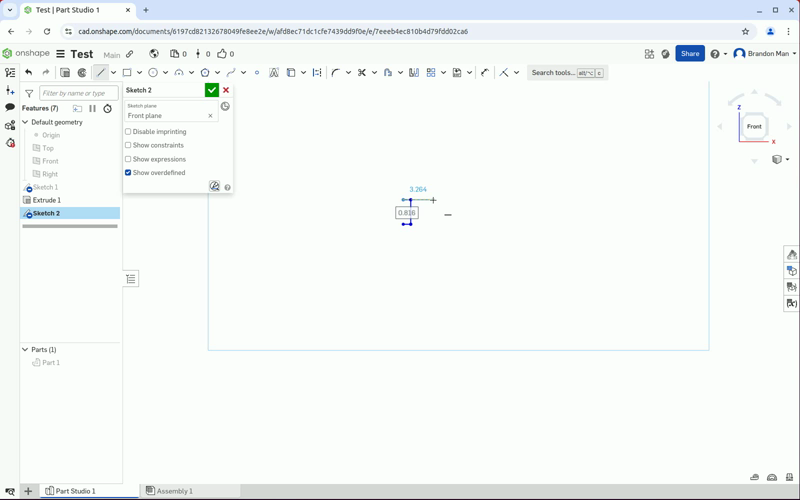
mouse_move(403, 224)
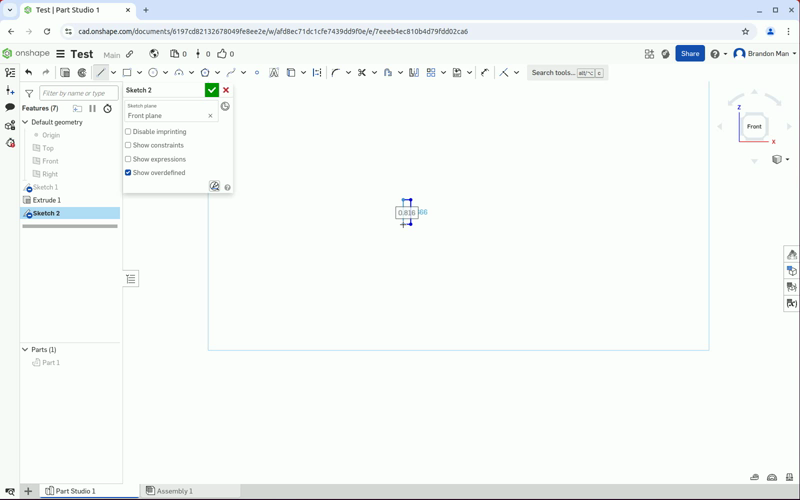
key_up(shift)
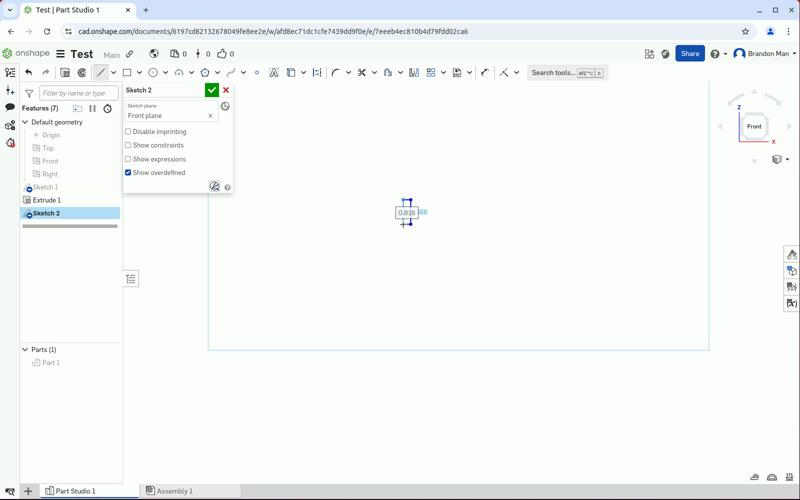
click(403, 224)
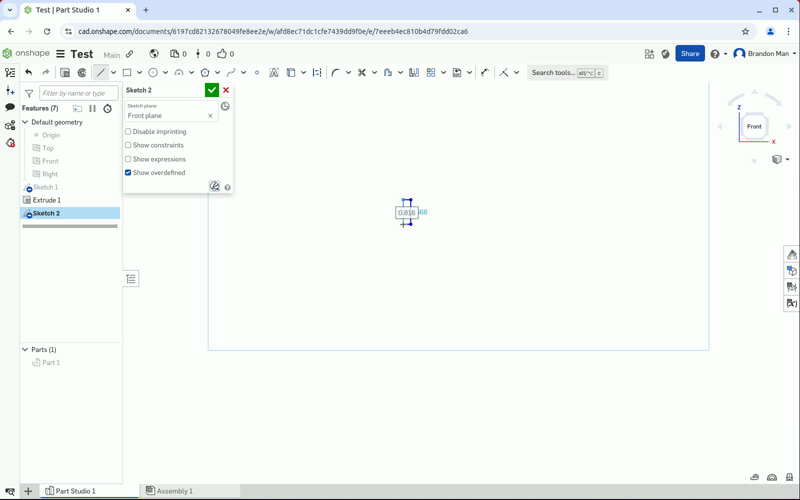
key(esc)
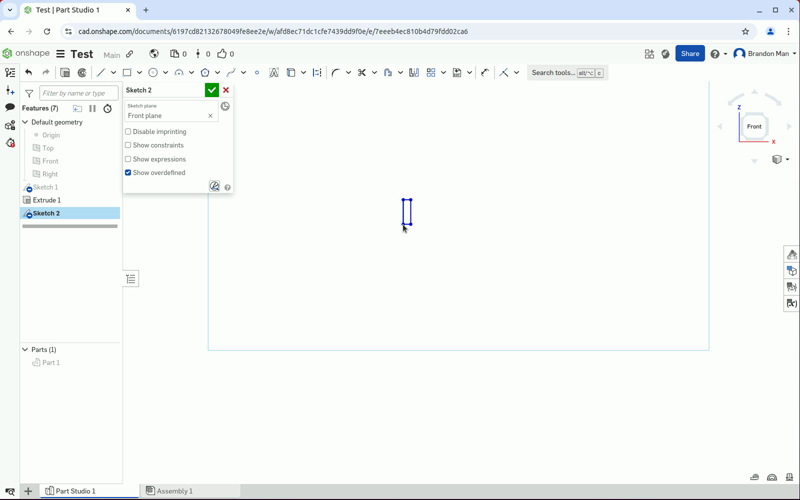
mouse_move(406, 215)
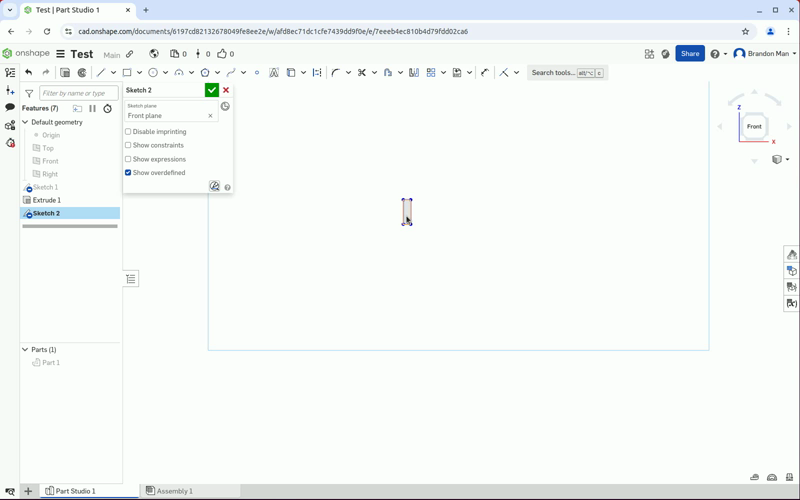
scroll(6)
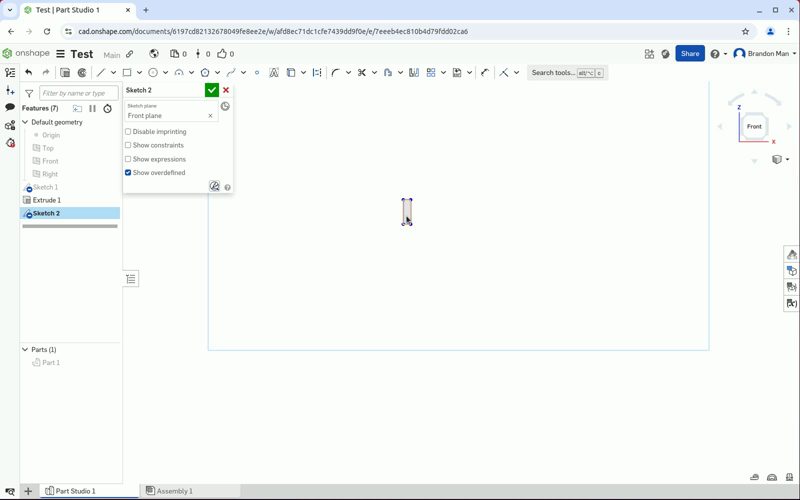
scroll(6)
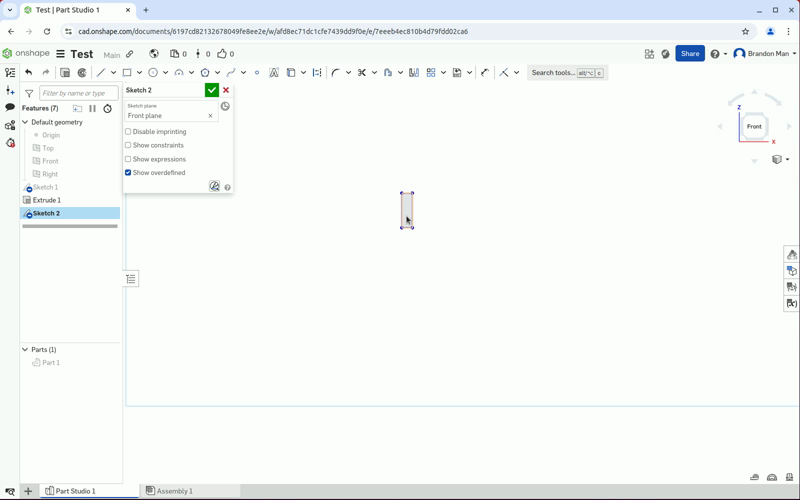
scroll(6)
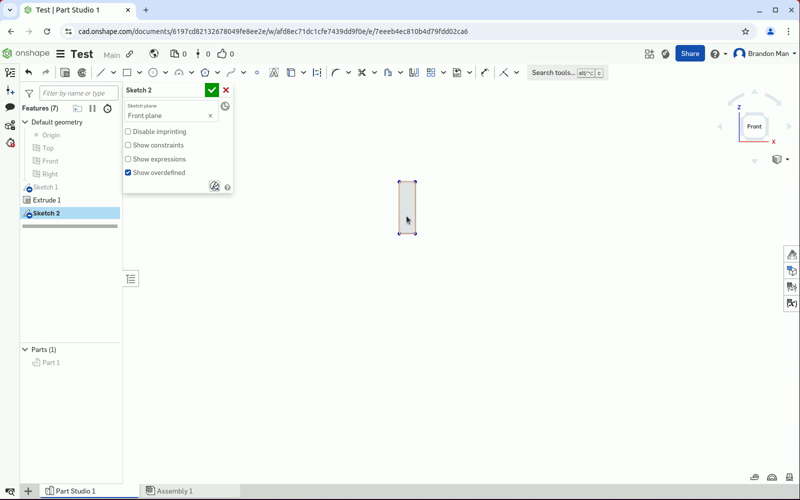
scroll(6)
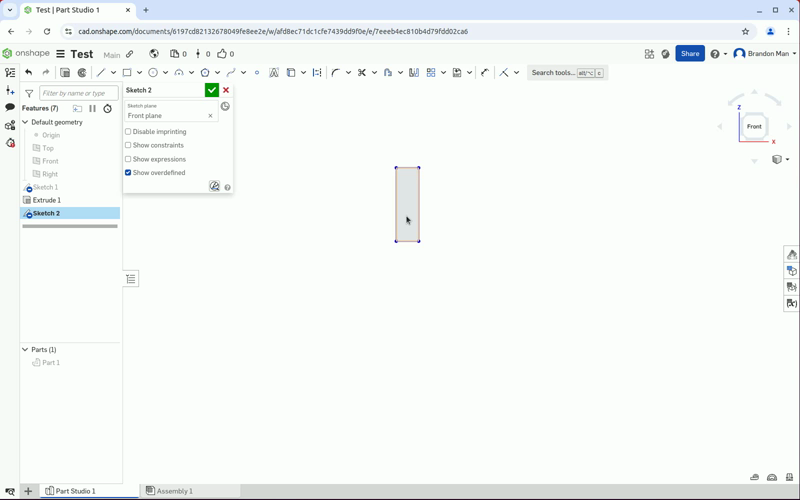
scroll(6)
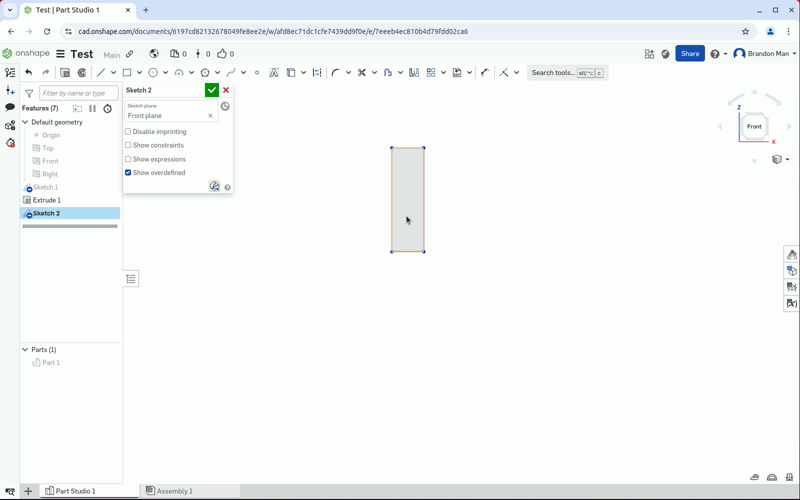
scroll(6)
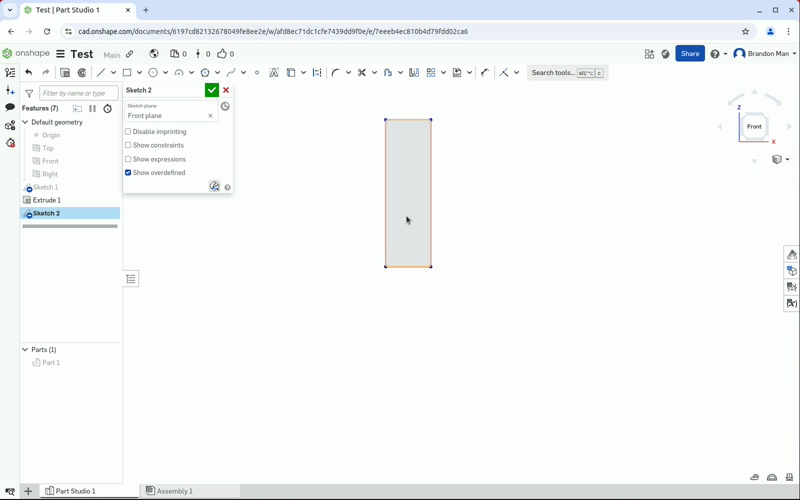
scroll(6)
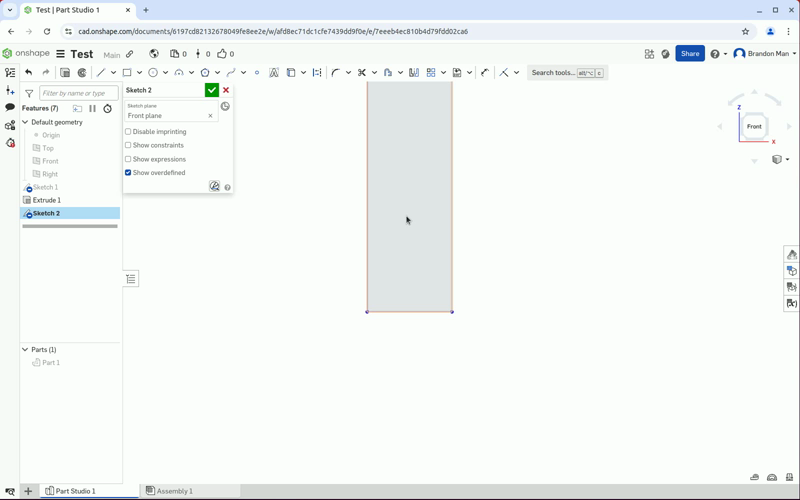
click(406, 215)
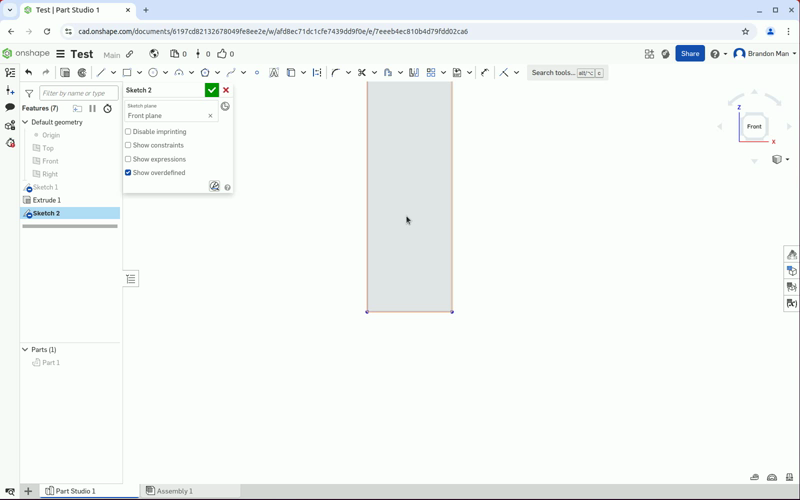
scroll(-6)
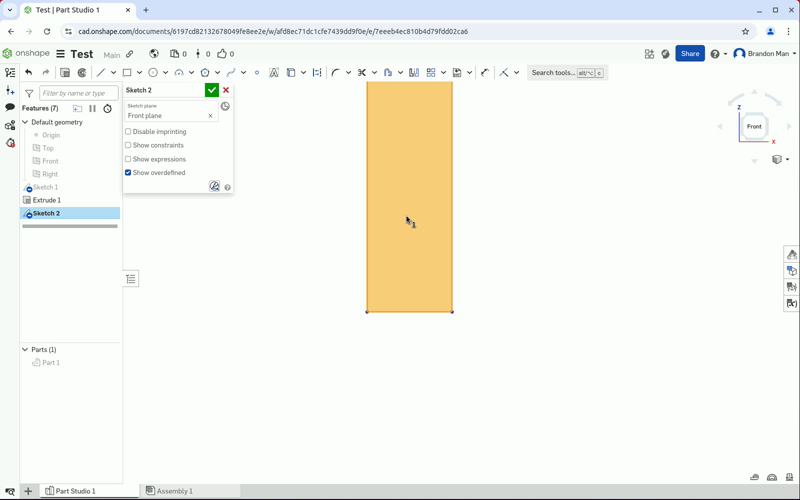
scroll(-6)
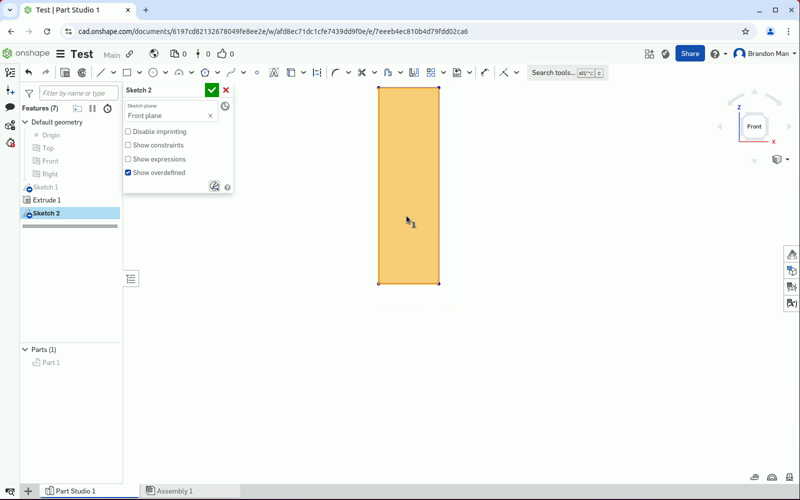
scroll(-6)
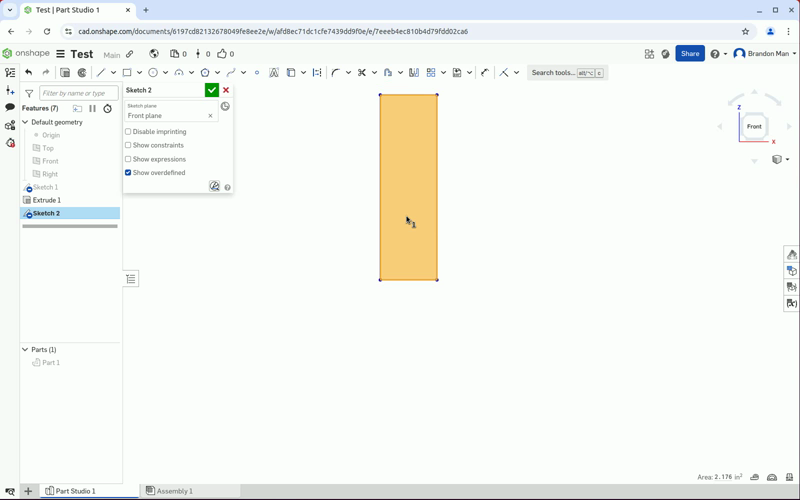
scroll(-6)
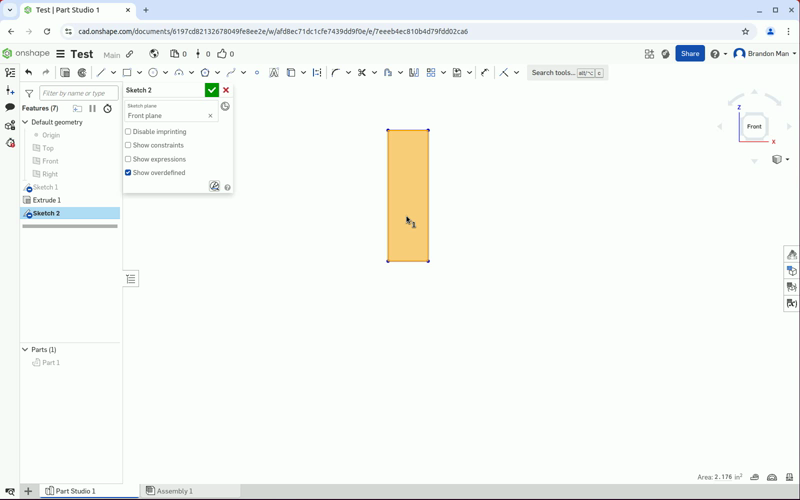
scroll(-6)
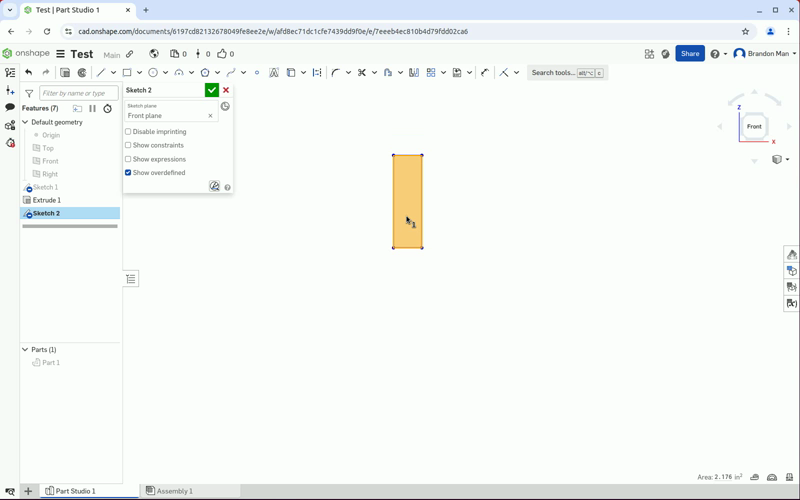
scroll(-6)
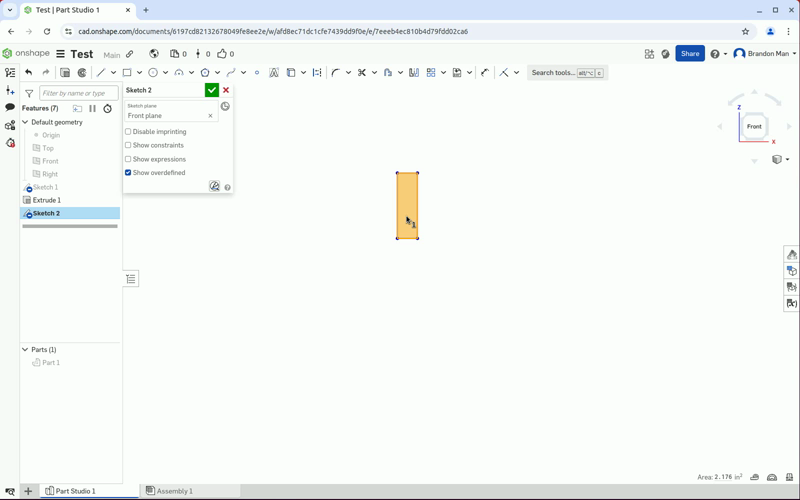
scroll(-6)
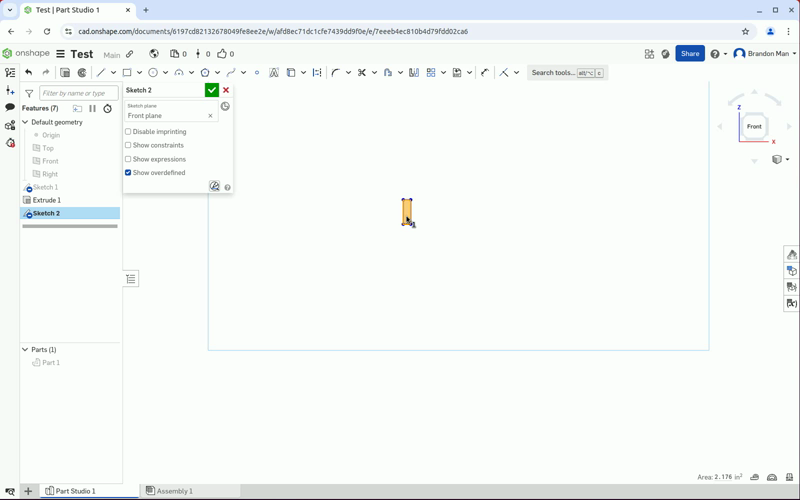
mouse_move(73, 352)
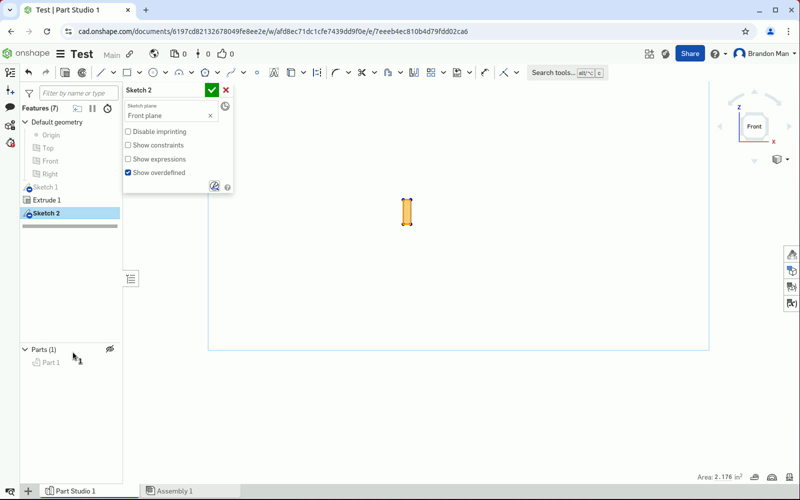
key(shift+y)
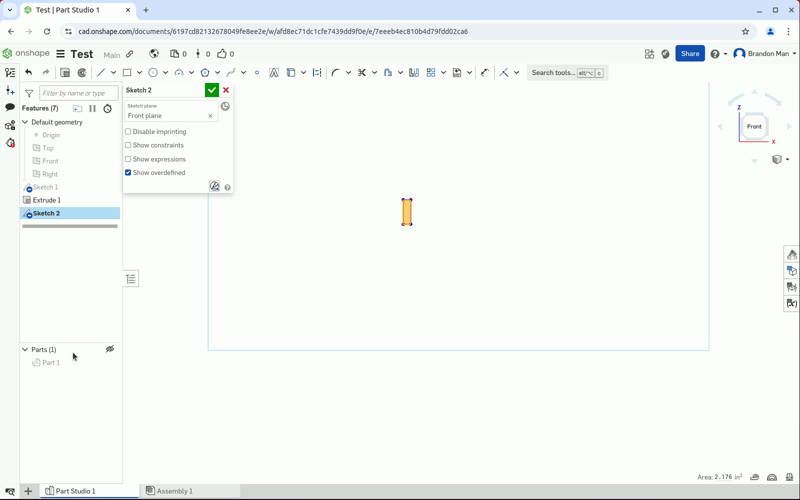
key(shift+e)
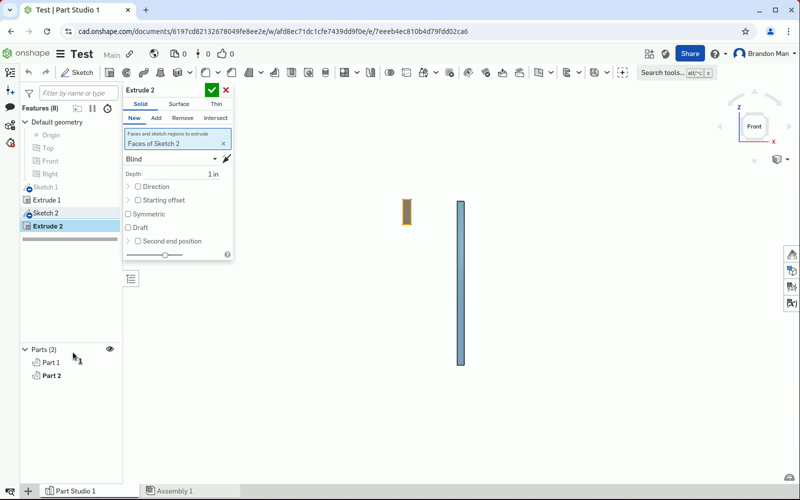
mouse_move(143, 106)
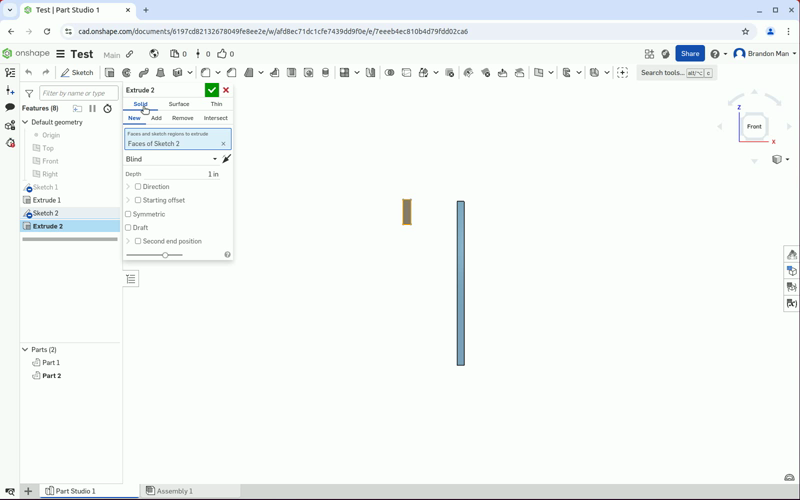
click(143, 106)
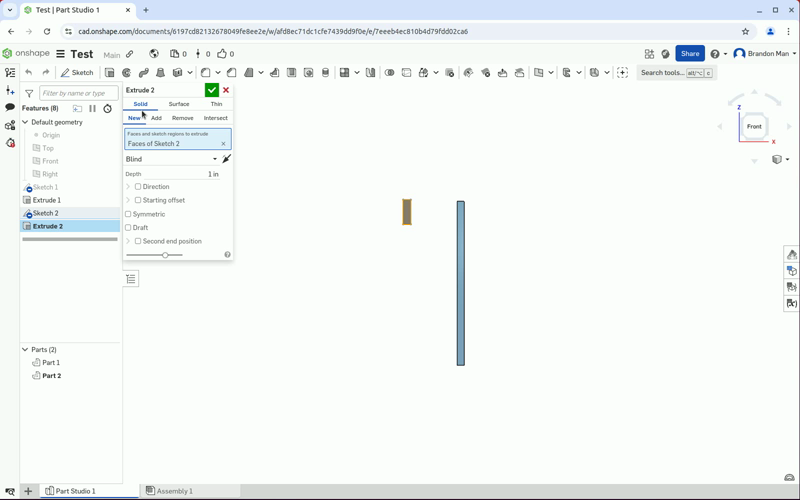
mouse_move(137, 120)
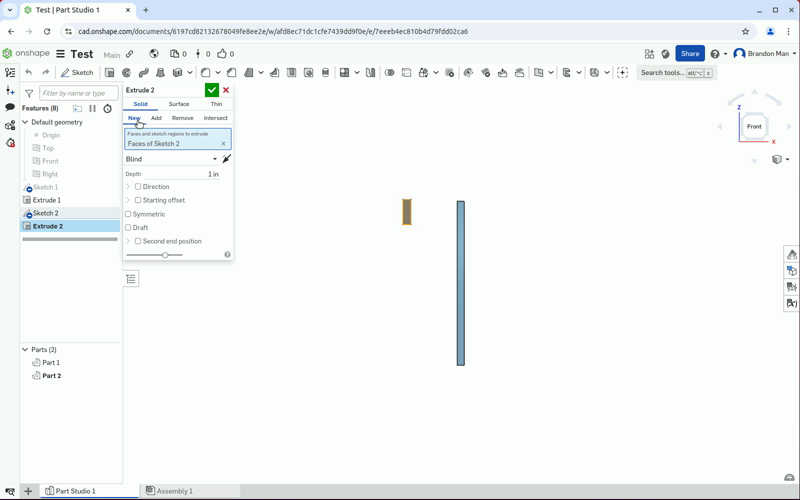
click(137, 120)
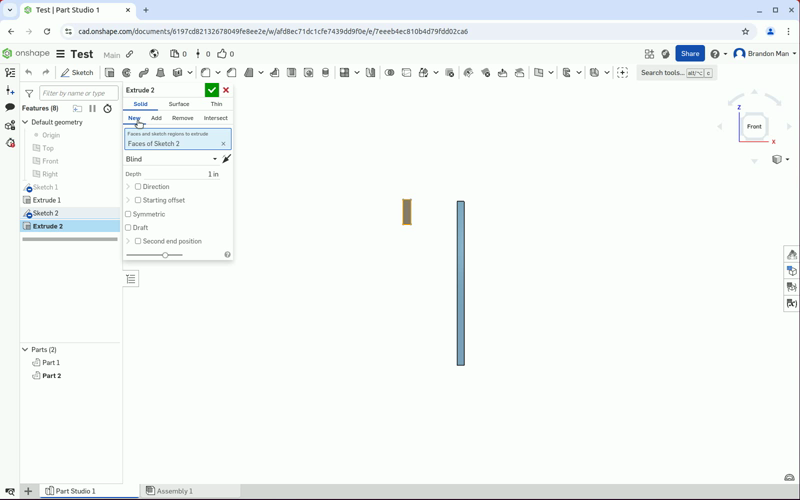
key(tab, 4)
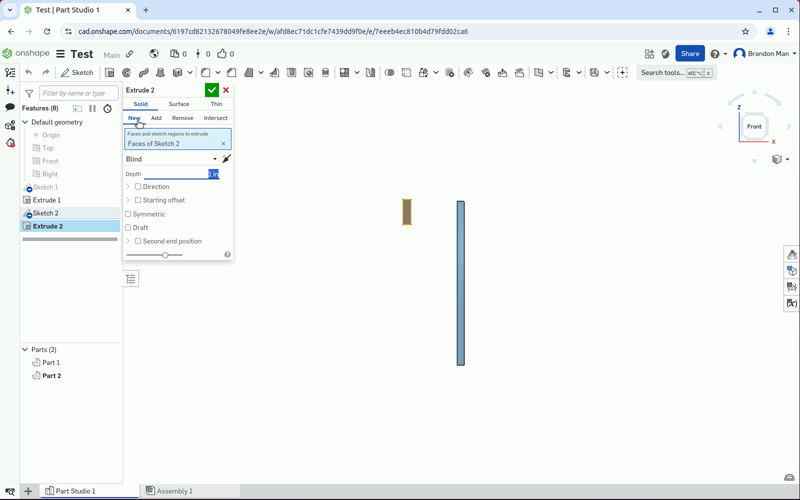
text(12.036)
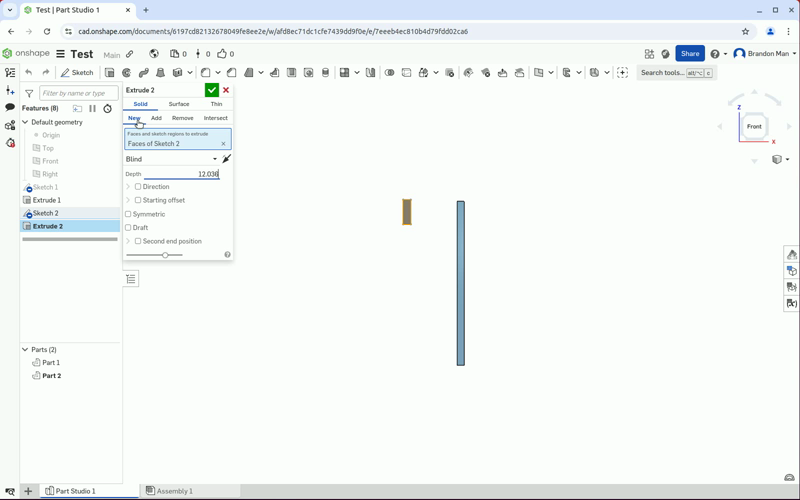
key(enter)
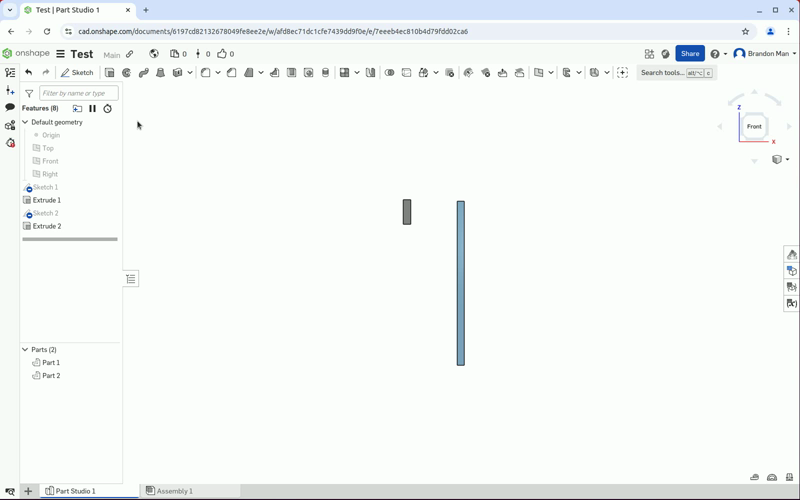
key(shift+h)
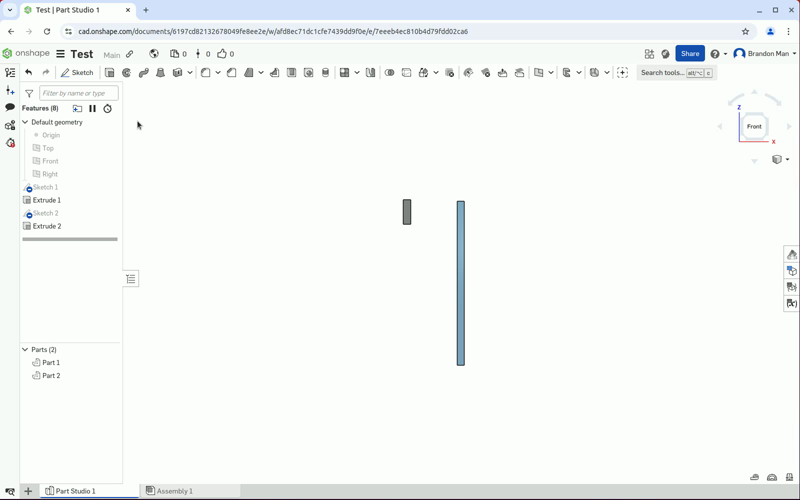
key(shift+h)
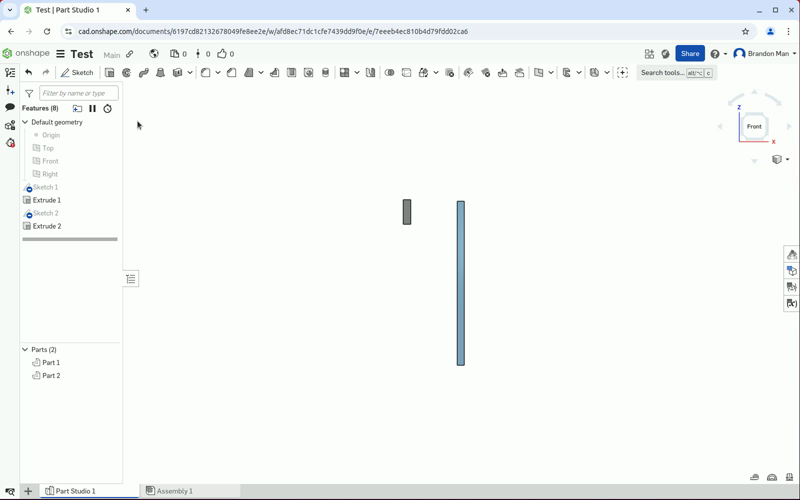
mouse_move(73, 189)
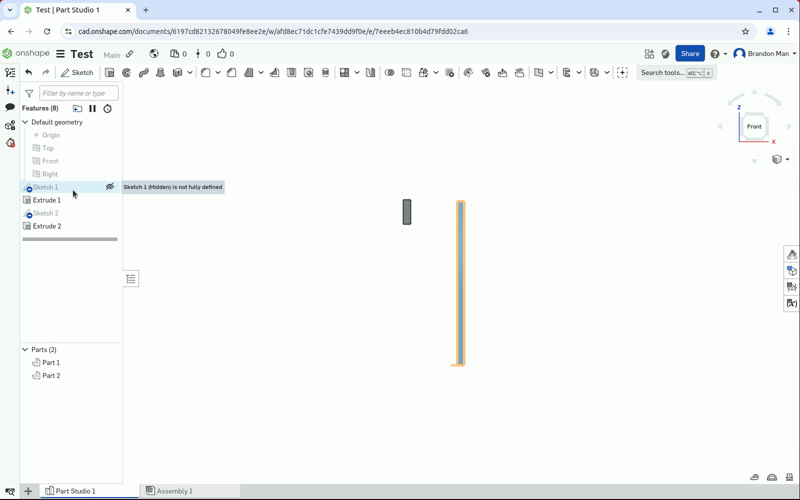
click(73, 189)
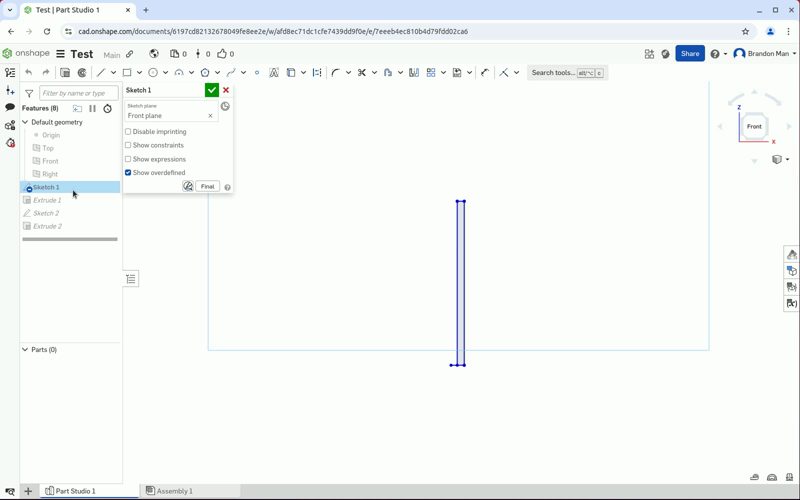
mouse_move(229, 92)
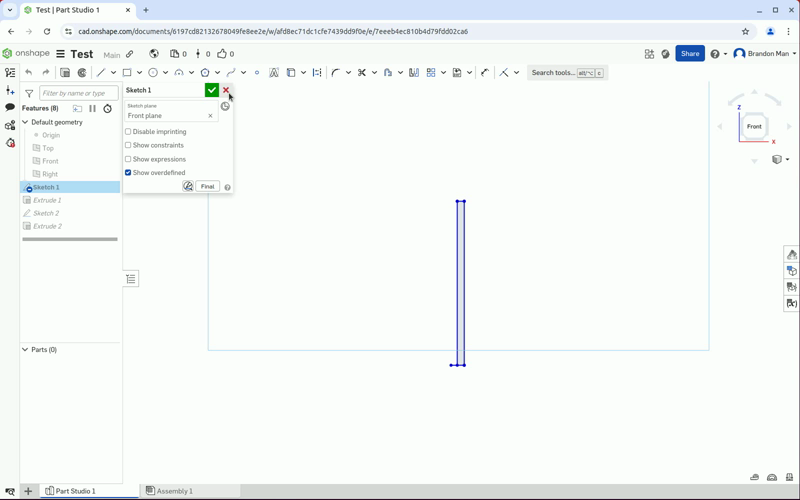
click(229, 92)
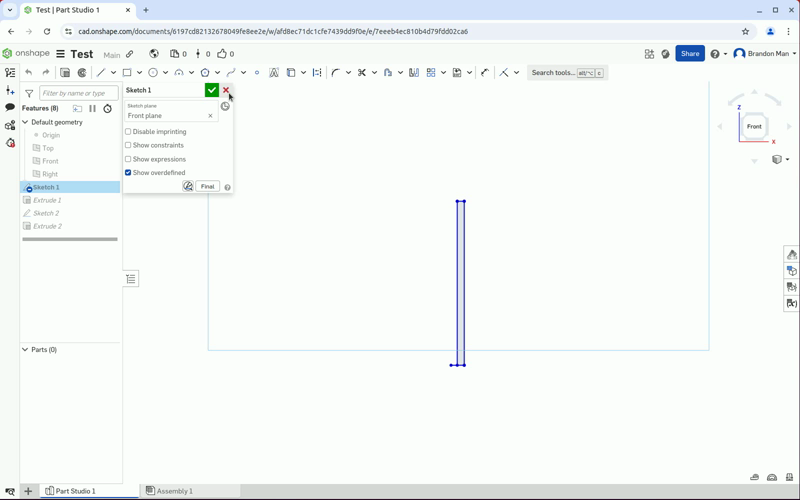
key(shift+s)
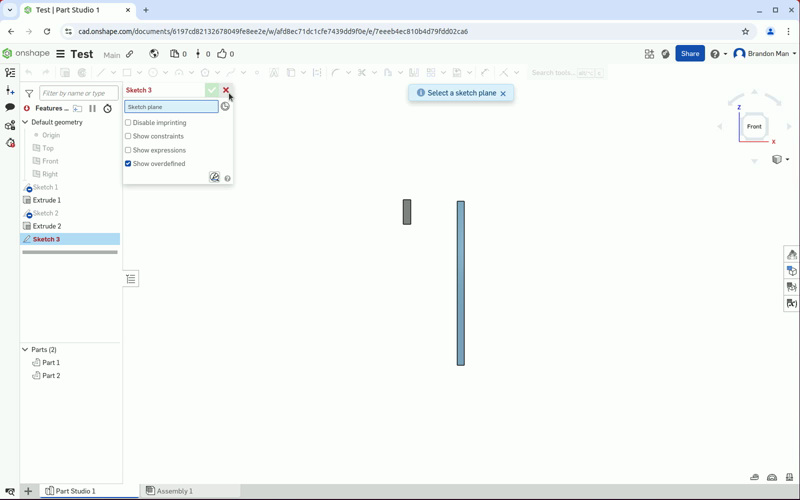
mouse_move(73, 163)
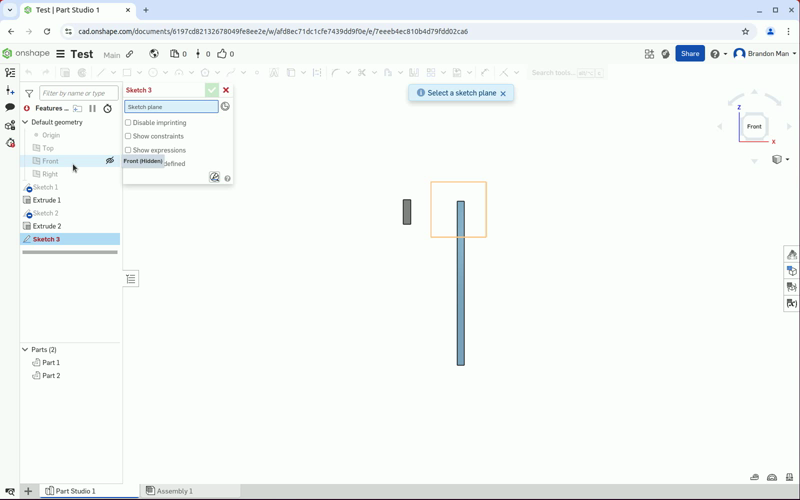
click(73, 163)
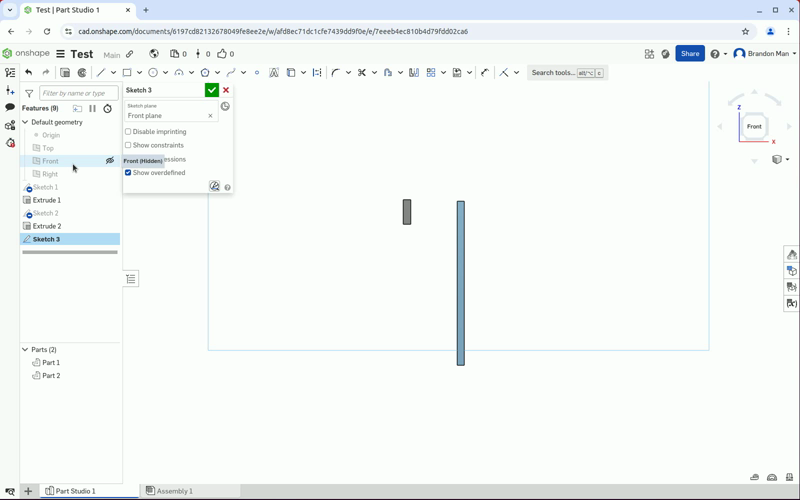
mouse_move(73, 352)
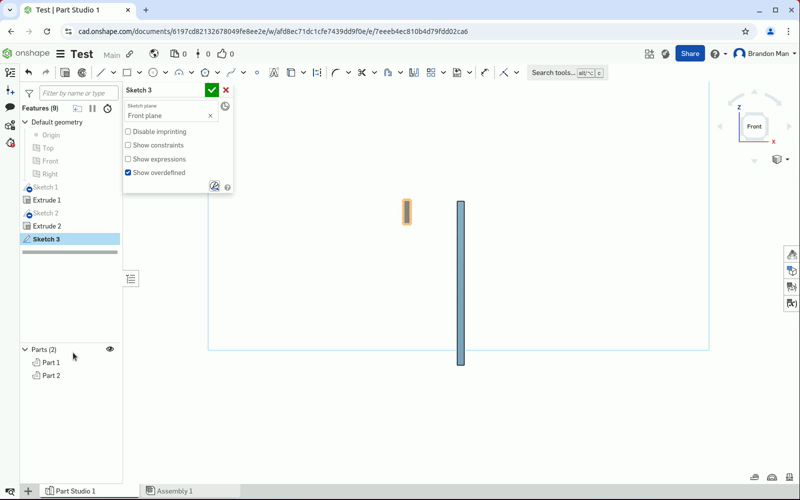
key(y)
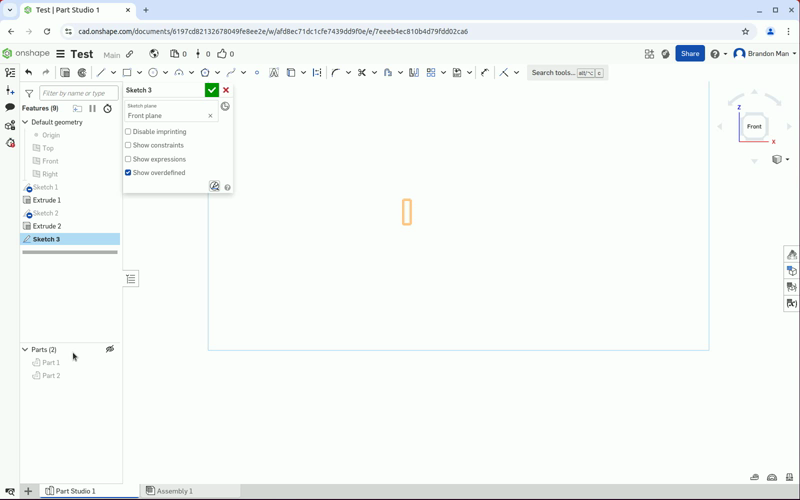
key(l)
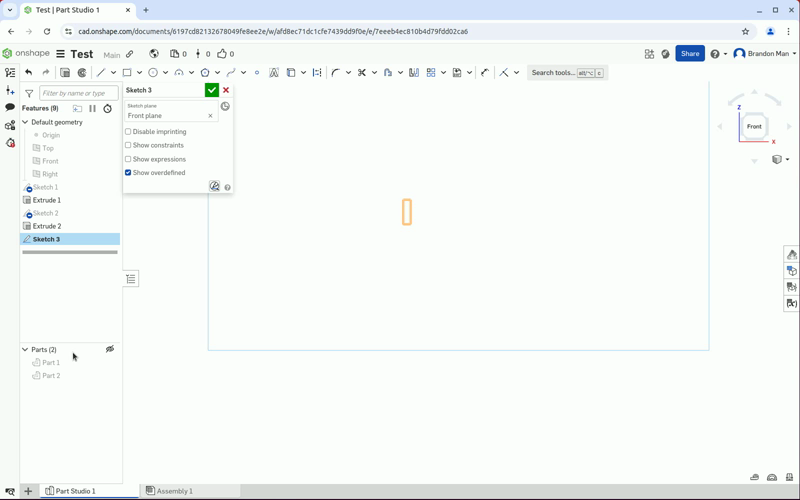
key_down(shift)
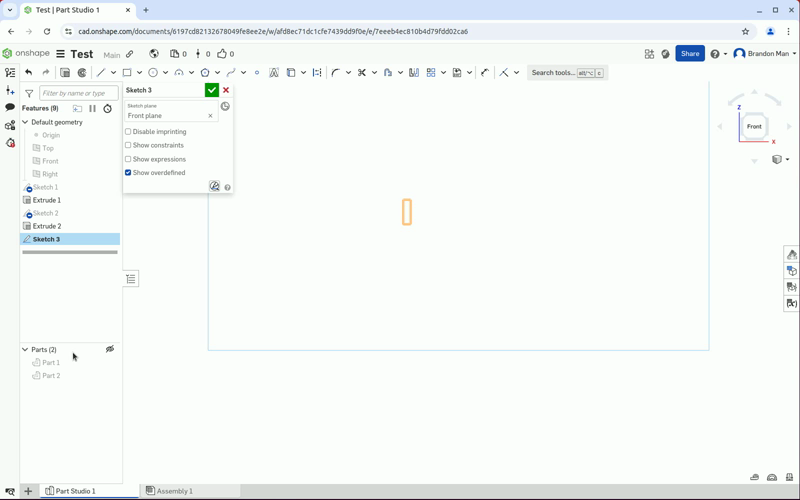
mouse_move(403, 200)
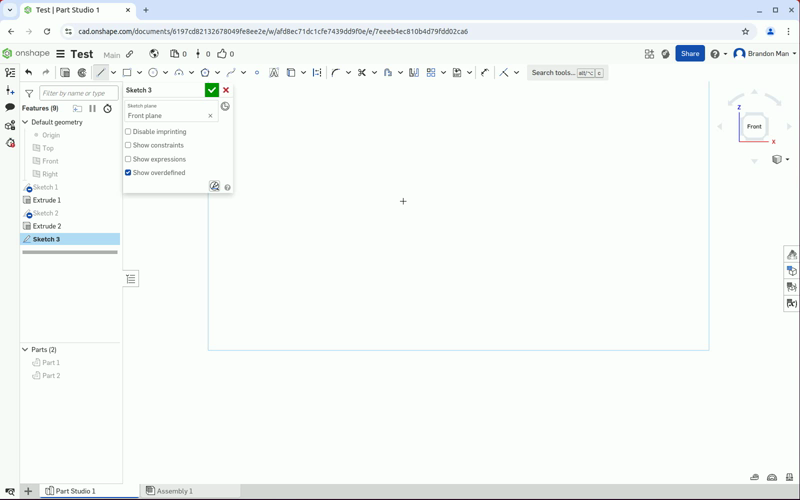
click(403, 200)
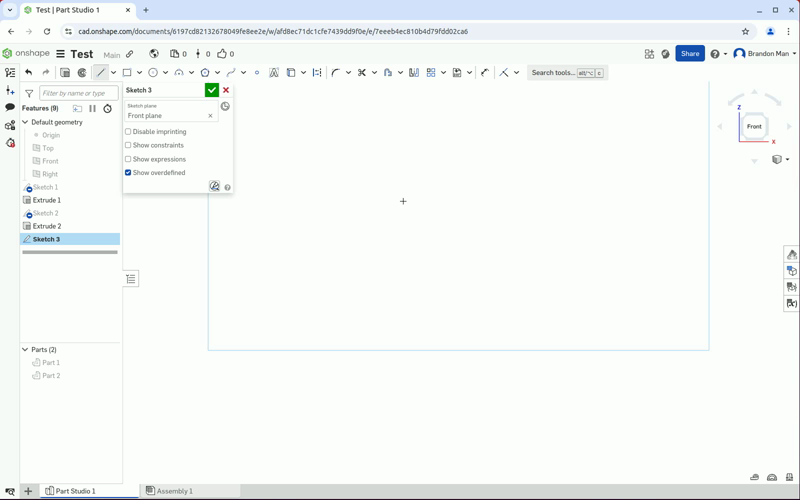
key_up(shift)
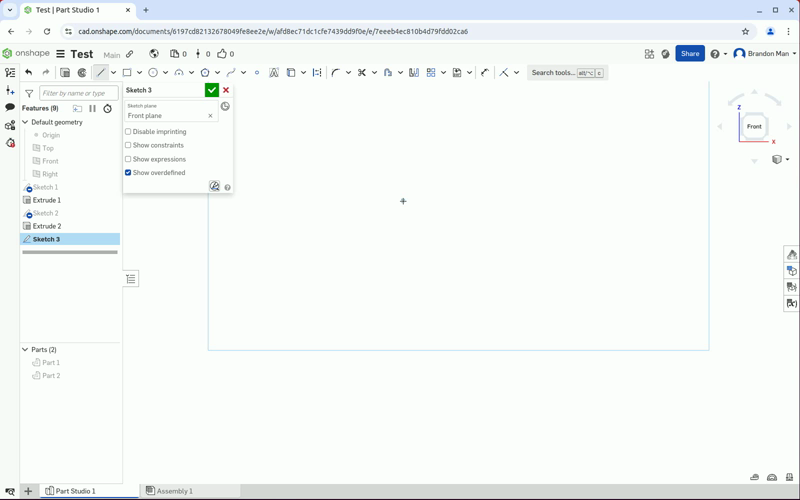
key_down(shift)
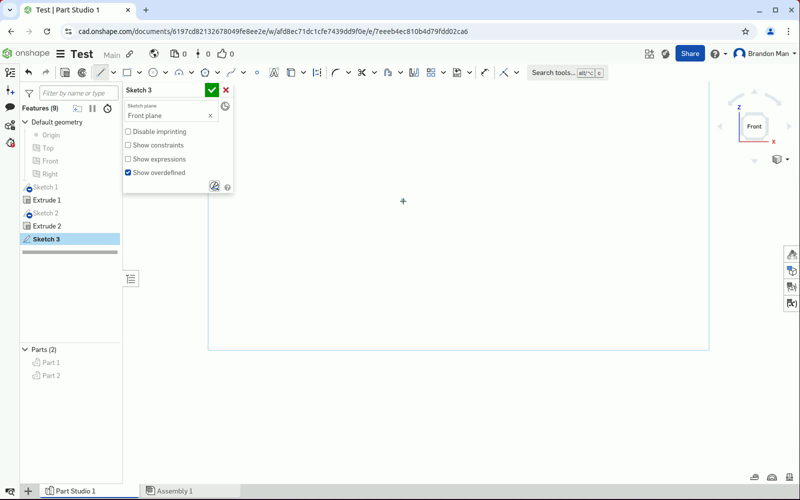
mouse_move(433, 200)
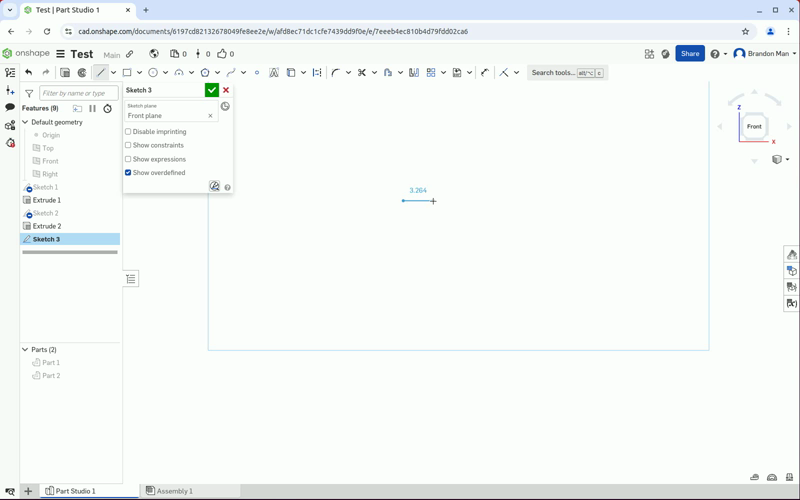
mouse_move(410, 200)
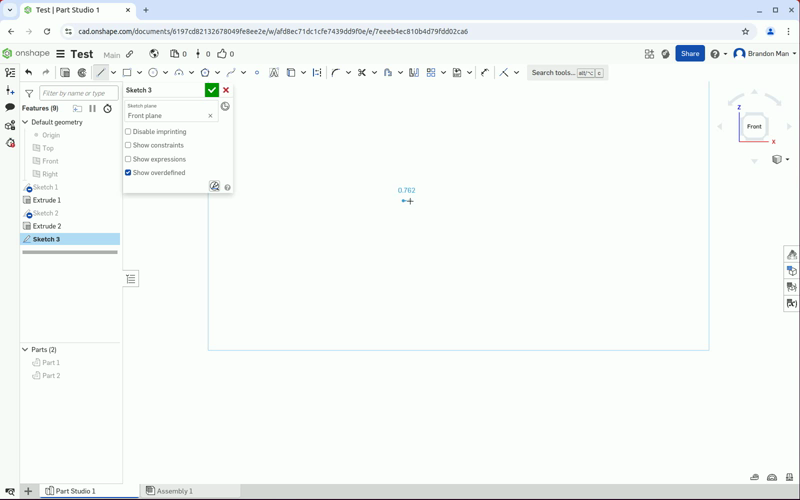
scroll(6)
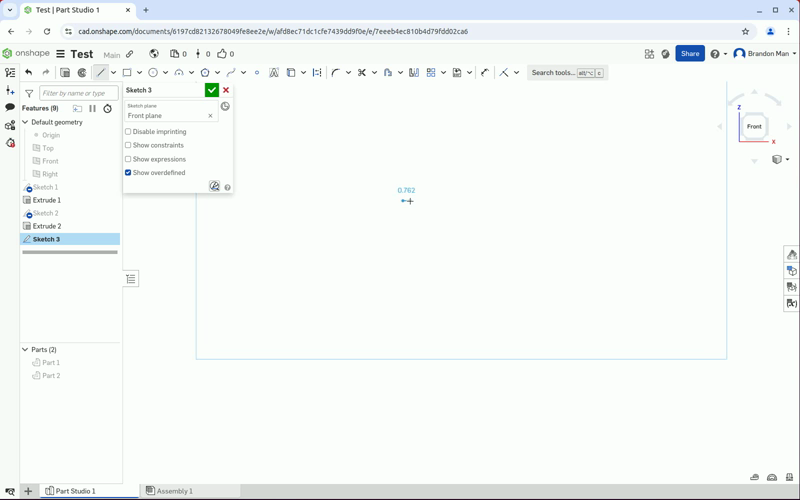
scroll(6)
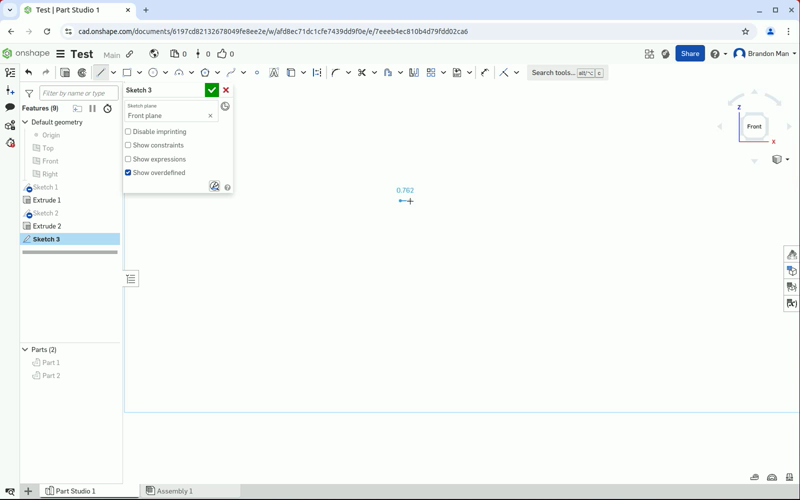
scroll(6)
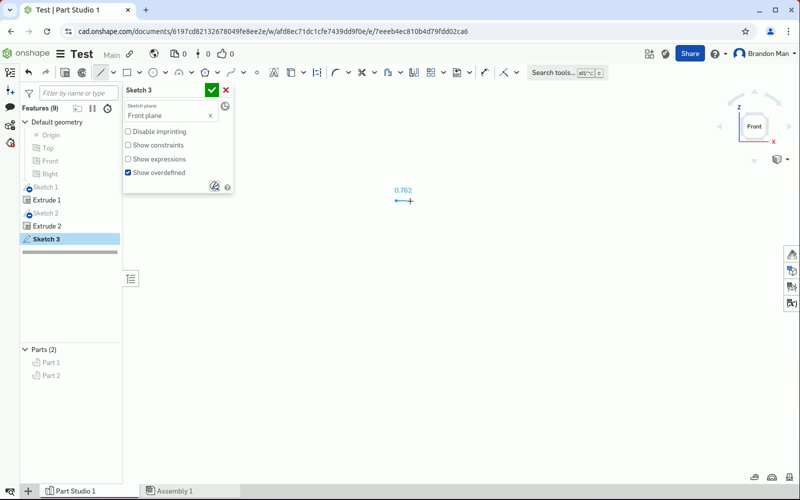
scroll(6)
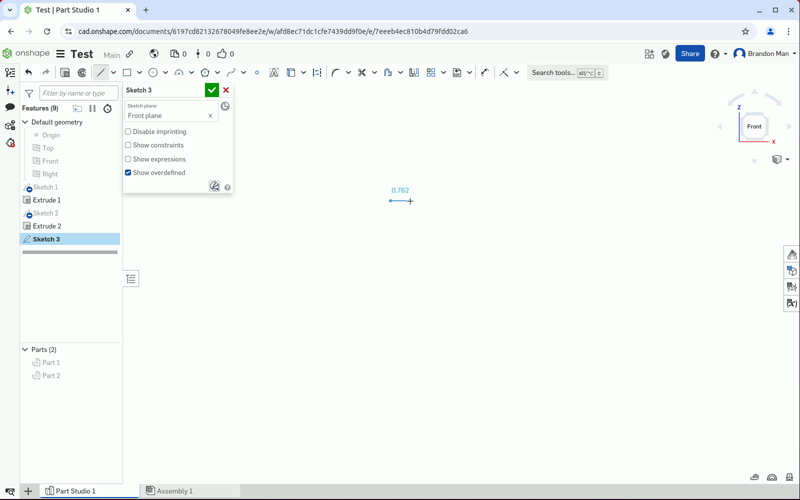
scroll(6)
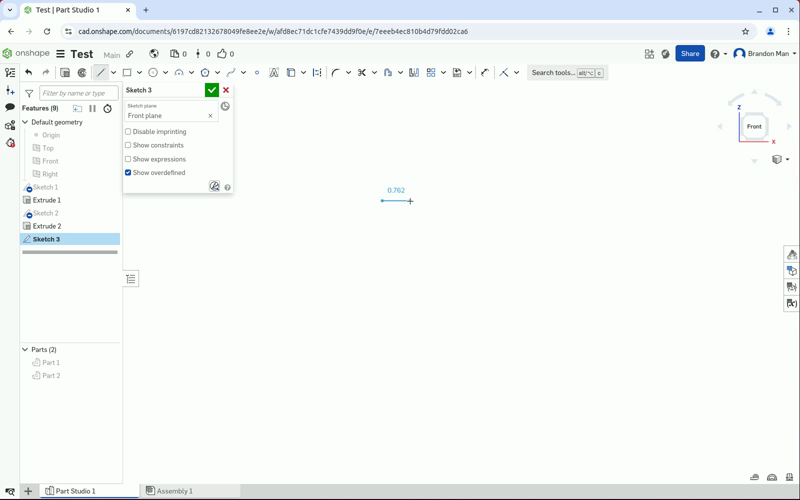
scroll(6)
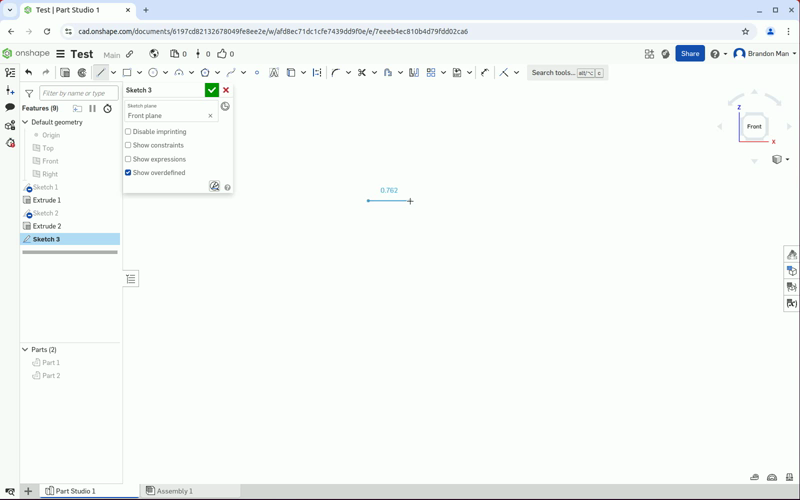
scroll(6)
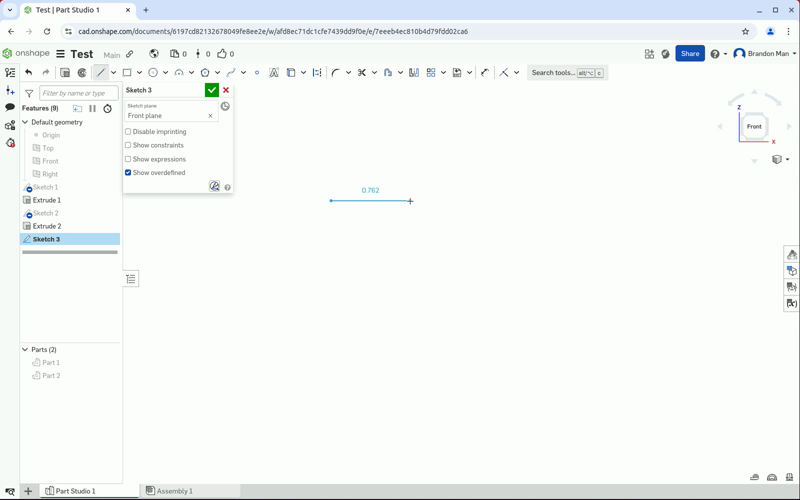
click(410, 200)
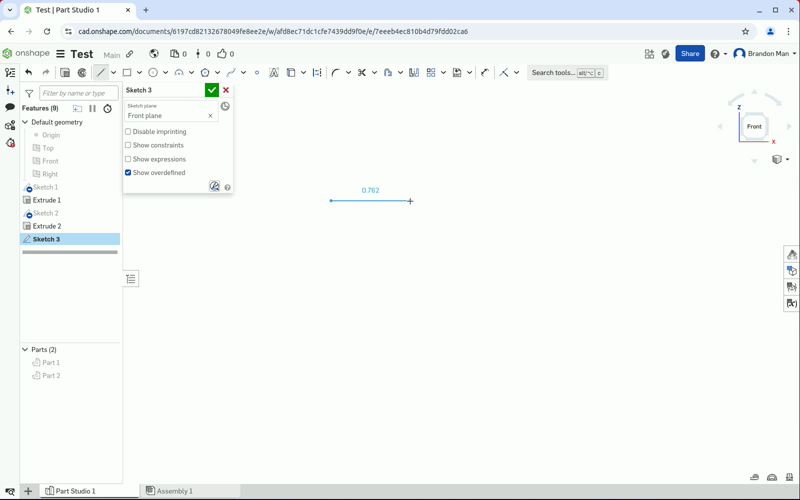
scroll(-6)
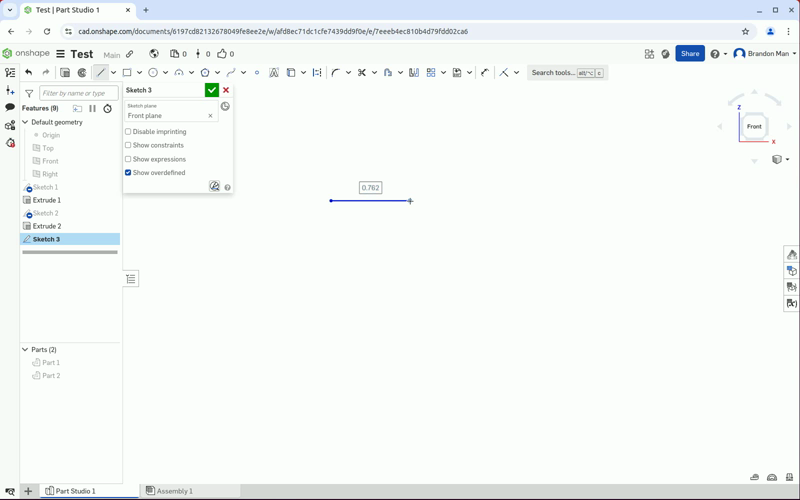
scroll(-6)
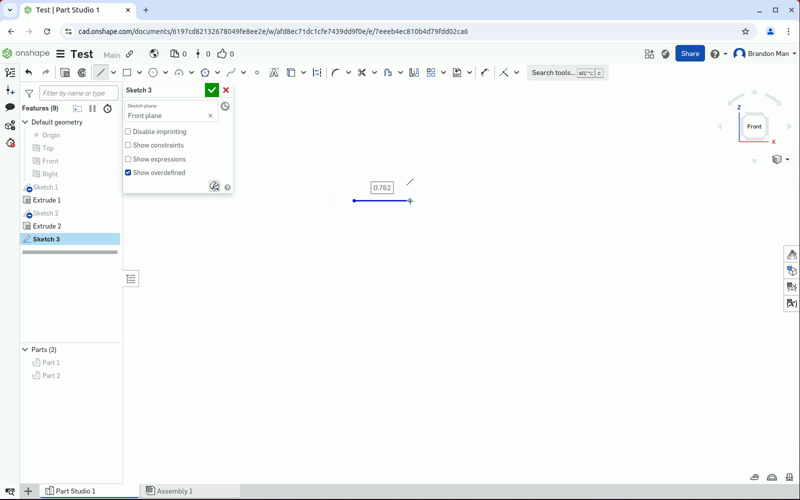
scroll(-6)
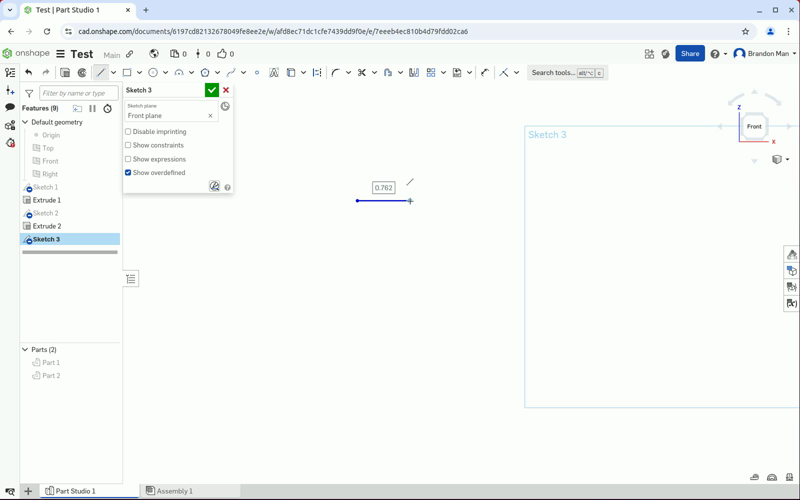
scroll(-6)
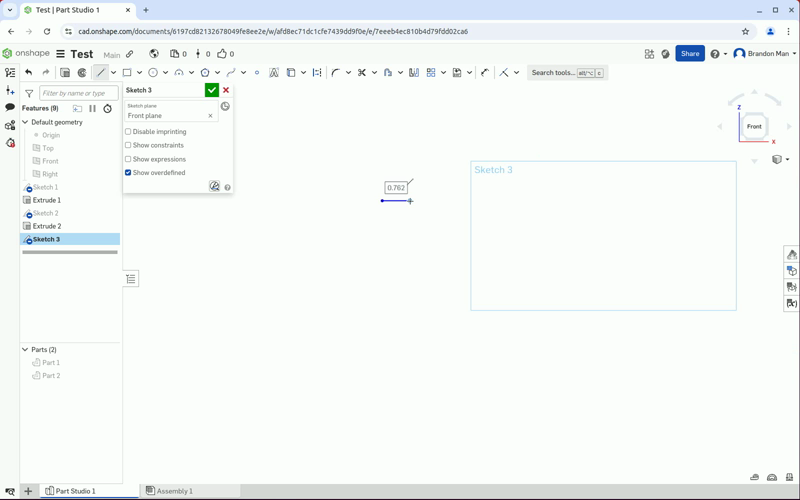
scroll(-6)
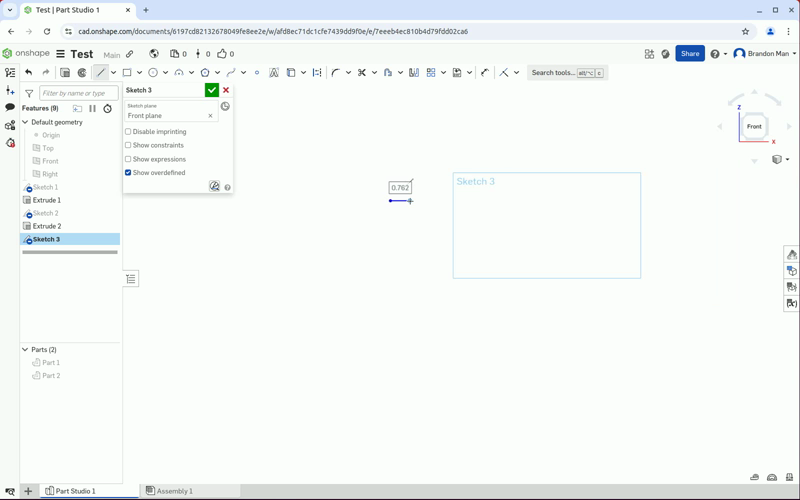
scroll(-6)
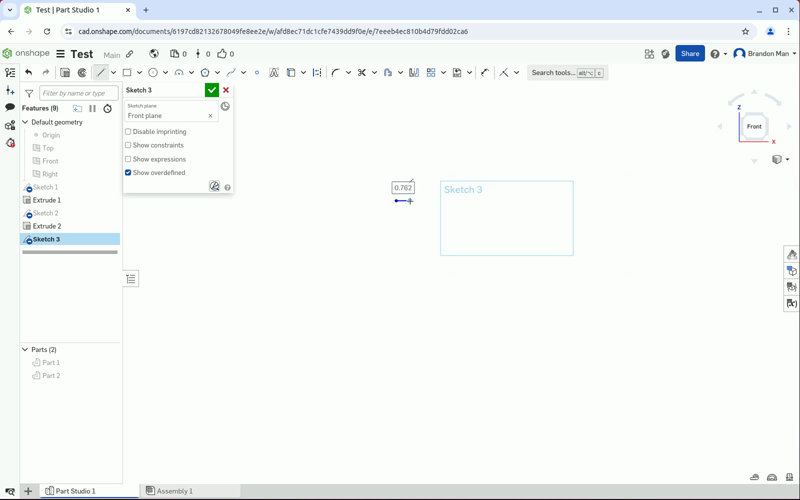
scroll(-6)
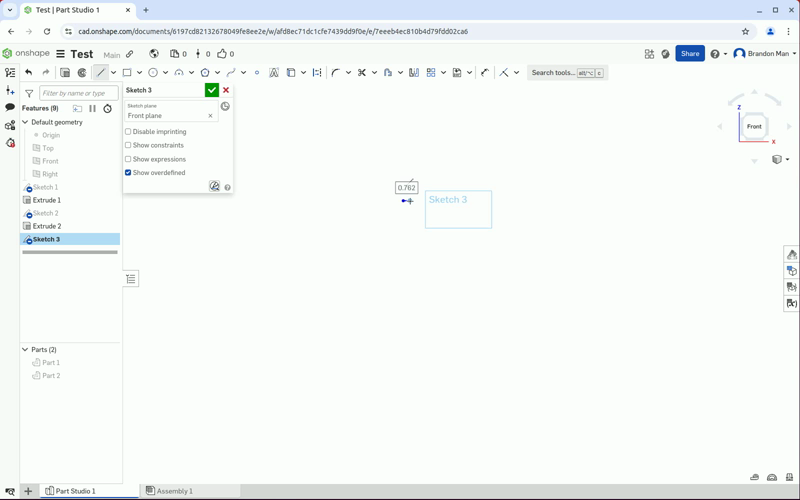
key_up(shift)
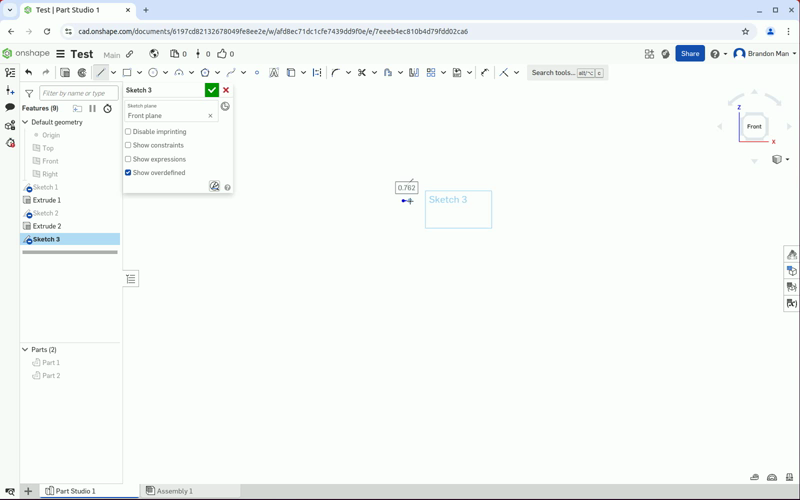
key(esc)
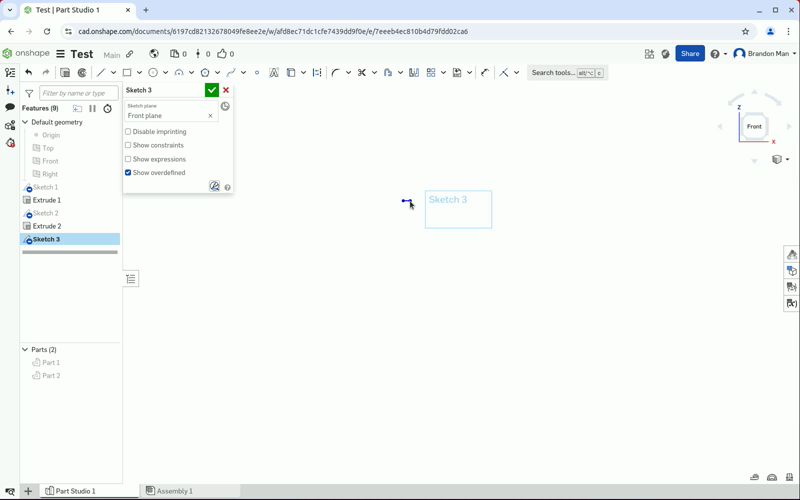
key(a)
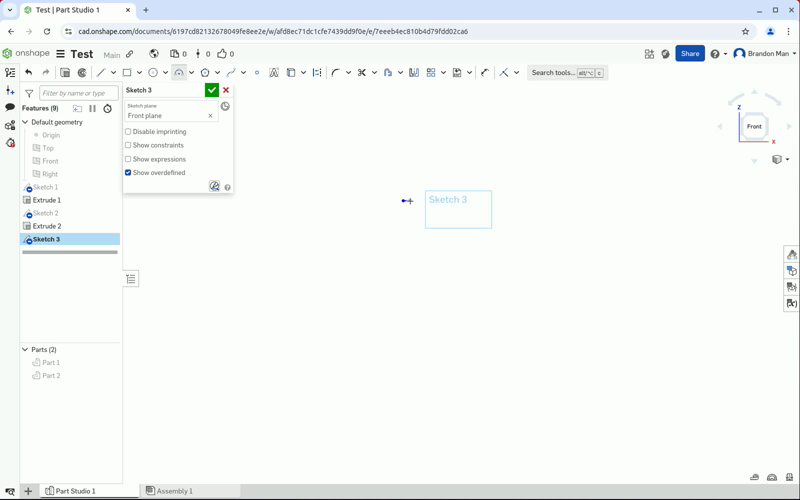
mouse_move(410, 200)
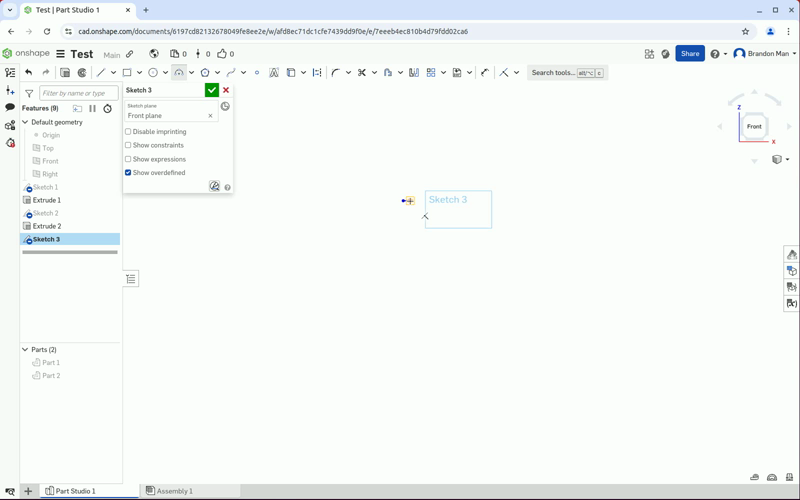
click(410, 200)
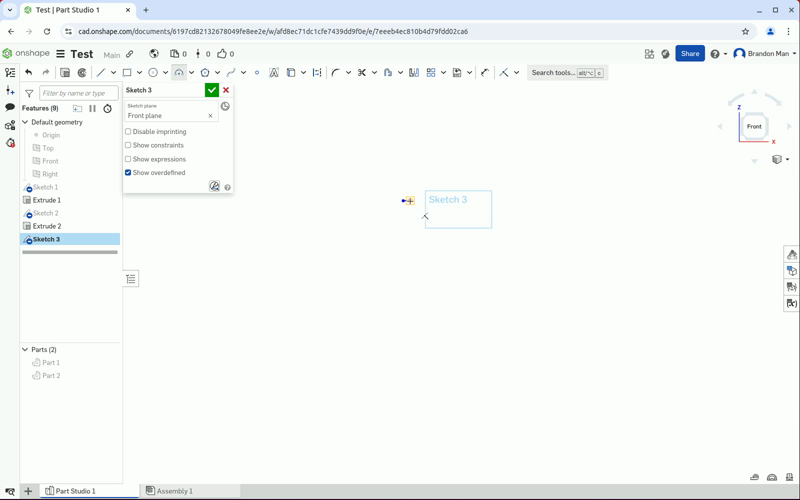
key_down(shift)
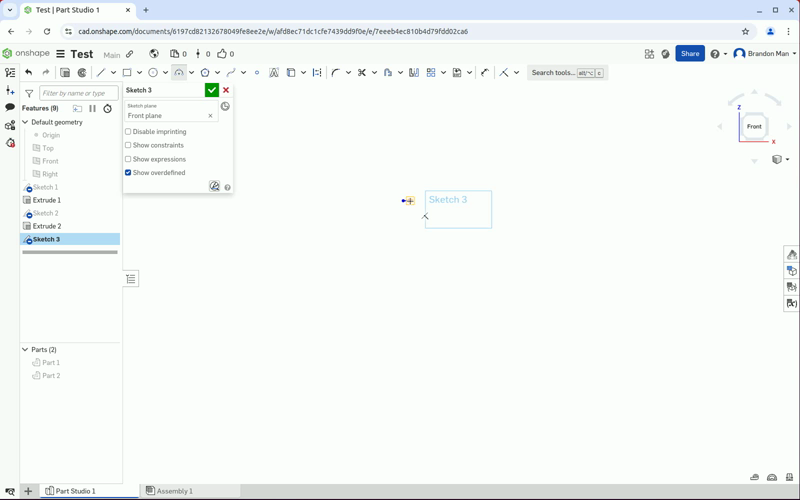
mouse_move(457, 200)
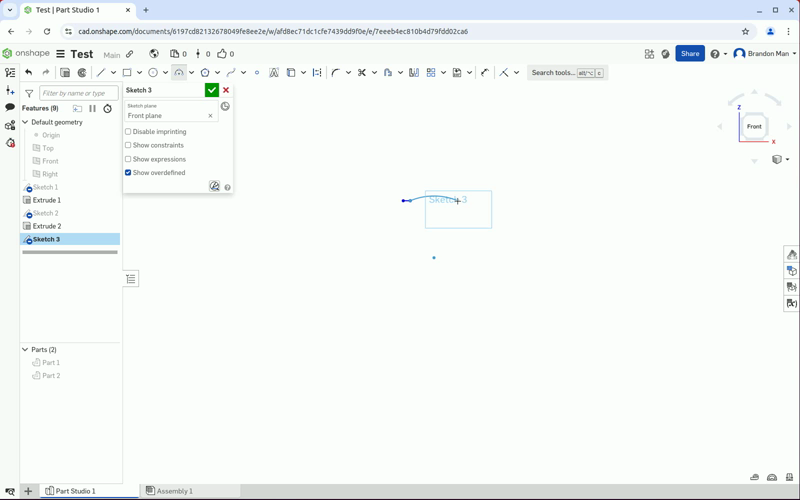
click(457, 200)
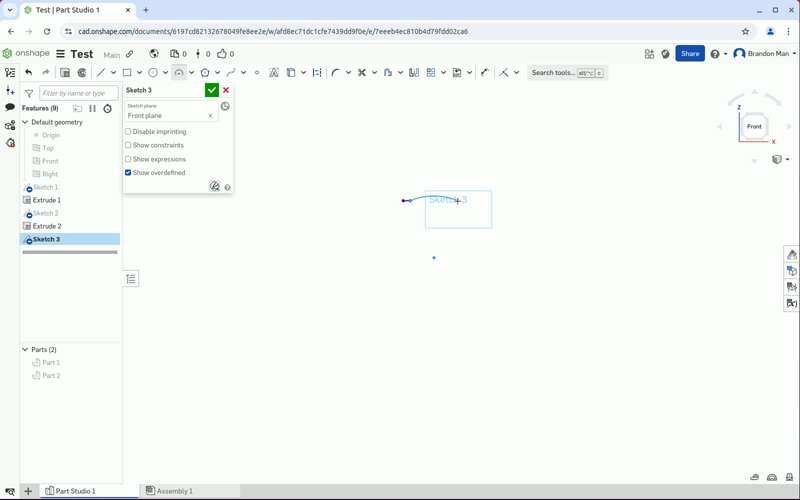
mouse_move(434, 177)
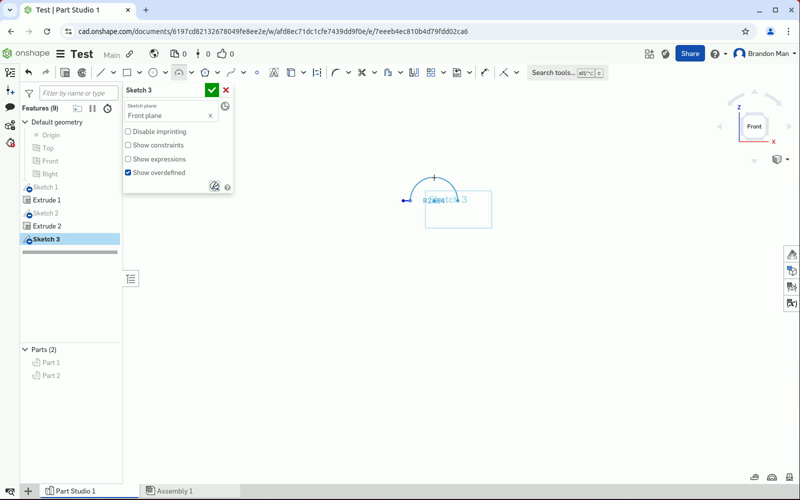
click(434, 177)
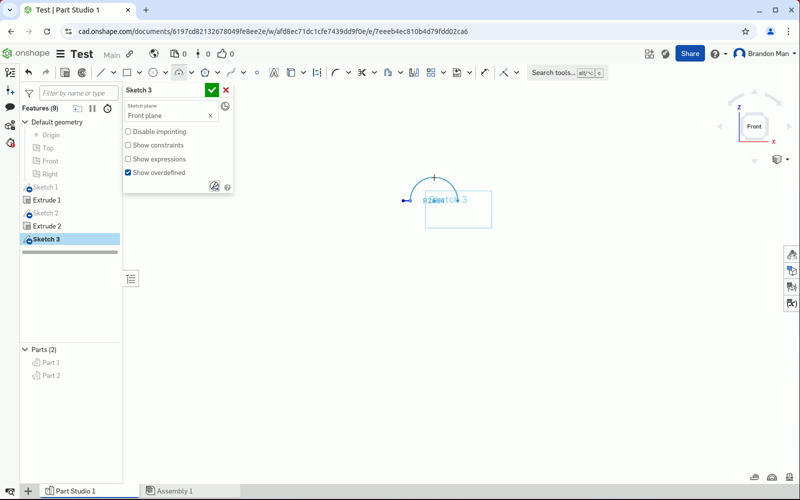
key_up(shift)
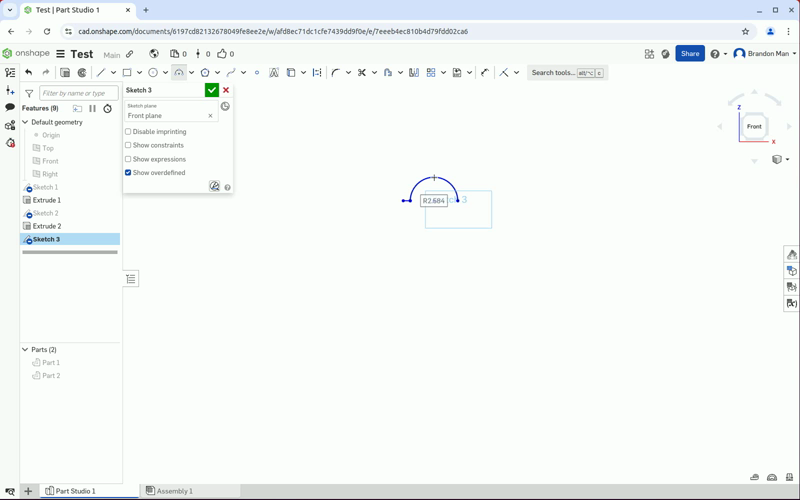
key(esc)
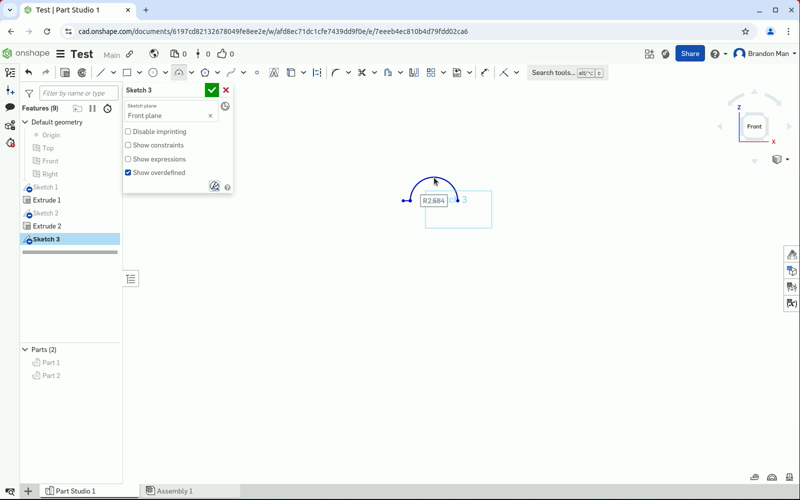
key(l)
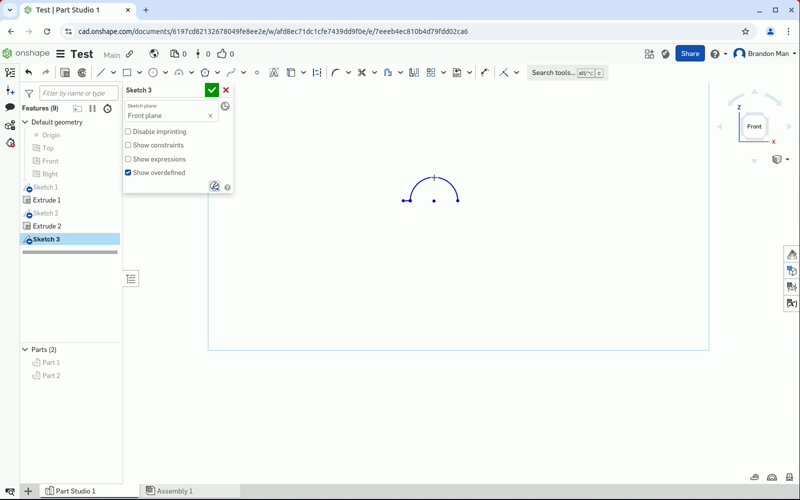
mouse_move(457, 200)
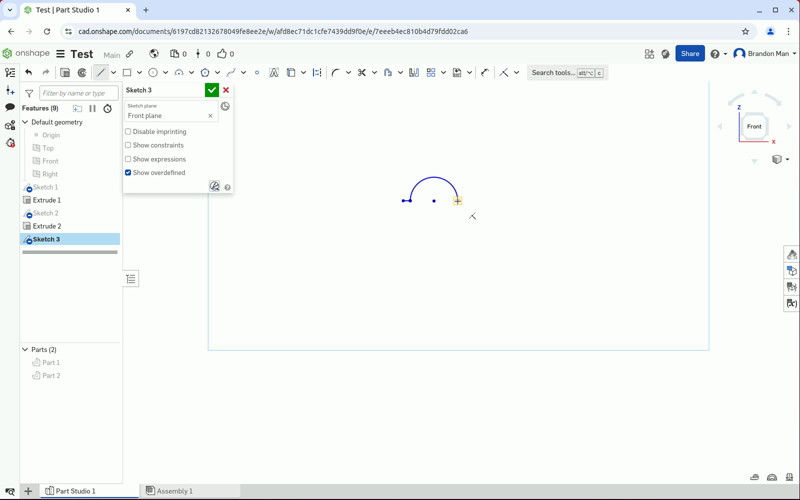
click(457, 200)
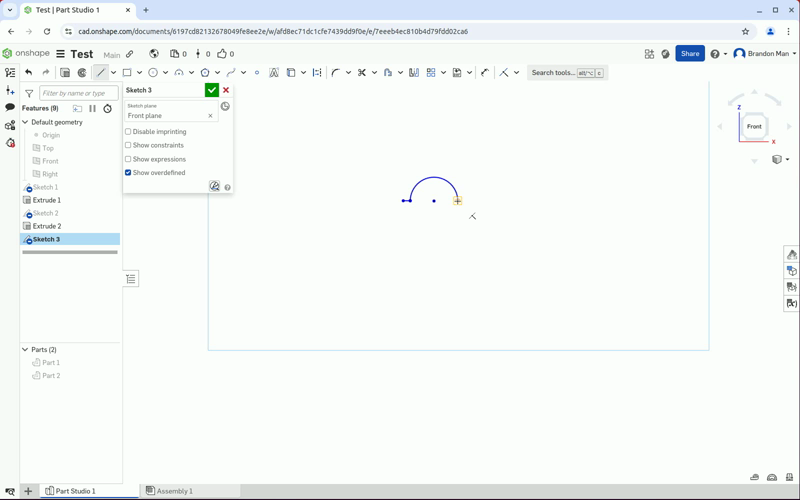
key_down(shift)
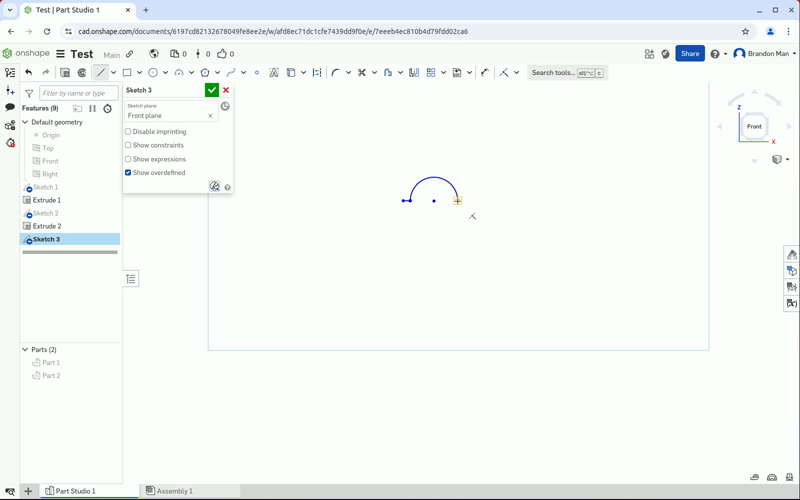
mouse_move(487, 200)
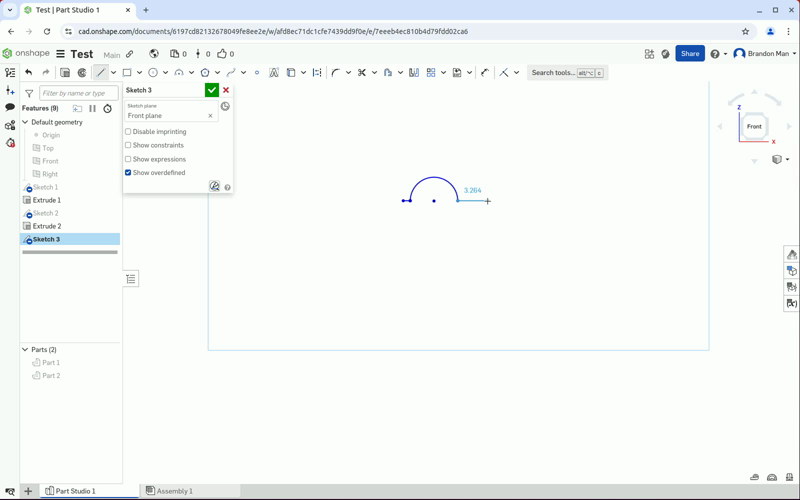
mouse_move(464, 200)
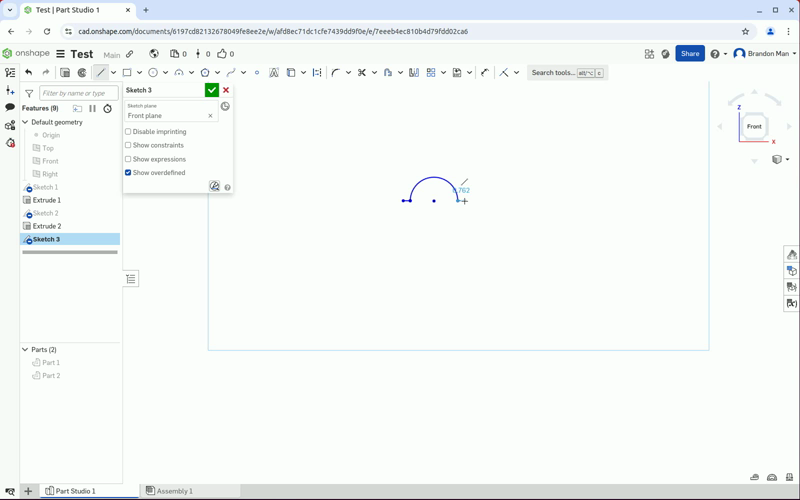
scroll(6)
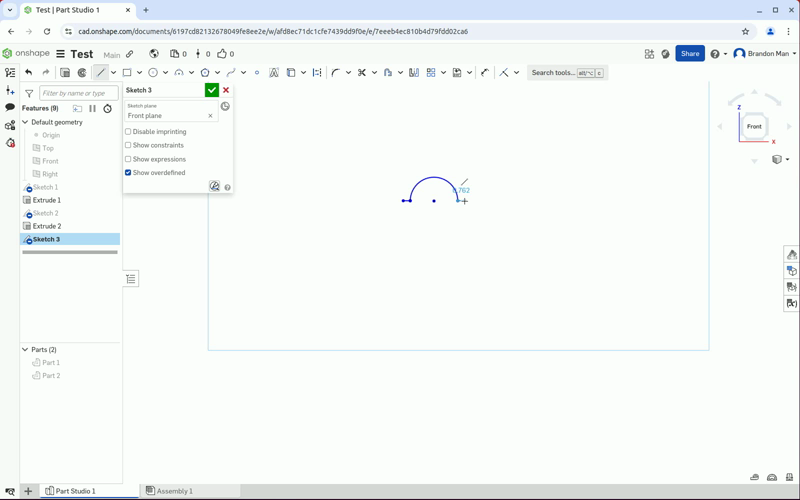
scroll(6)
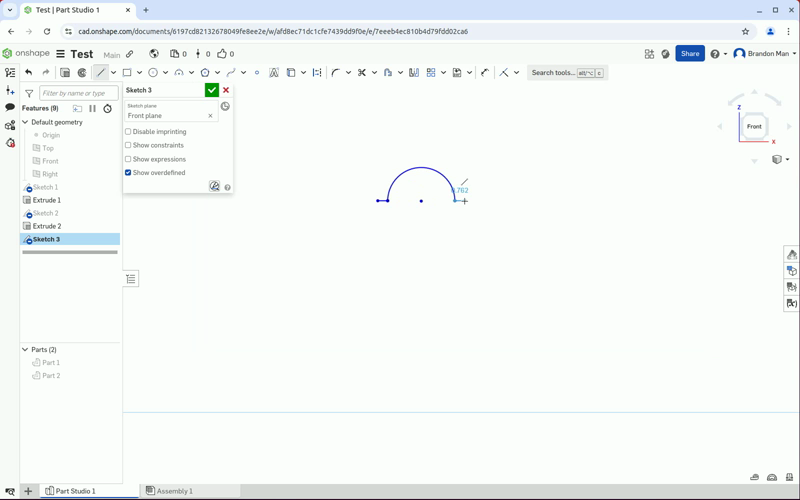
scroll(6)
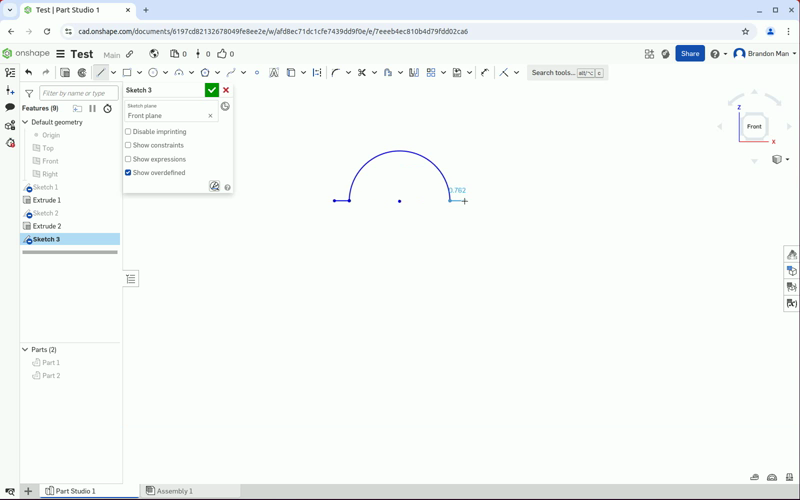
scroll(6)
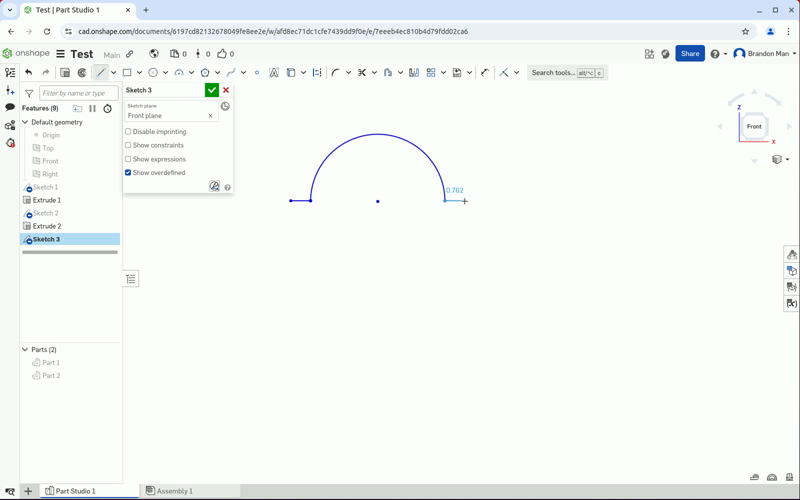
scroll(6)
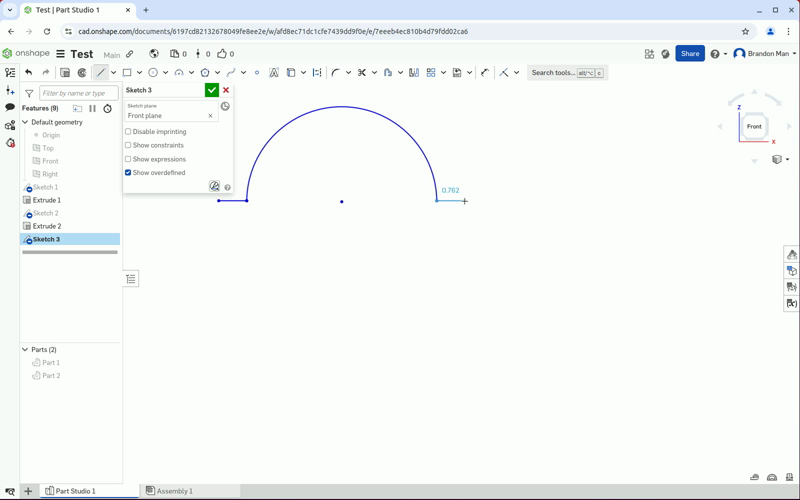
scroll(6)
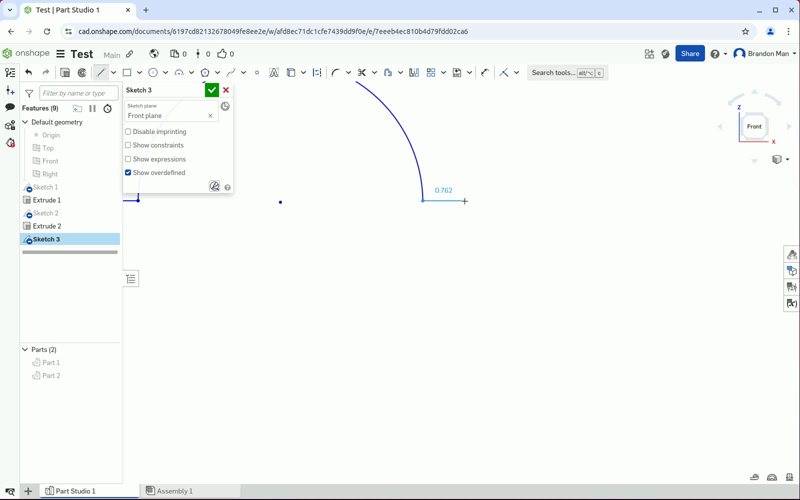
scroll(6)
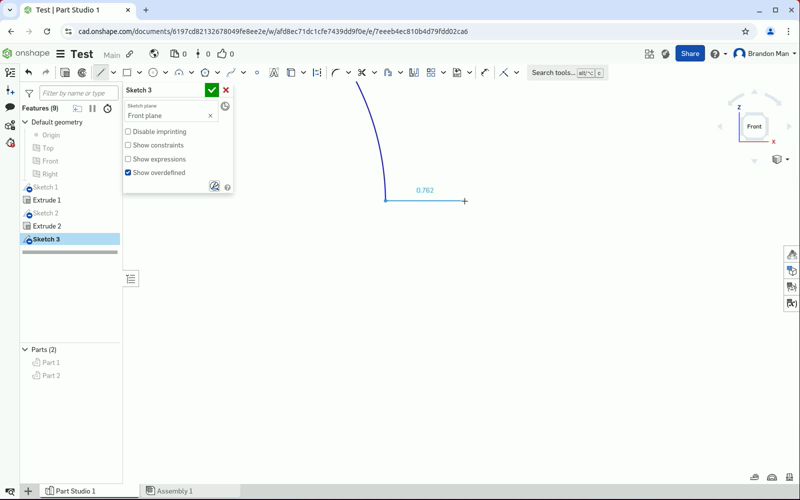
click(464, 200)
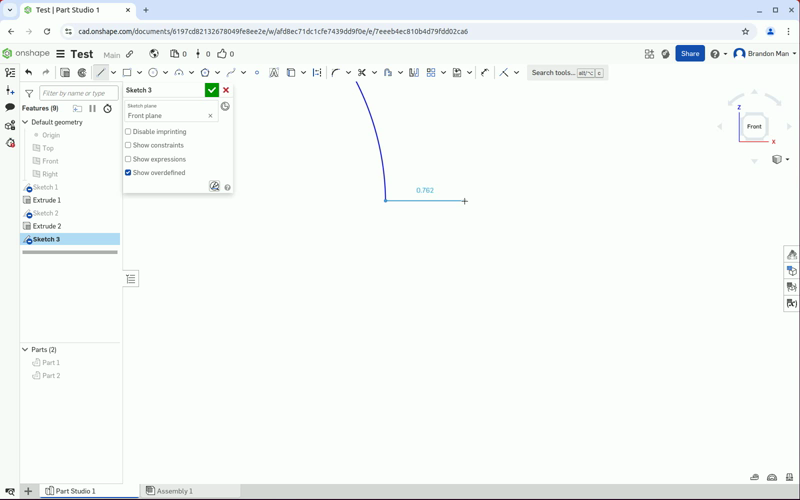
scroll(-6)
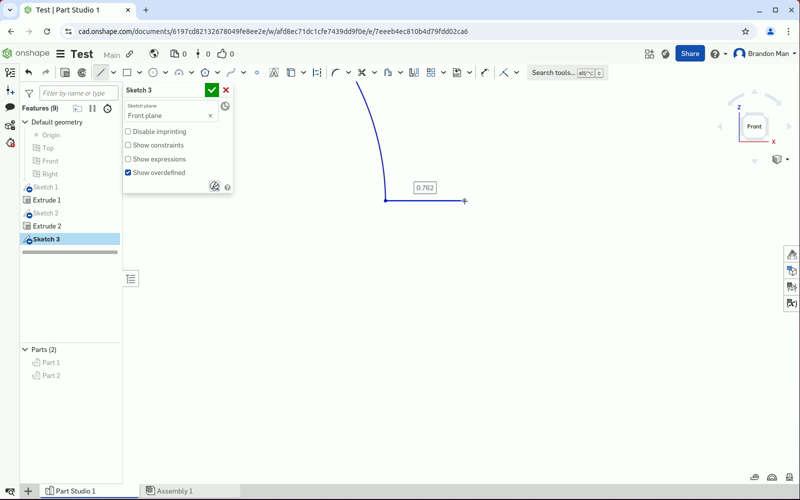
scroll(-6)
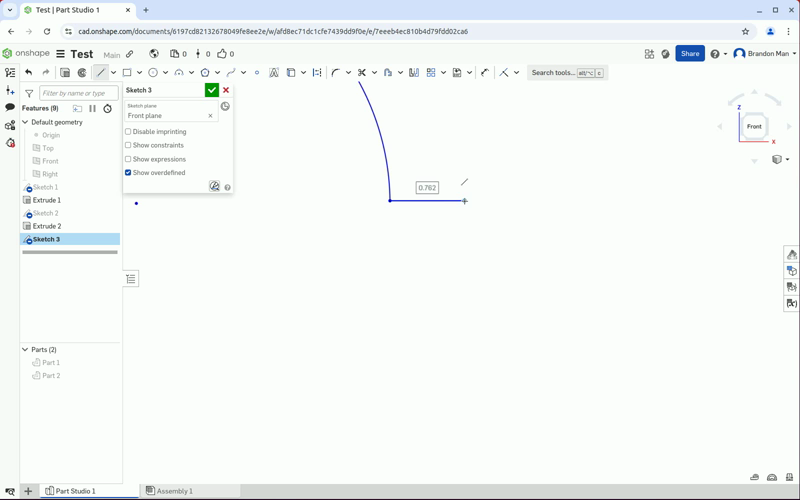
scroll(-6)
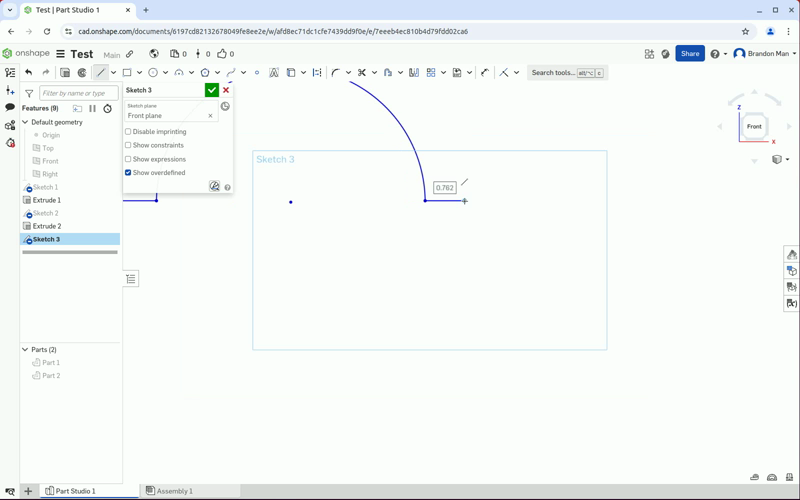
scroll(-6)
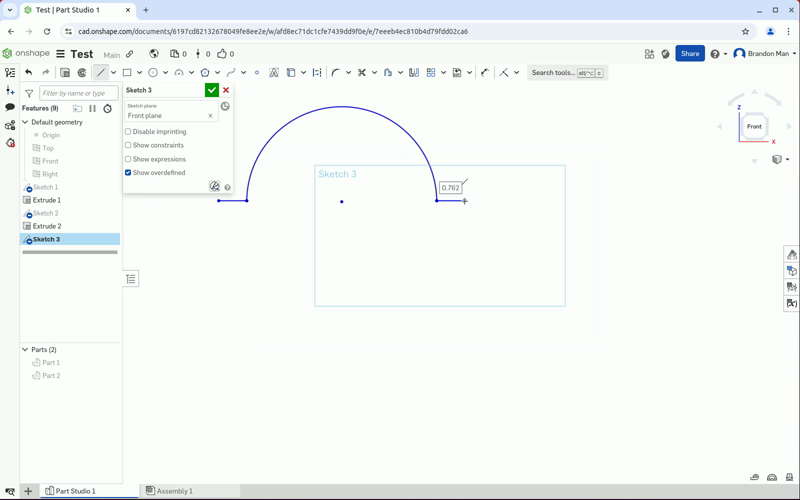
scroll(-6)
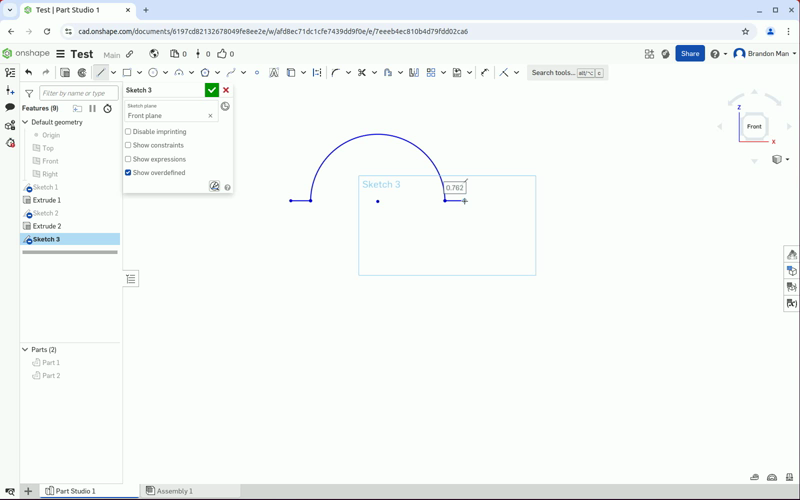
scroll(-6)
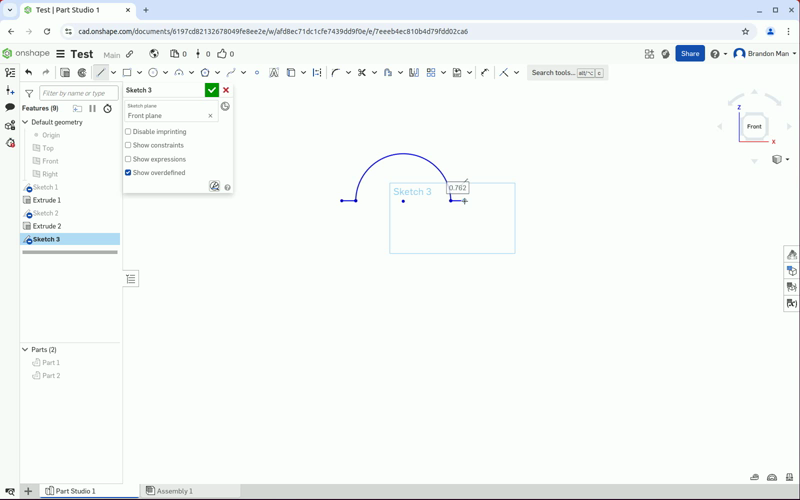
scroll(-6)
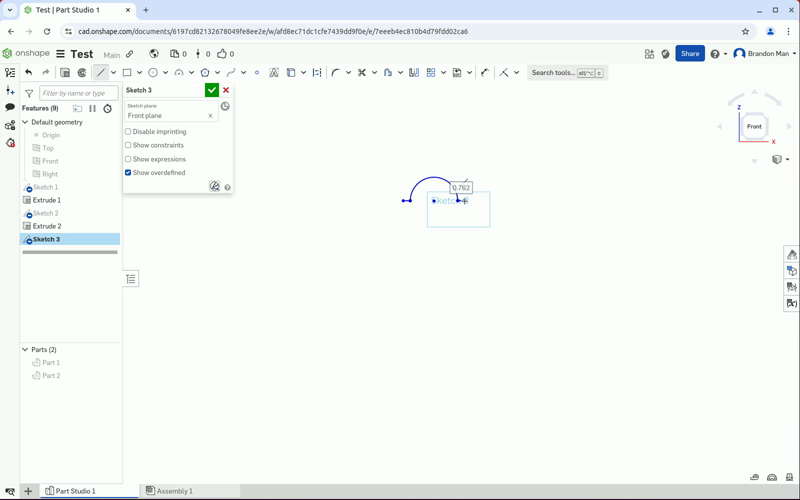
key_up(shift)
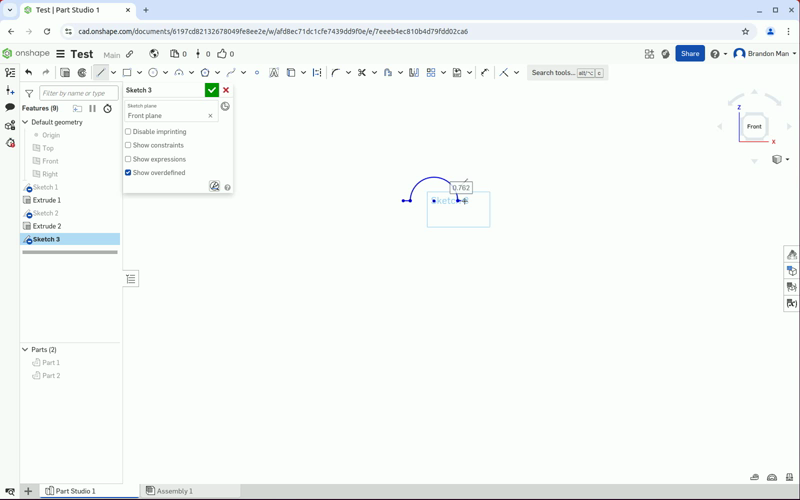
key(esc)
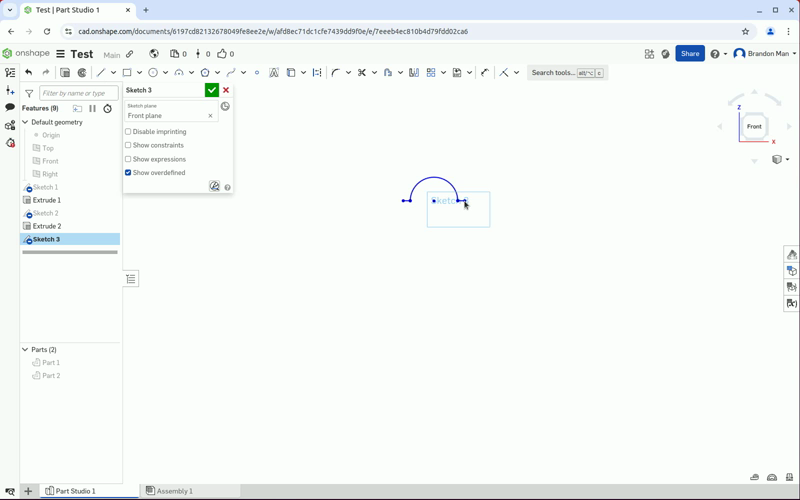
key(a)
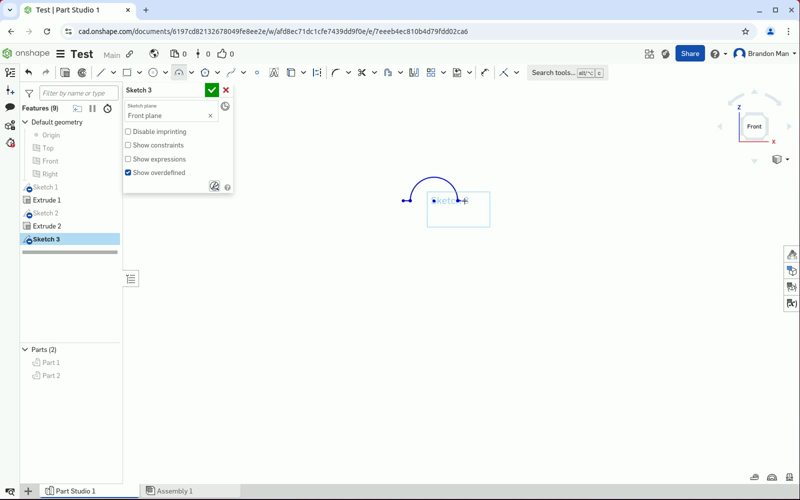
mouse_move(464, 200)
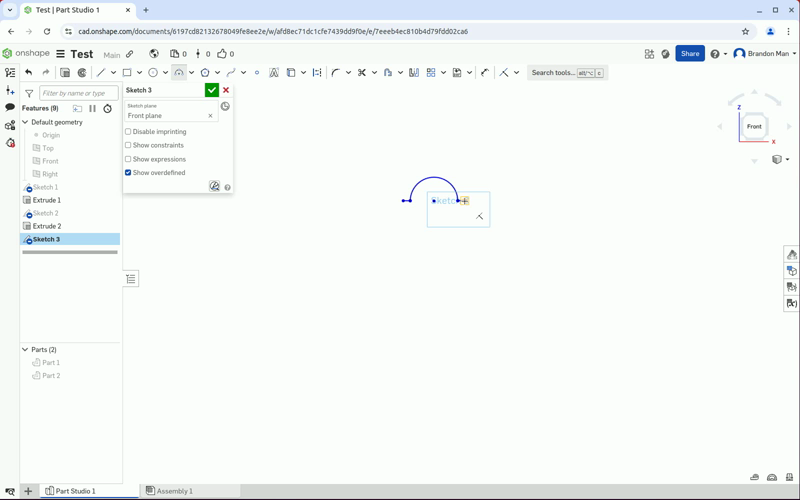
click(464, 200)
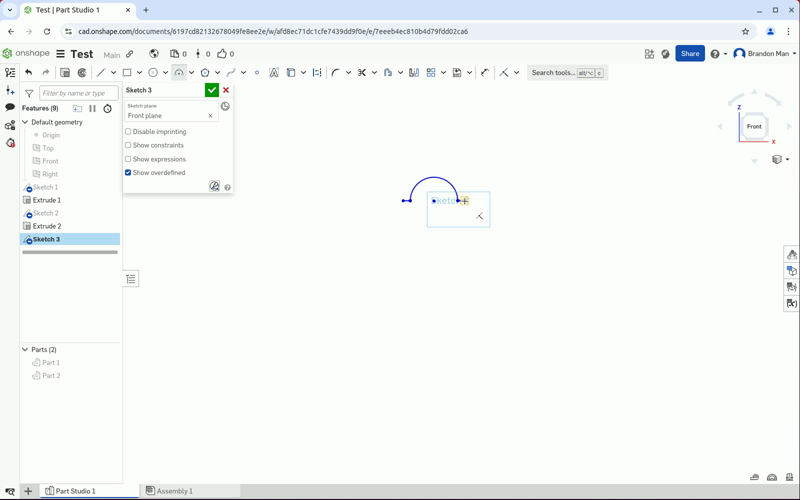
mouse_move(403, 200)
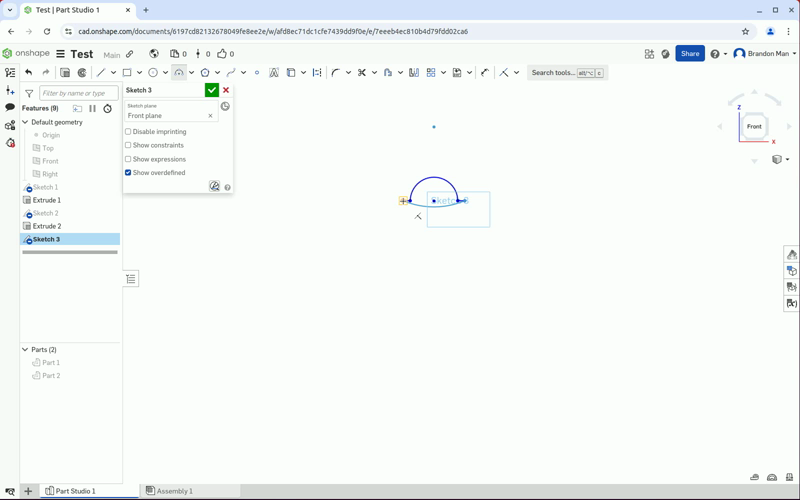
click(403, 200)
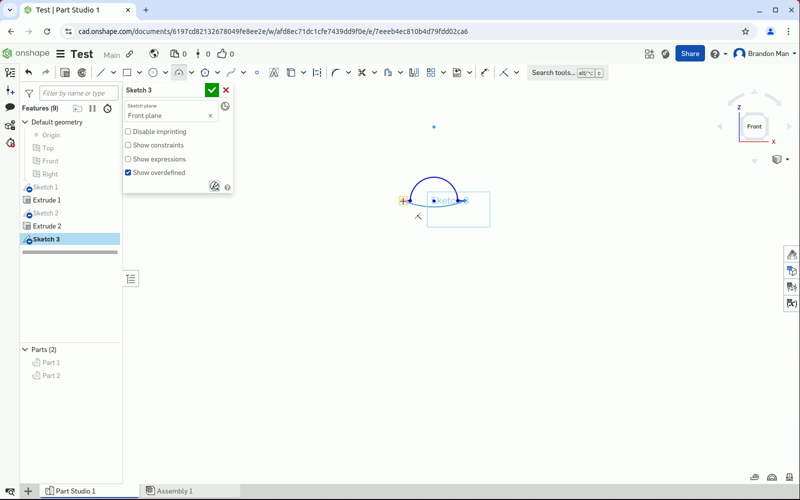
key_down(shift)
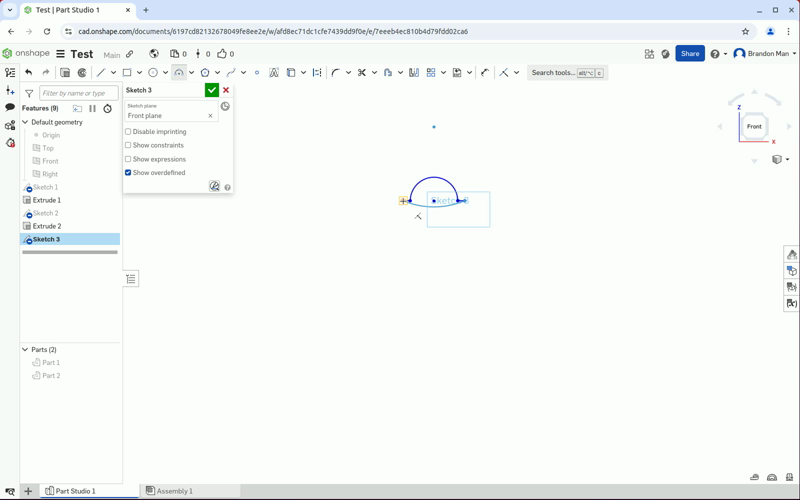
mouse_move(434, 170)
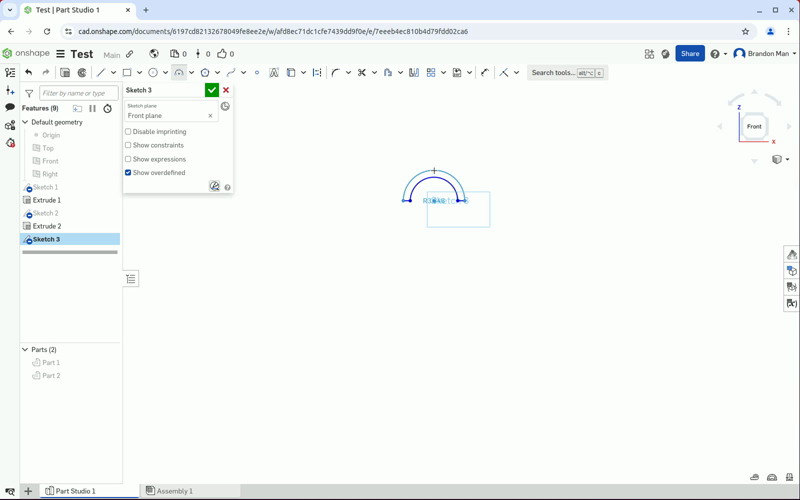
click(434, 170)
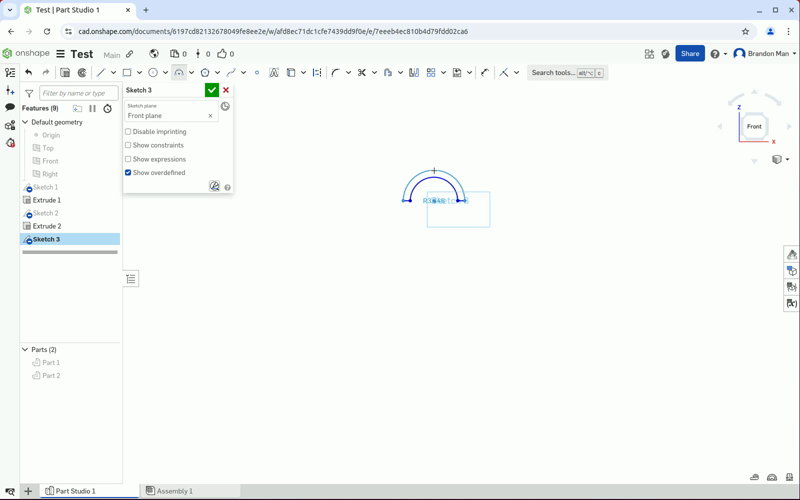
key_up(shift)
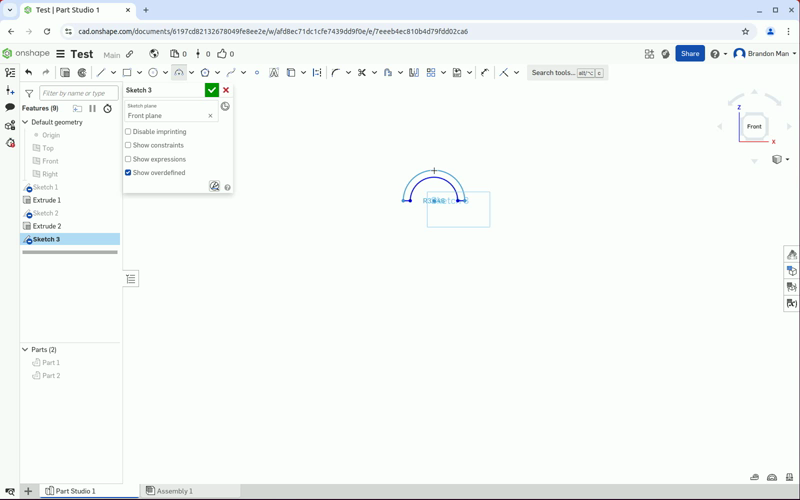
key(esc)
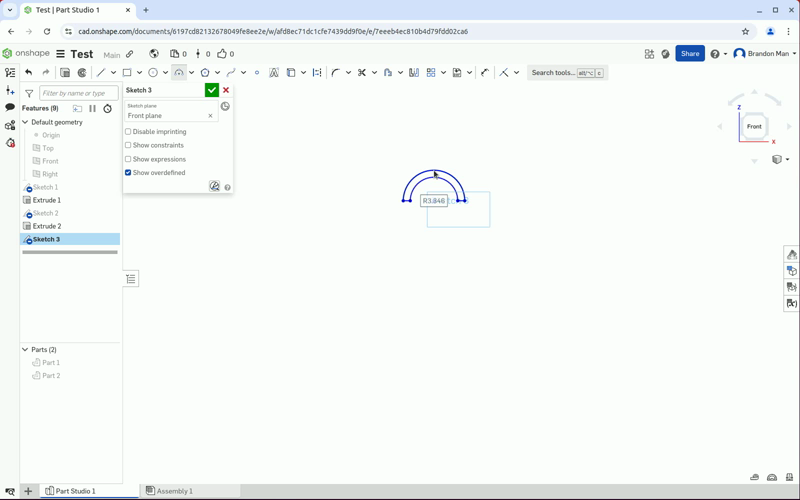
mouse_move(460, 188)
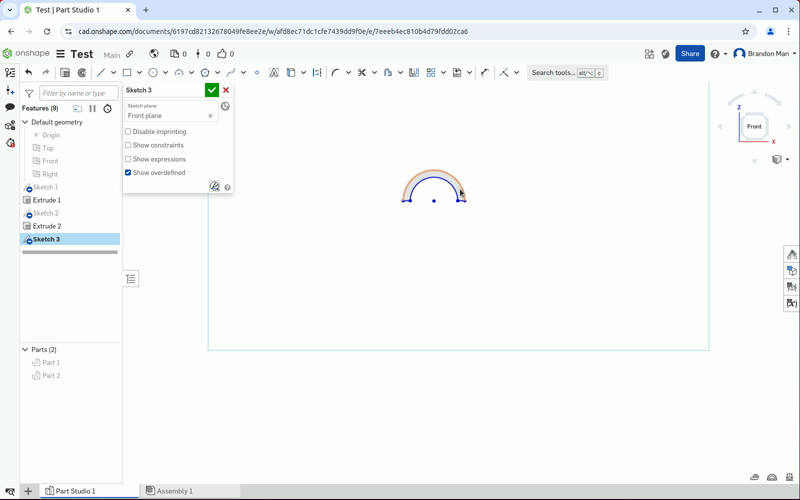
scroll(6)
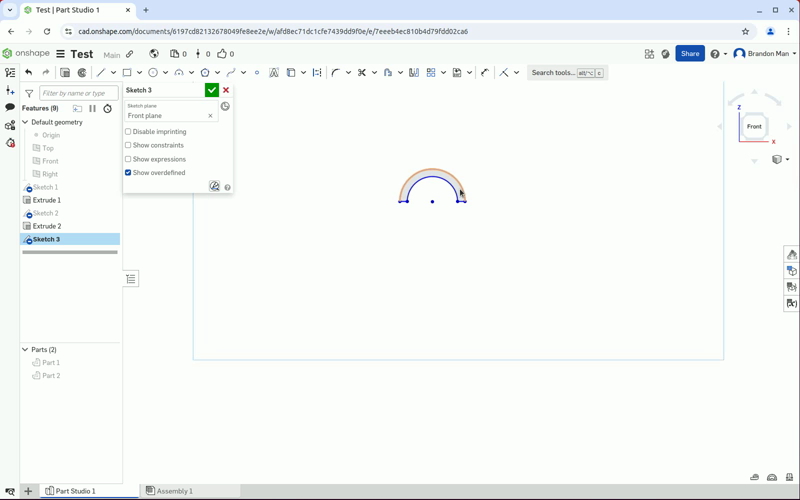
scroll(6)
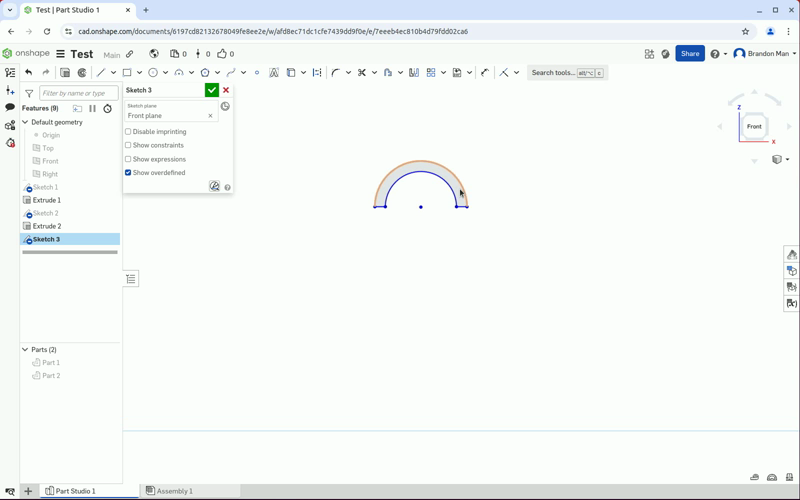
scroll(6)
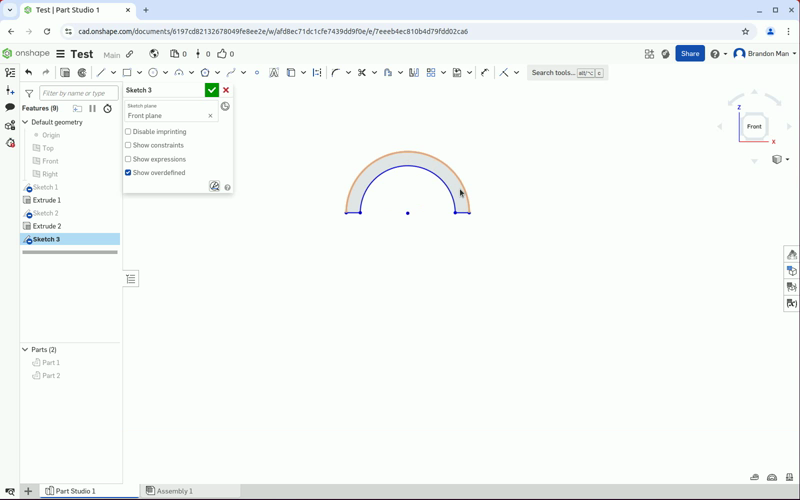
scroll(6)
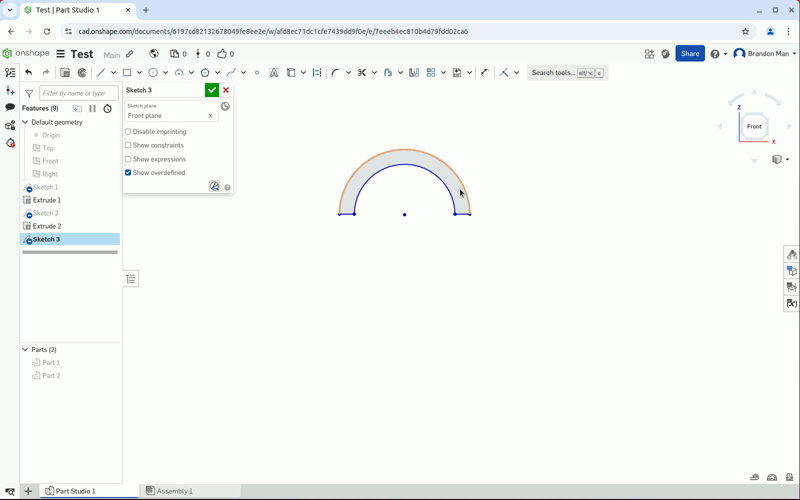
scroll(6)
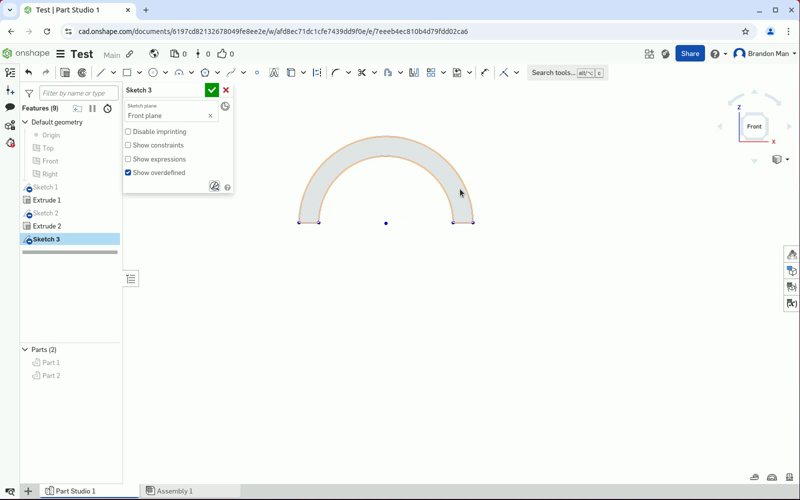
scroll(6)
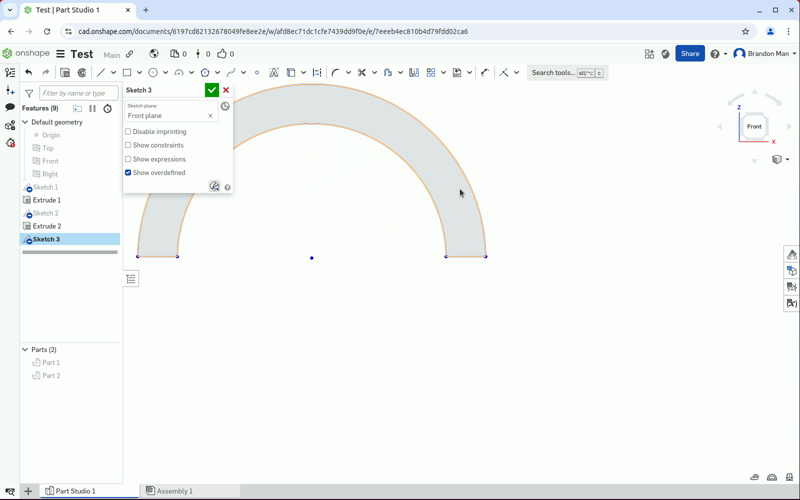
scroll(6)
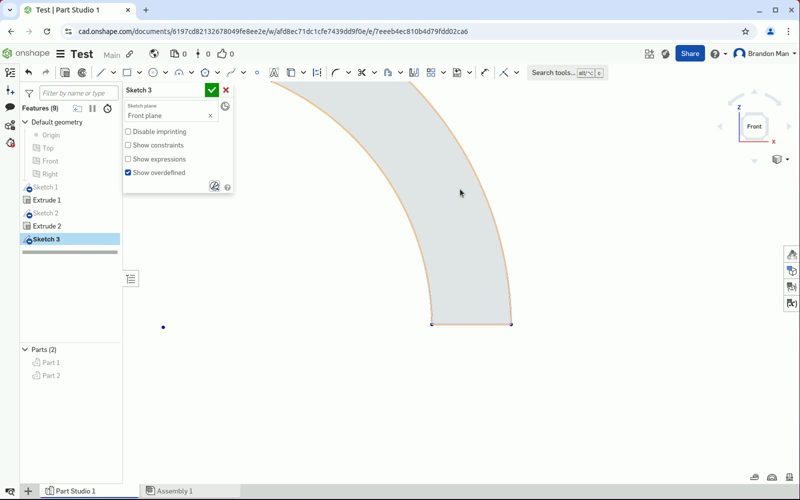
click(460, 188)
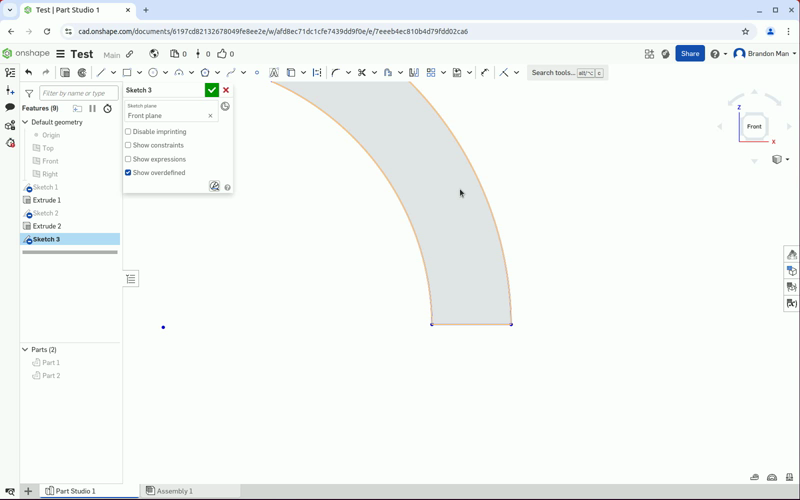
scroll(-6)
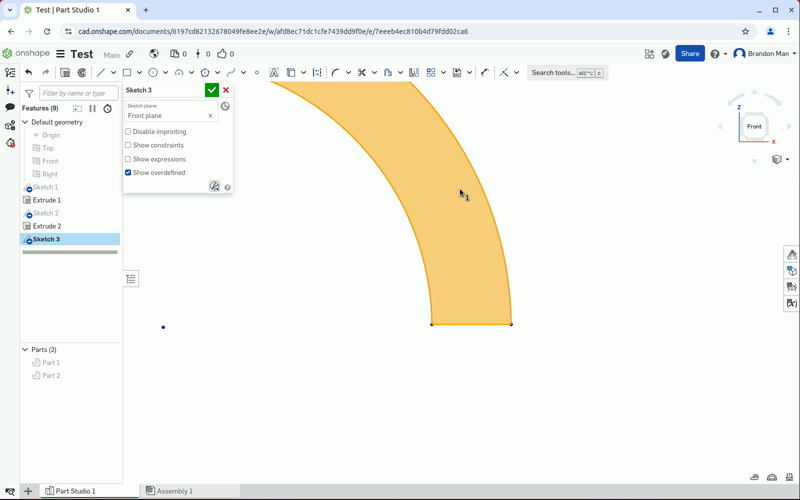
scroll(-6)
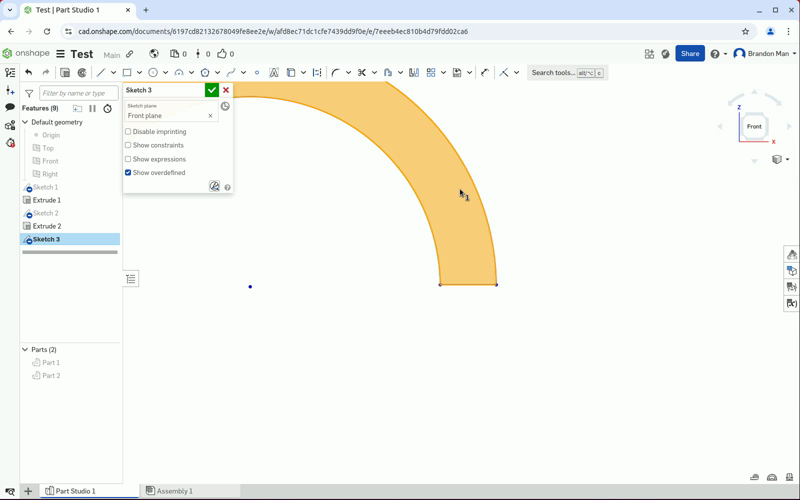
scroll(-6)
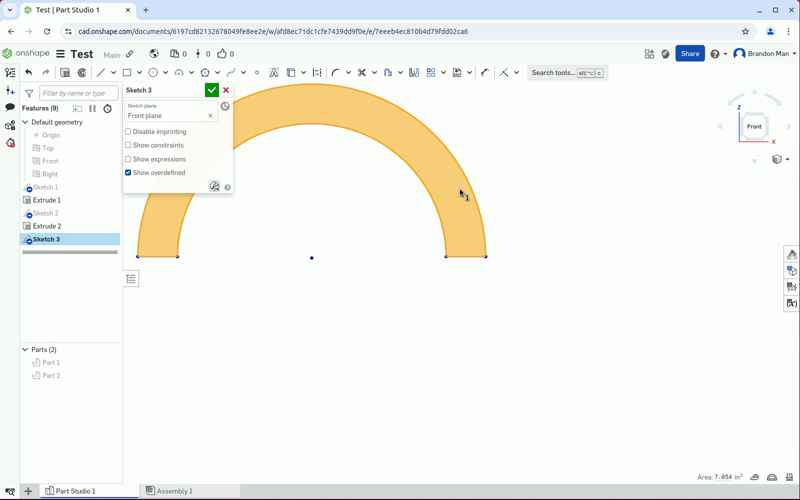
scroll(-6)
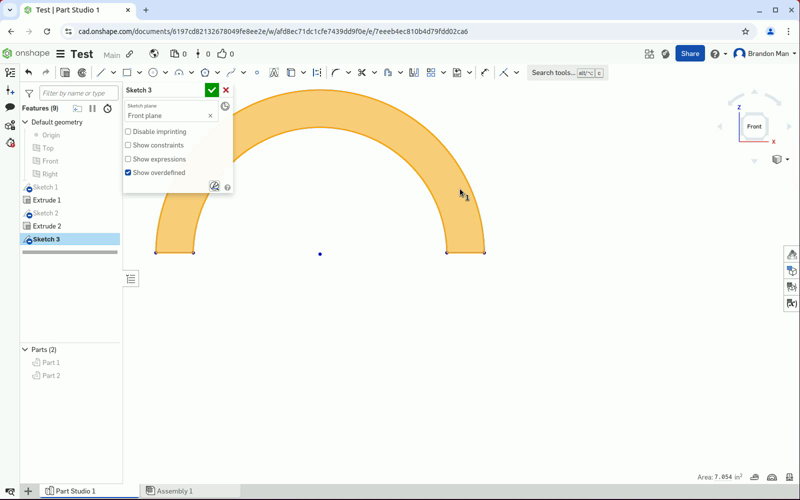
scroll(-6)
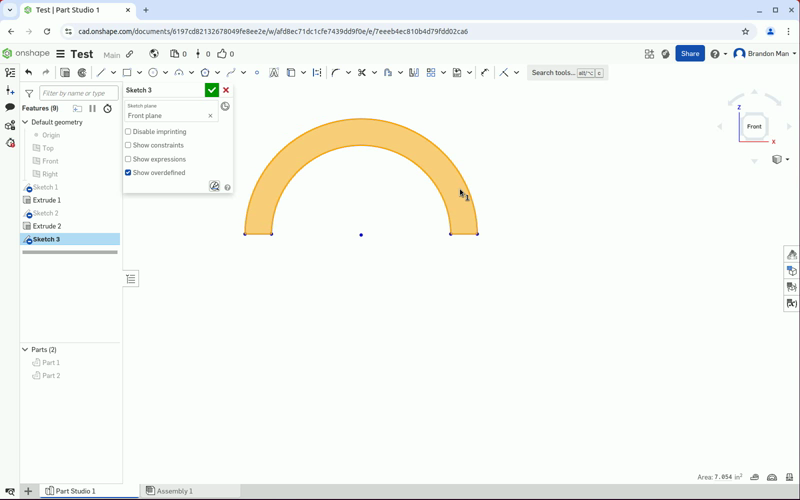
scroll(-6)
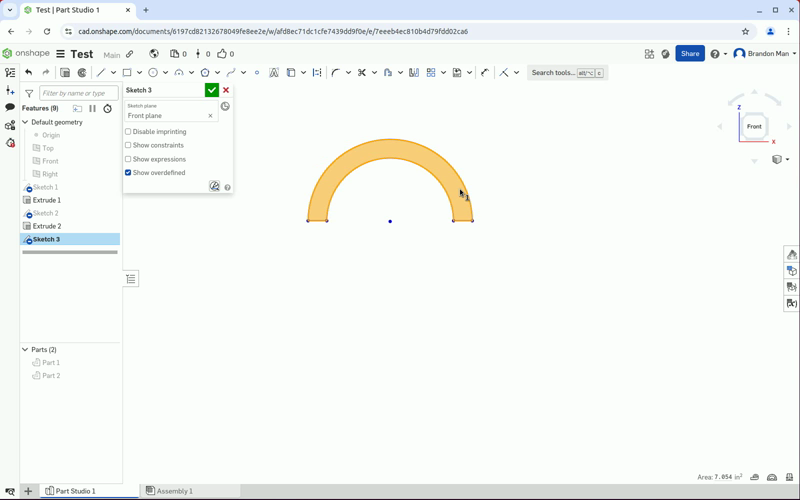
scroll(-6)
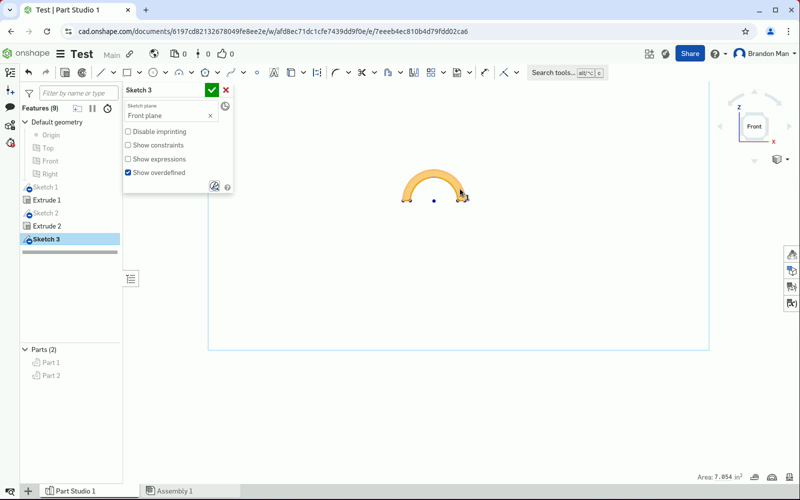
mouse_move(73, 352)
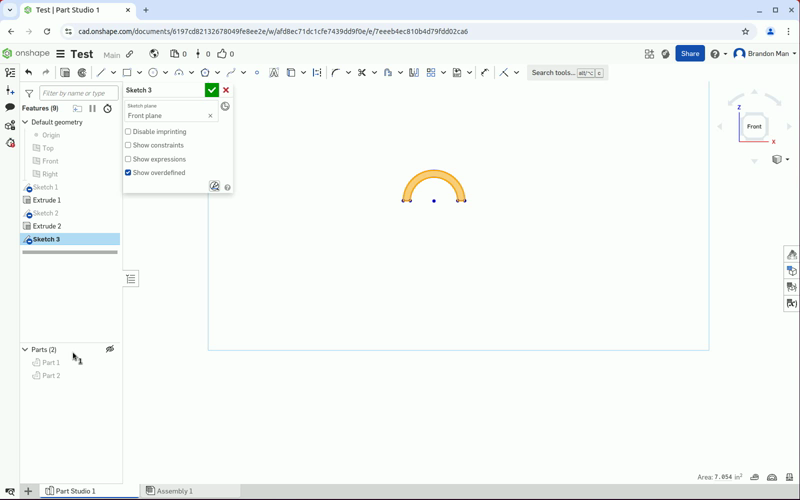
key(shift+y)
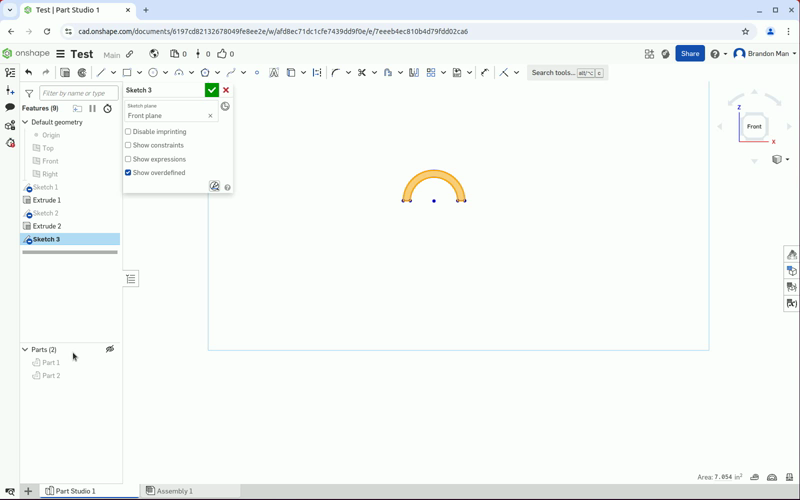
key(shift+e)
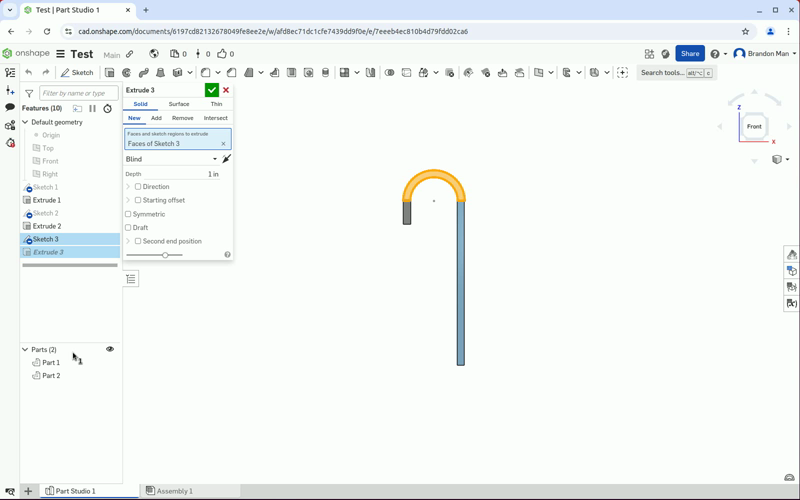
mouse_move(143, 106)
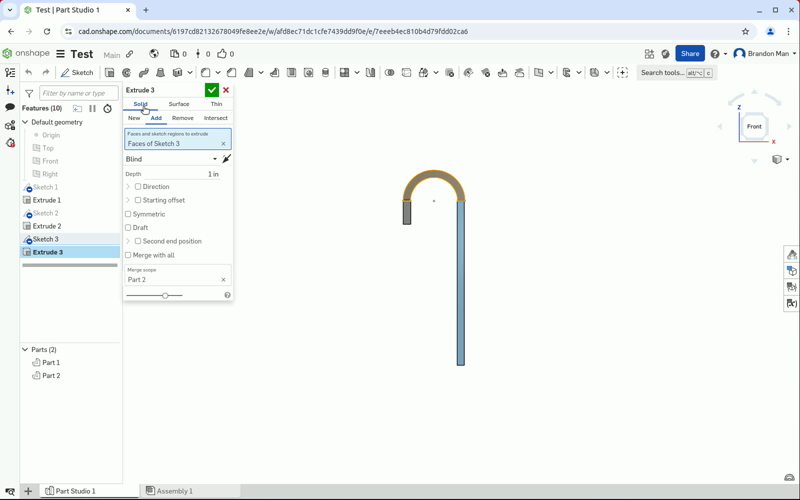
click(143, 106)
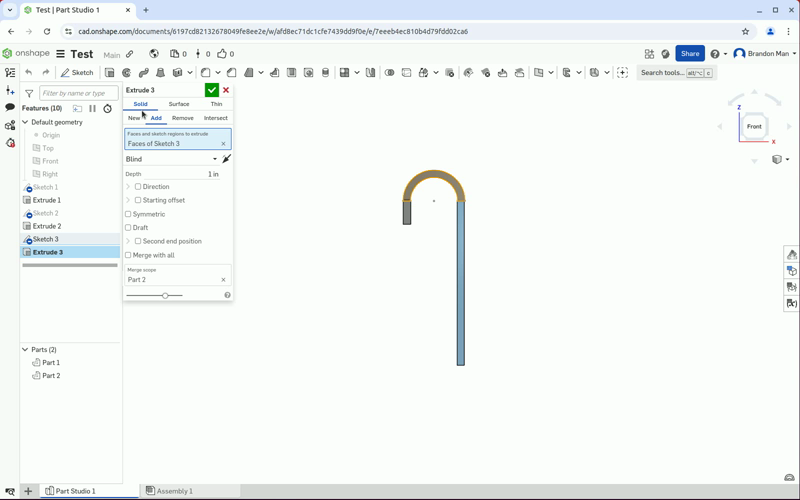
mouse_move(137, 120)
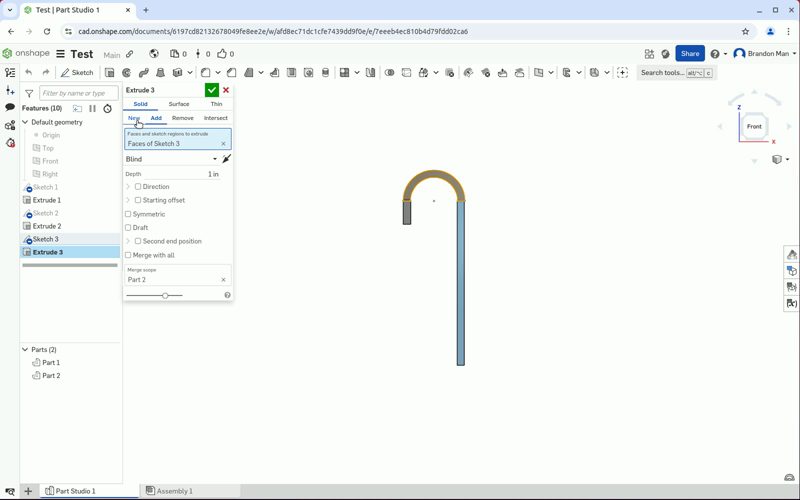
click(137, 120)
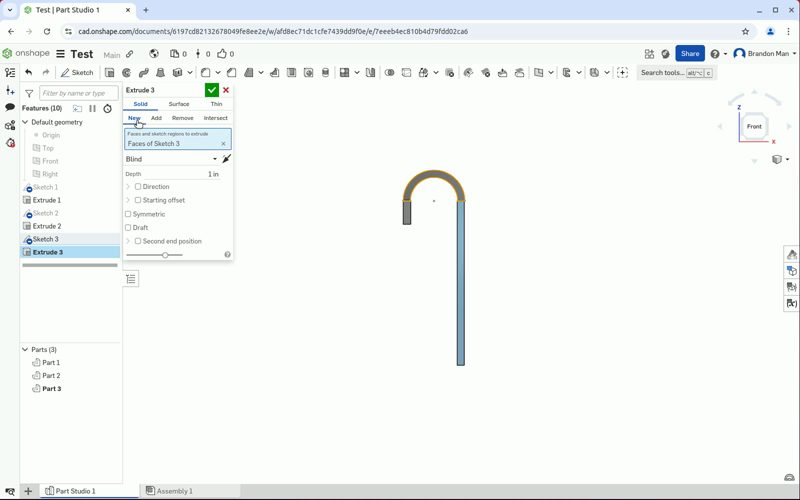
key(tab, 4)
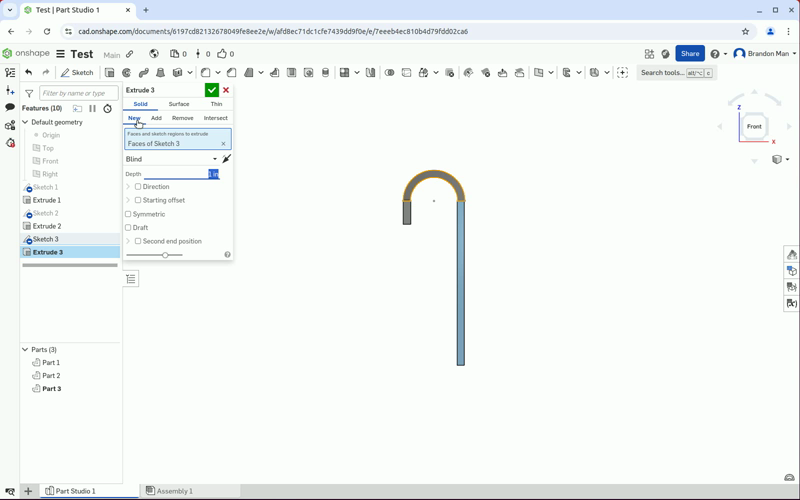
text(12.036)
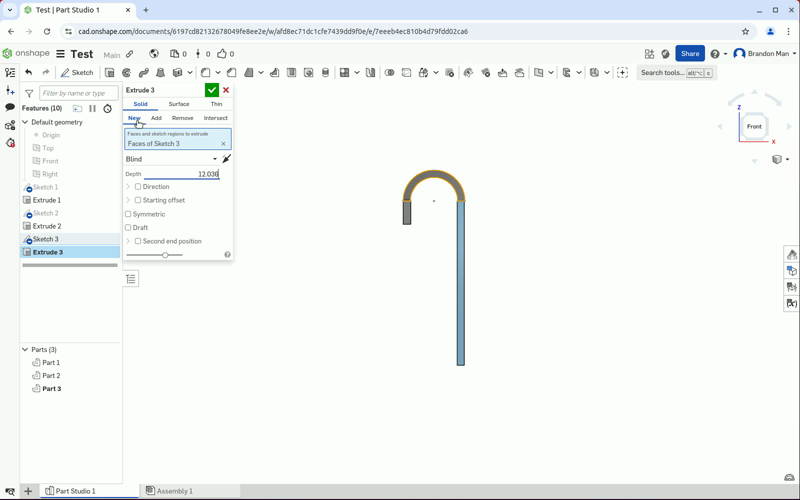
key(enter)
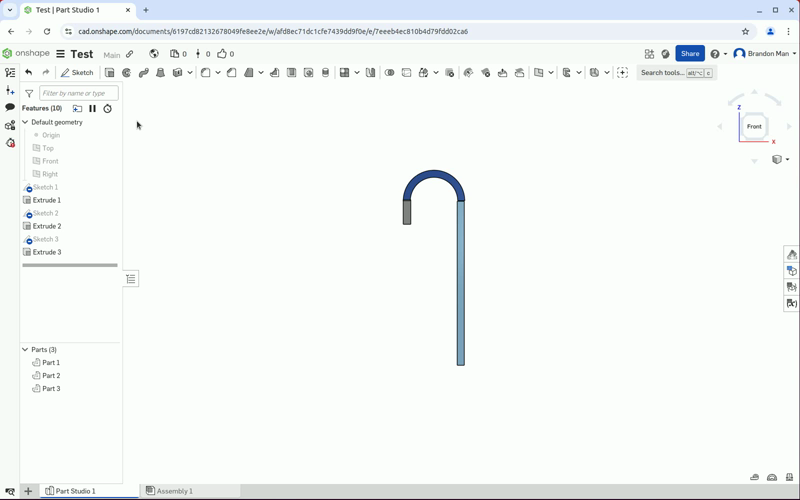
key(shift+h)
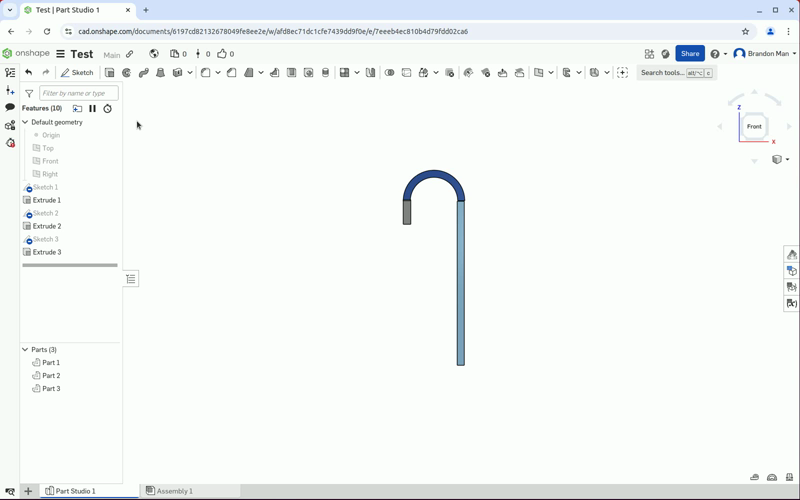
key(shift+h)
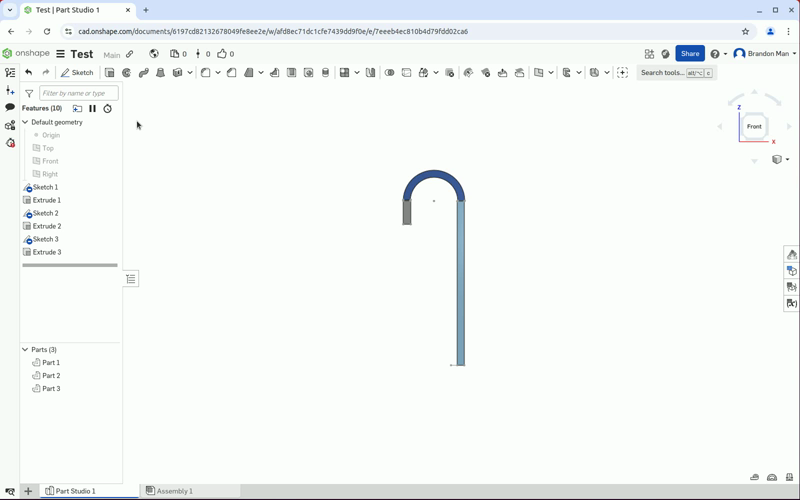
key(shift+7)
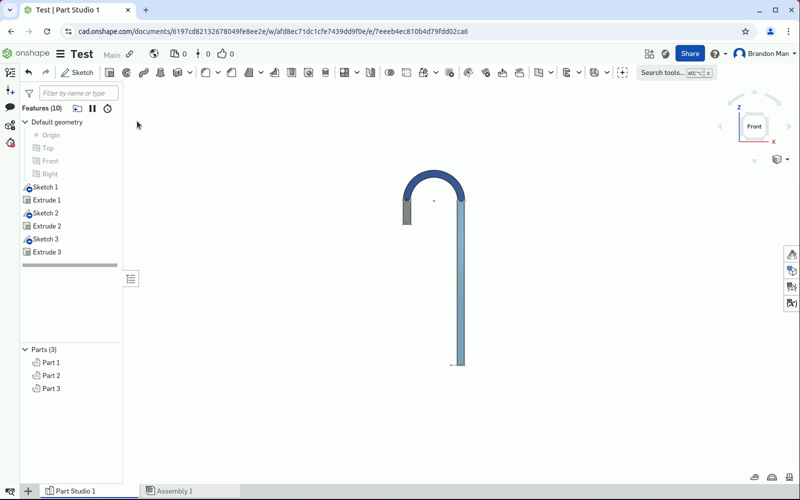
key(left, 2)
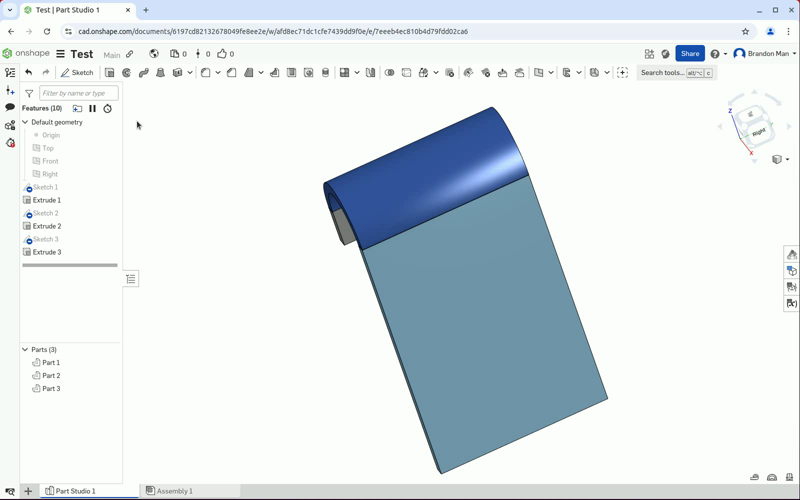
key(down, 2)
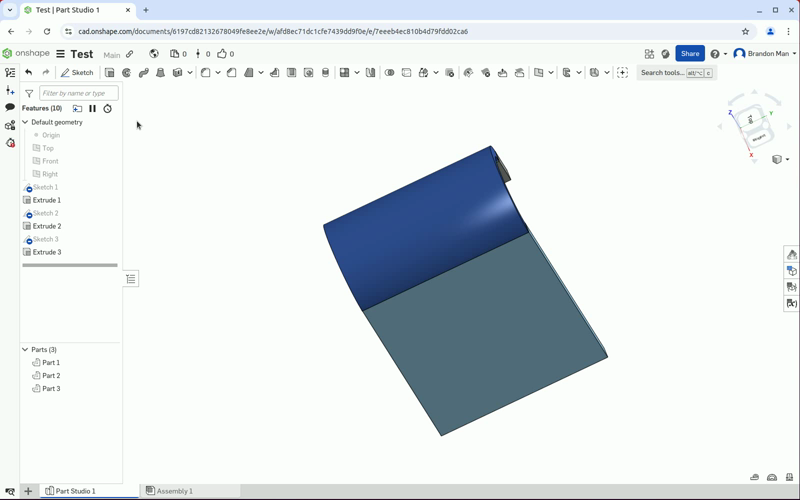
key(up, 2)
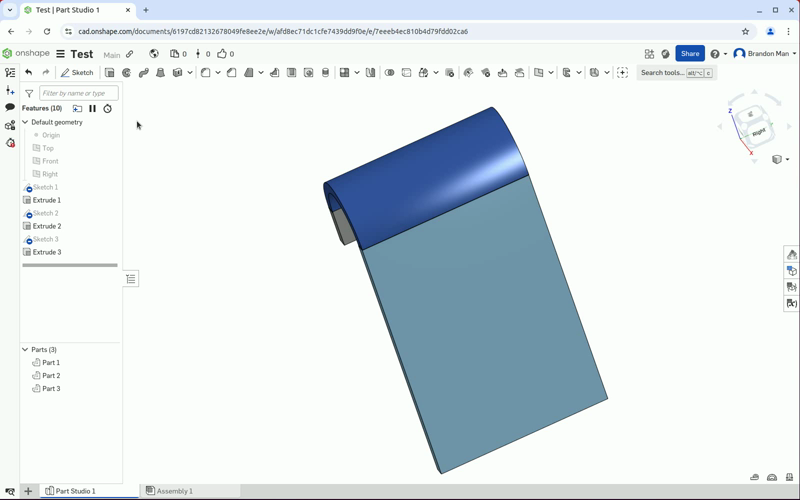
key(right, 2)
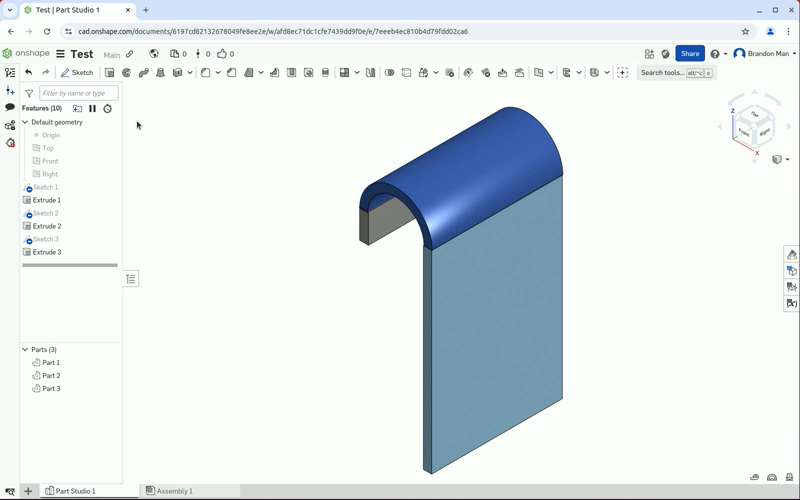
mouse_move(73, 189)
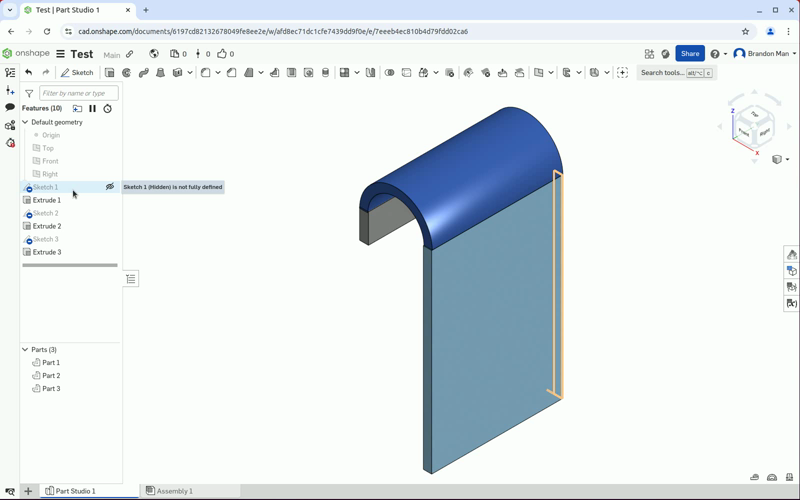
click(73, 189)